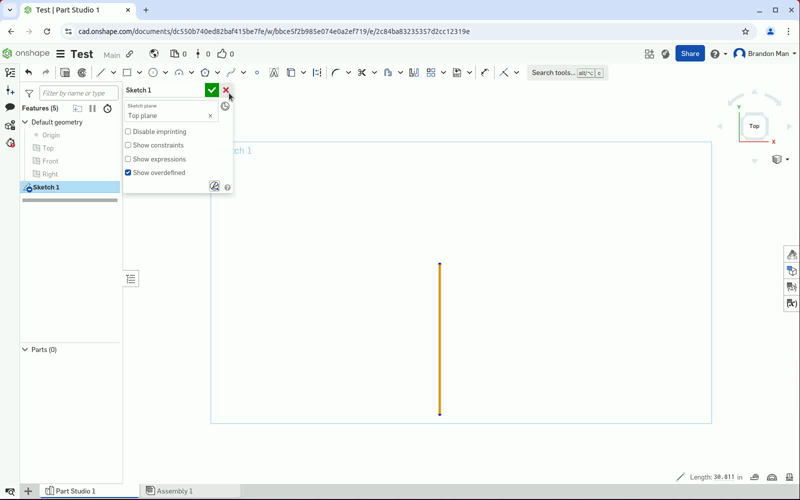
key(shift+h)
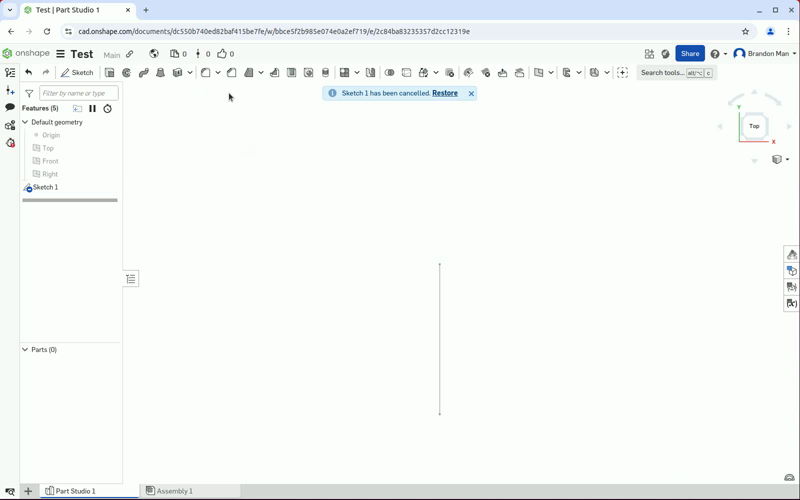
key(shift+s)
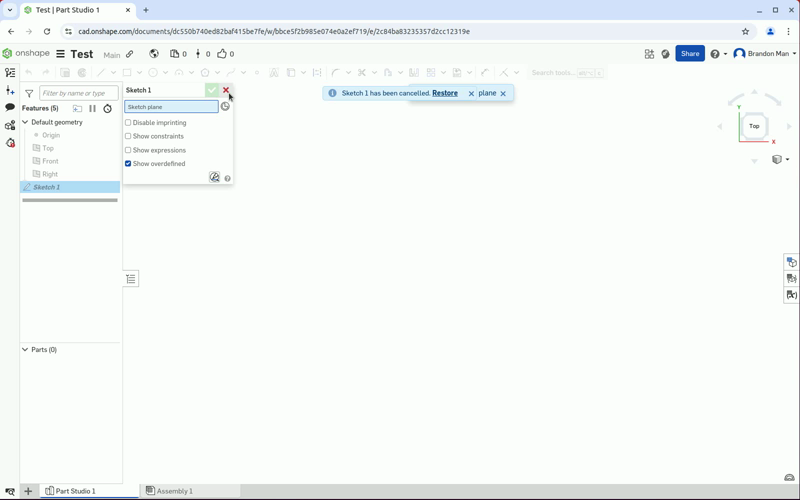
mouse_move(73, 150)
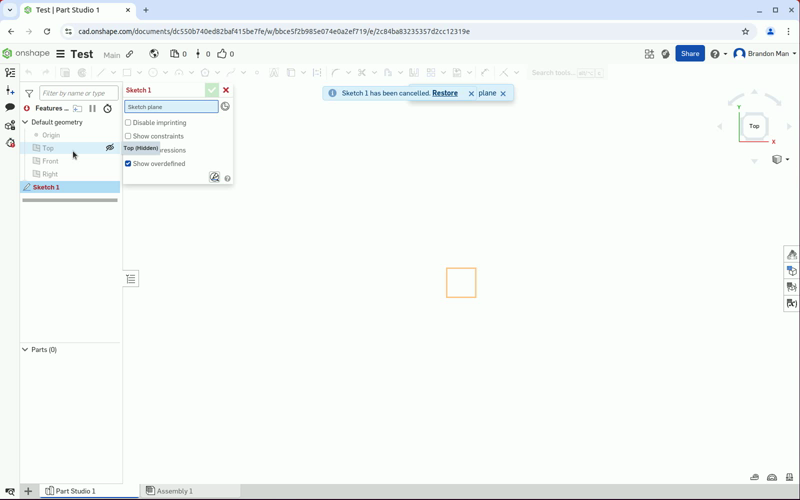
click(73, 150)
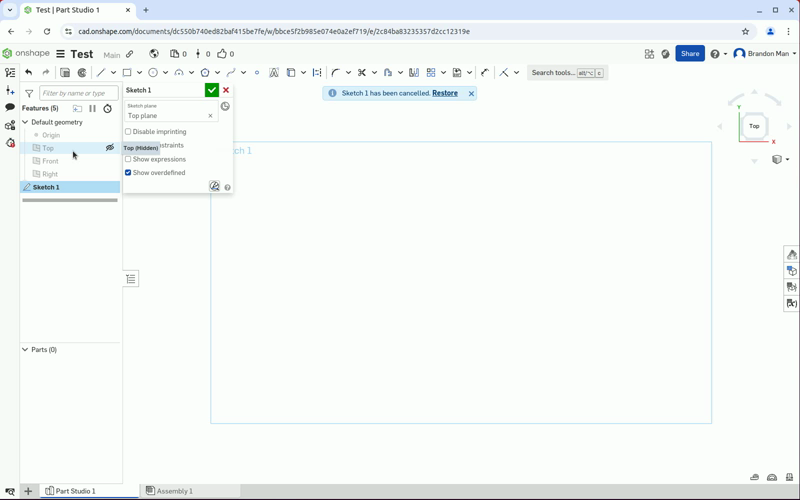
mouse_move(73, 352)
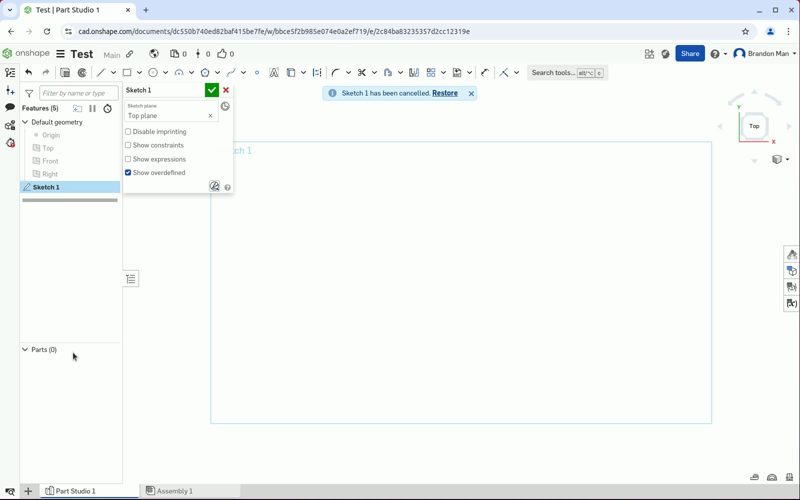
key(y)
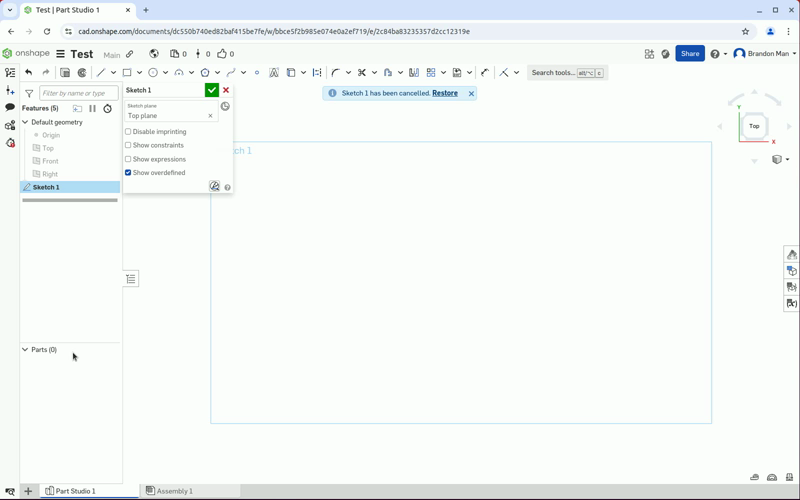
key(l)
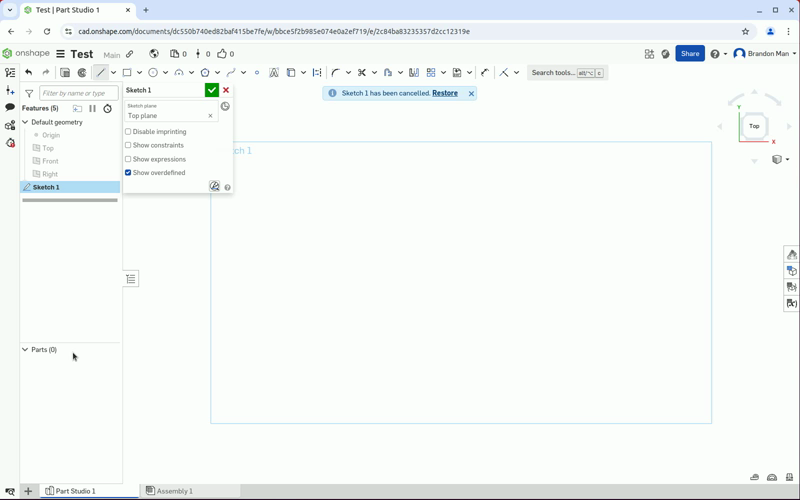
key_down(shift)
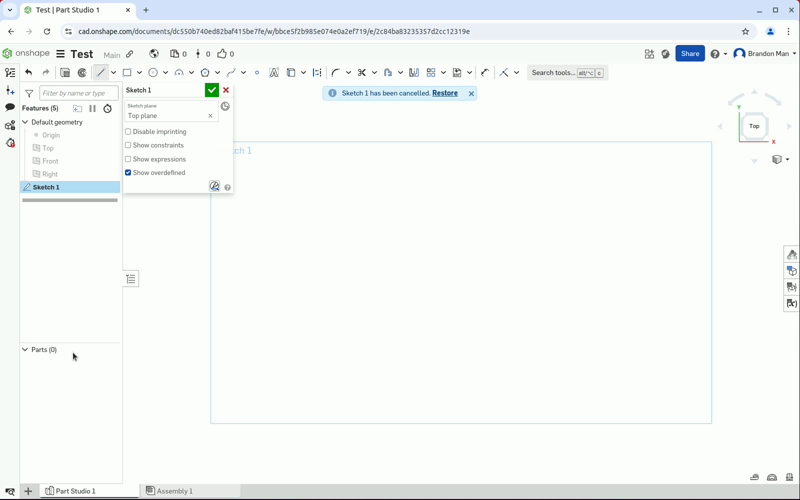
mouse_move(368, 322)
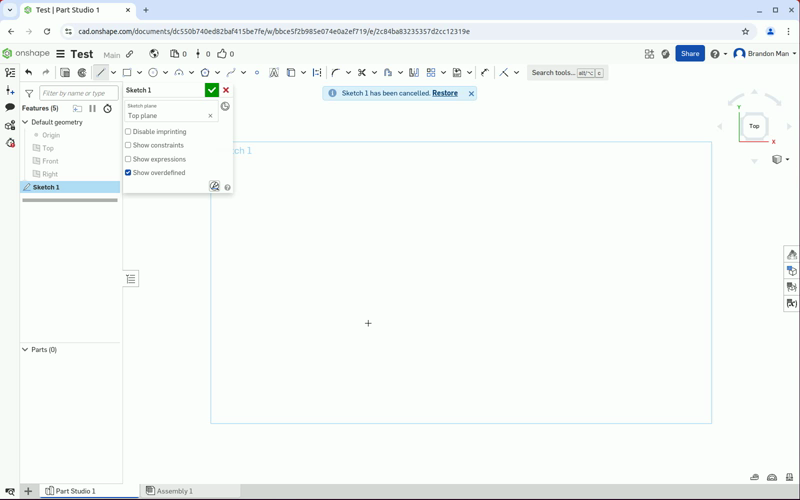
click(368, 322)
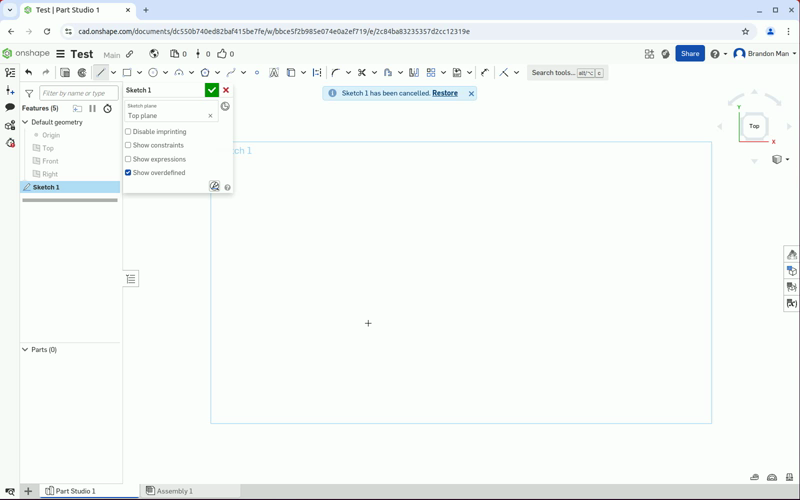
key_up(shift)
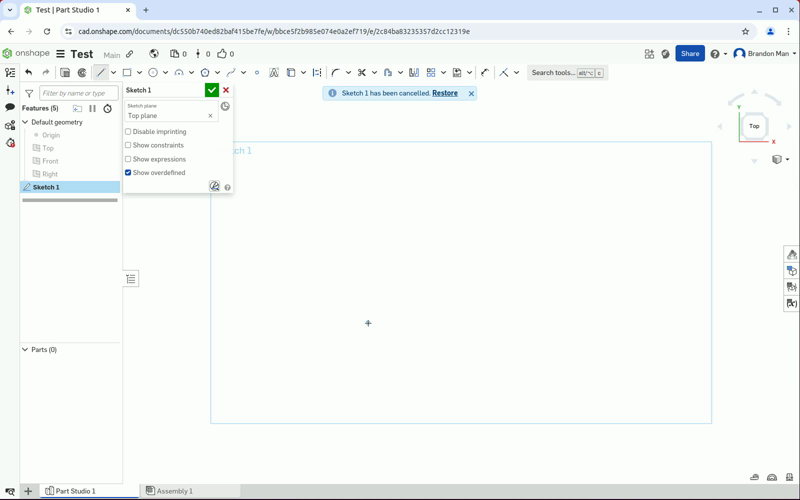
key_down(shift)
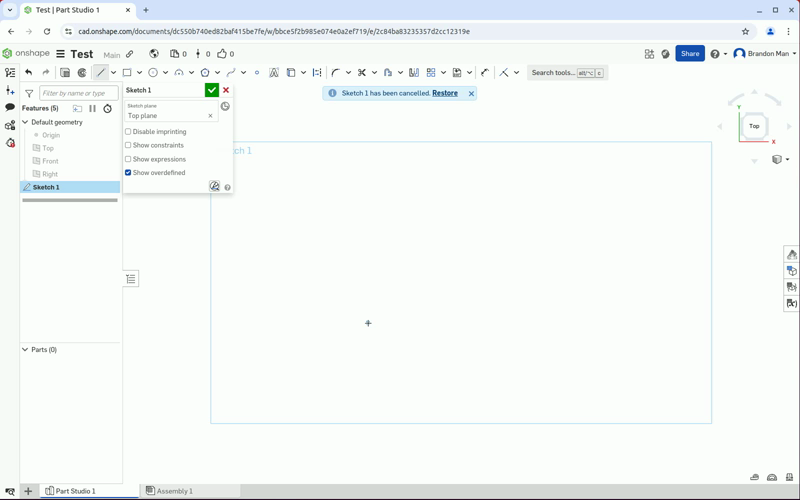
mouse_move(507, 322)
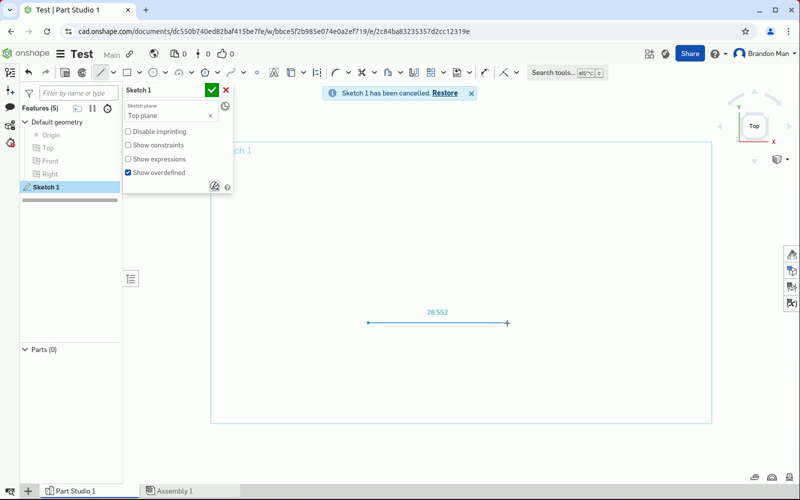
click(507, 322)
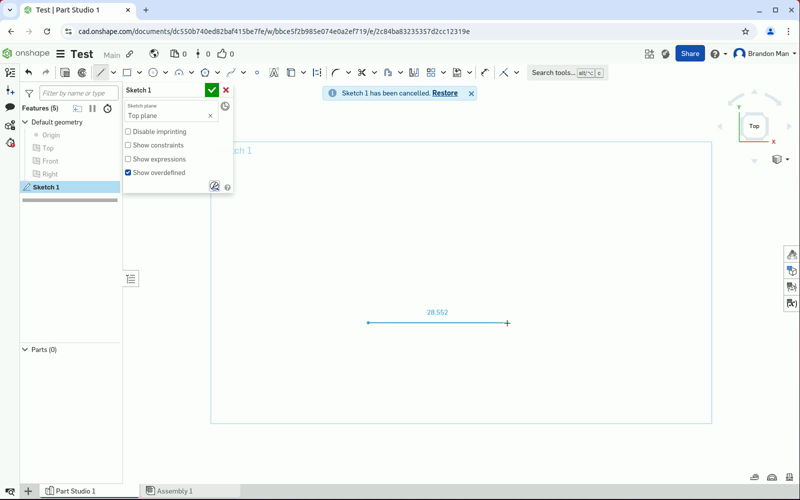
key_up(shift)
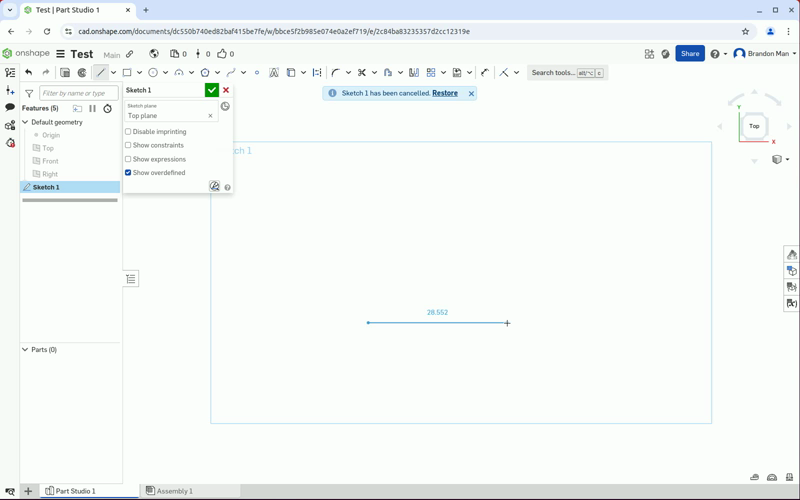
key(esc)
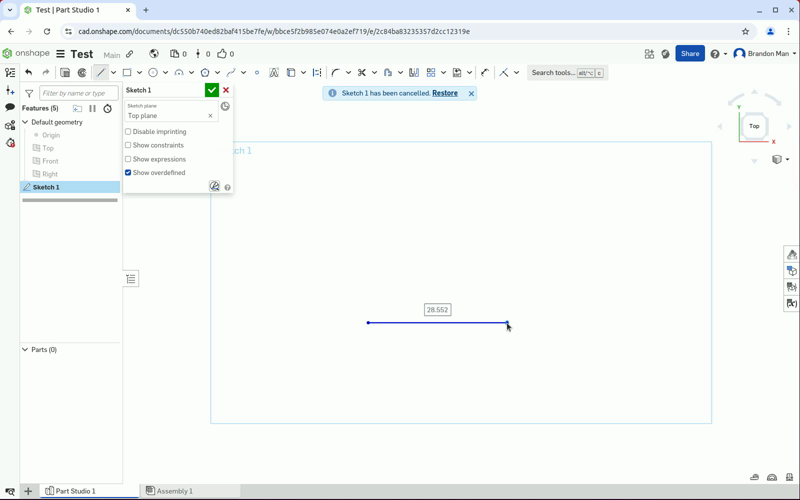
key(a)
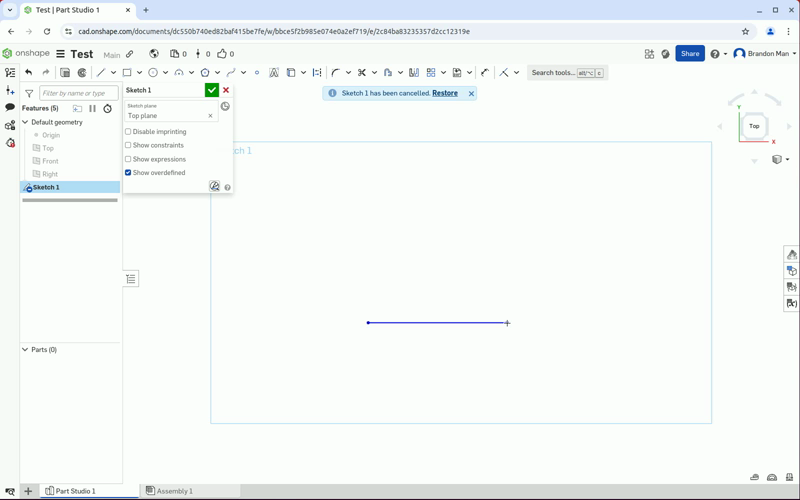
mouse_move(507, 322)
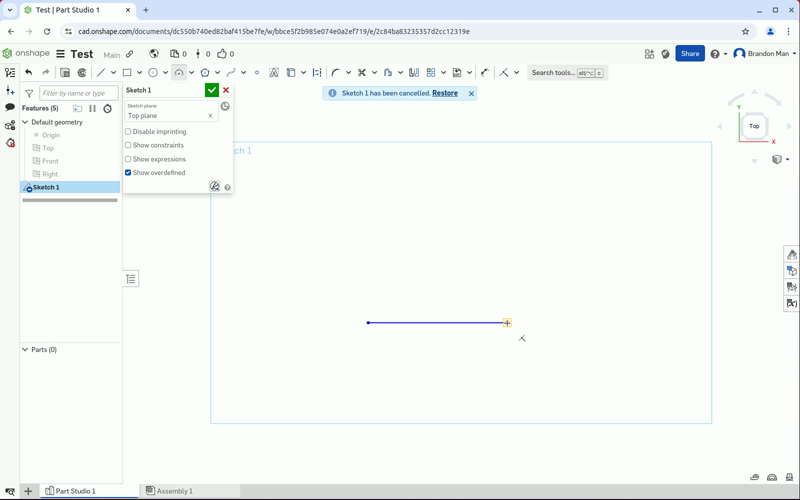
click(507, 322)
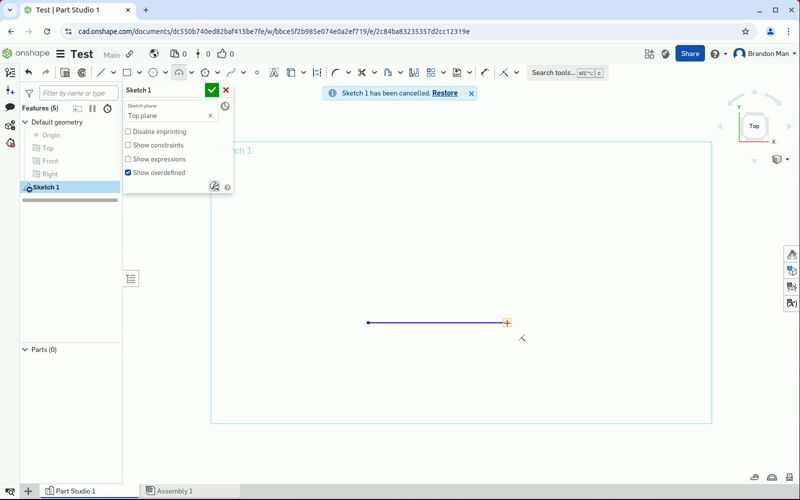
key_down(shift)
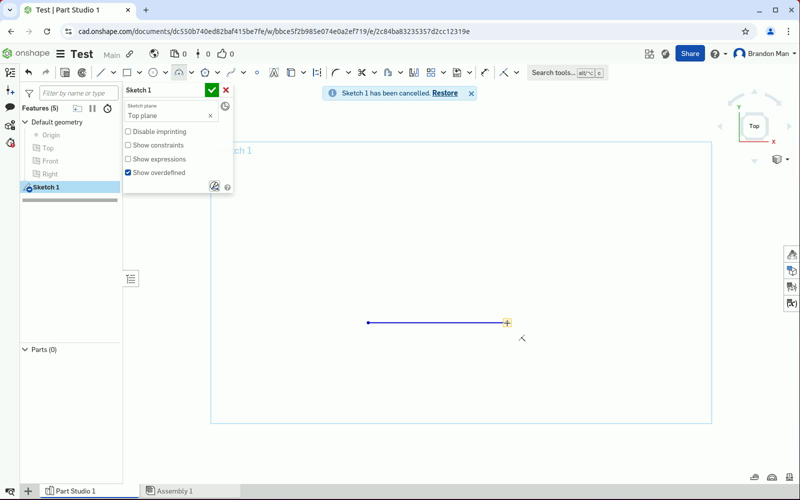
mouse_move(507, 282)
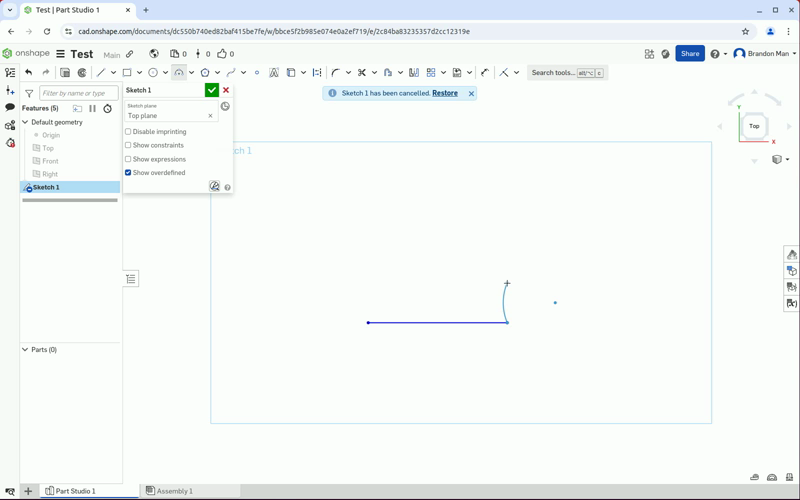
click(507, 282)
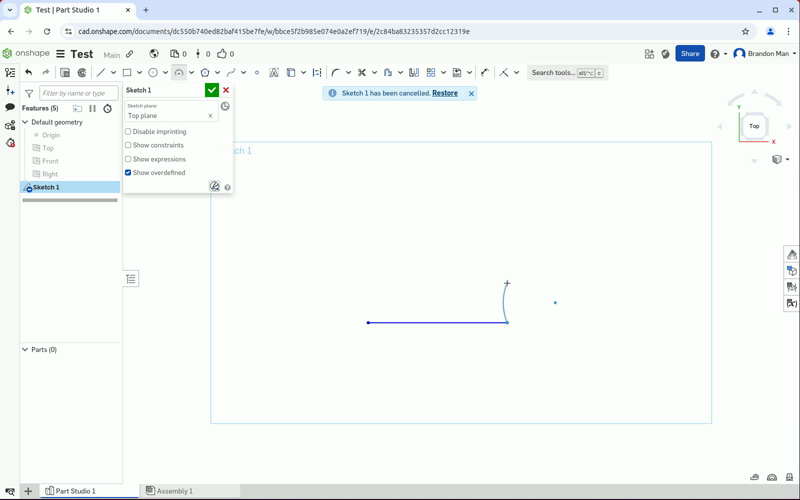
mouse_move(527, 302)
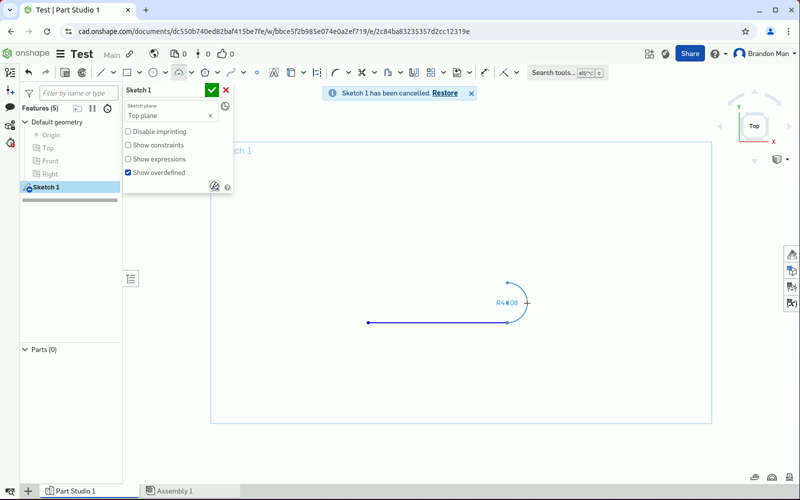
click(527, 302)
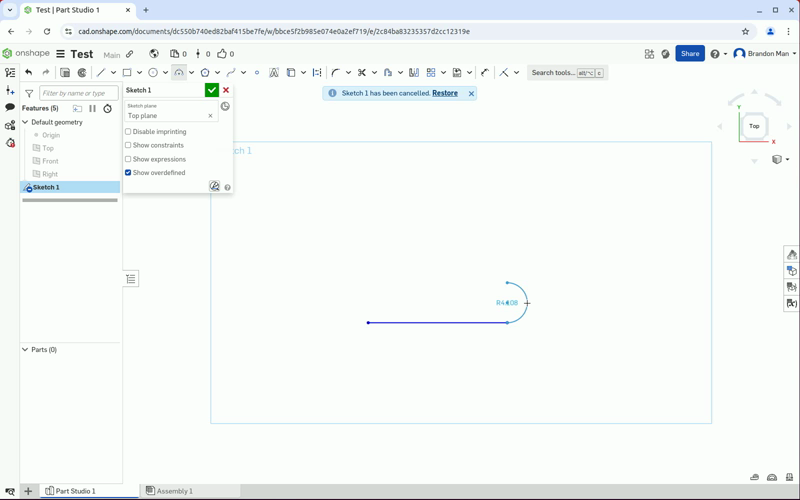
key_up(shift)
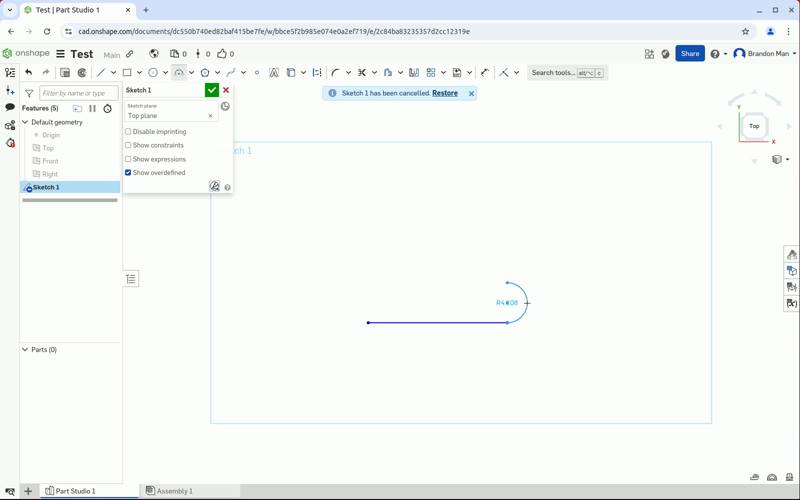
key(esc)
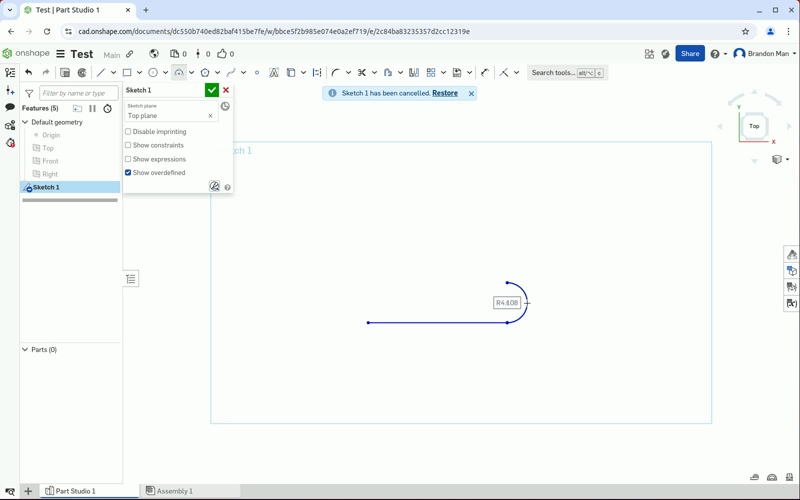
key(l)
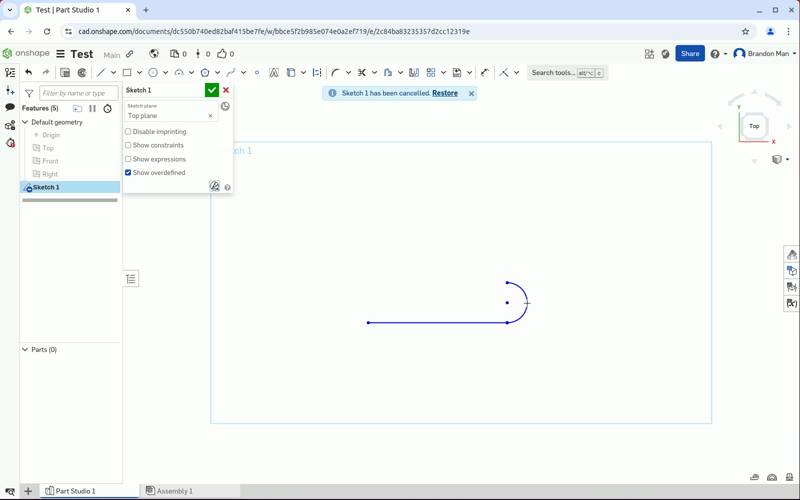
mouse_move(507, 282)
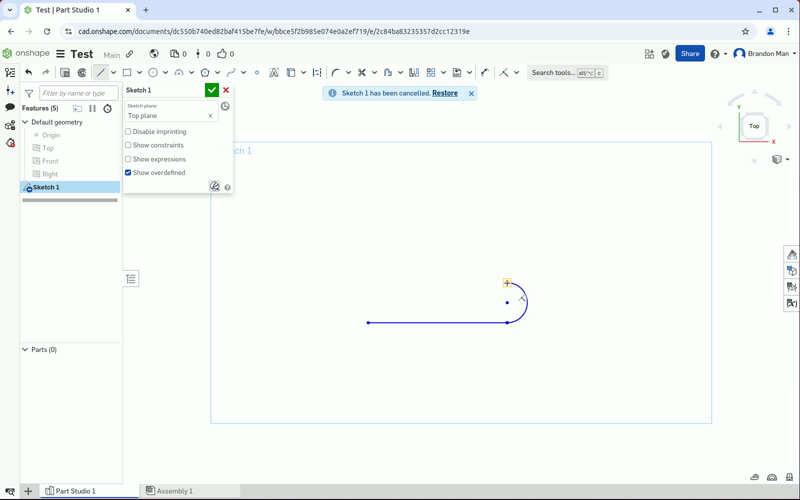
click(507, 282)
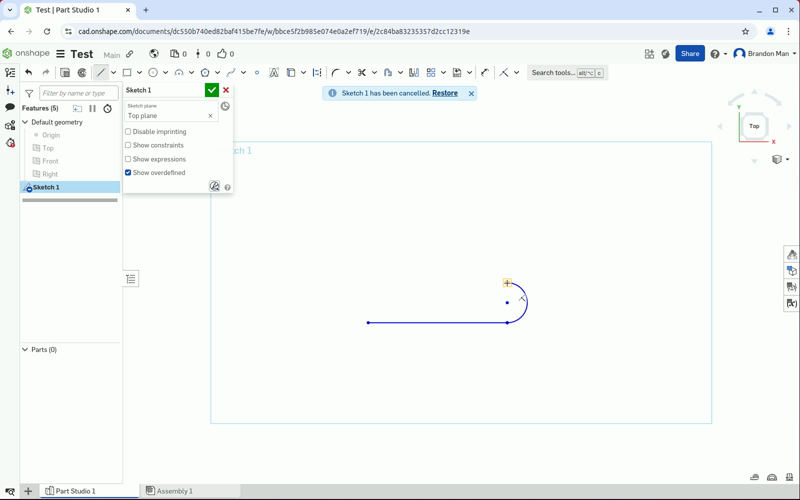
key_down(shift)
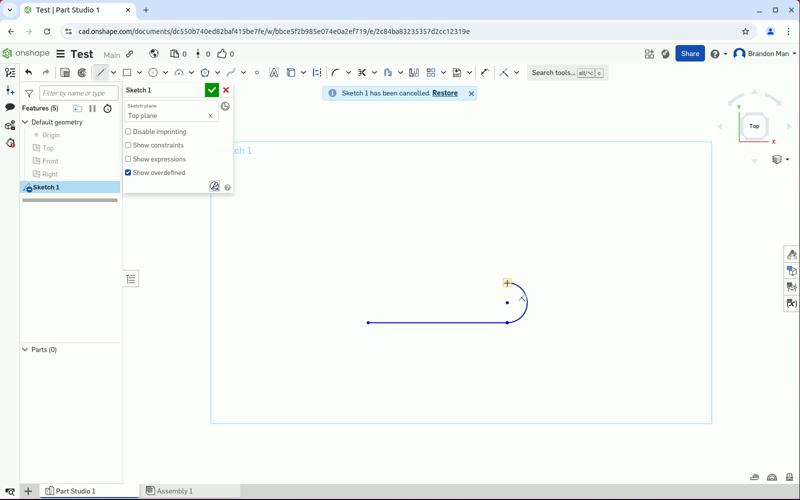
mouse_move(368, 282)
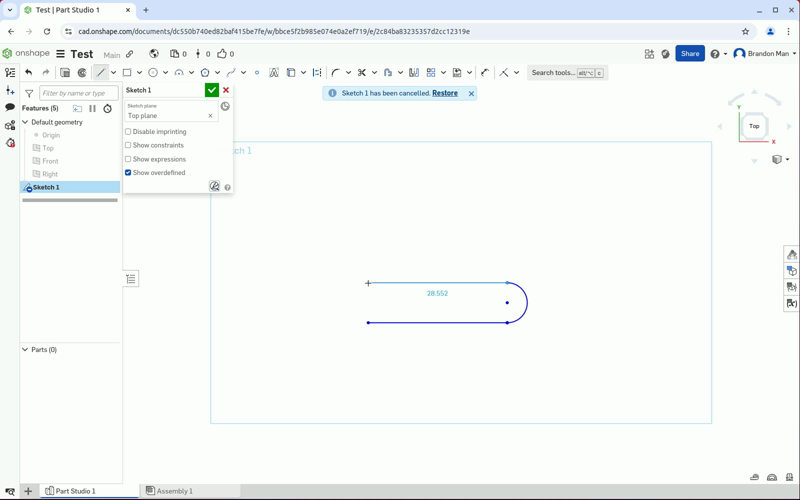
click(368, 282)
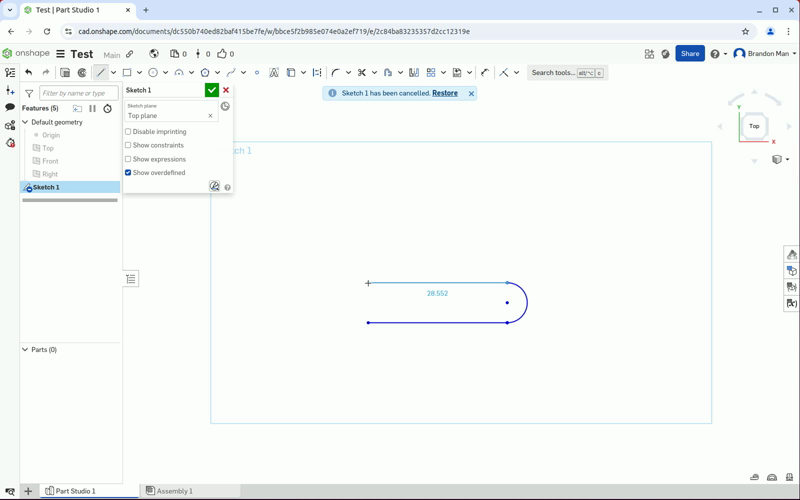
key_up(shift)
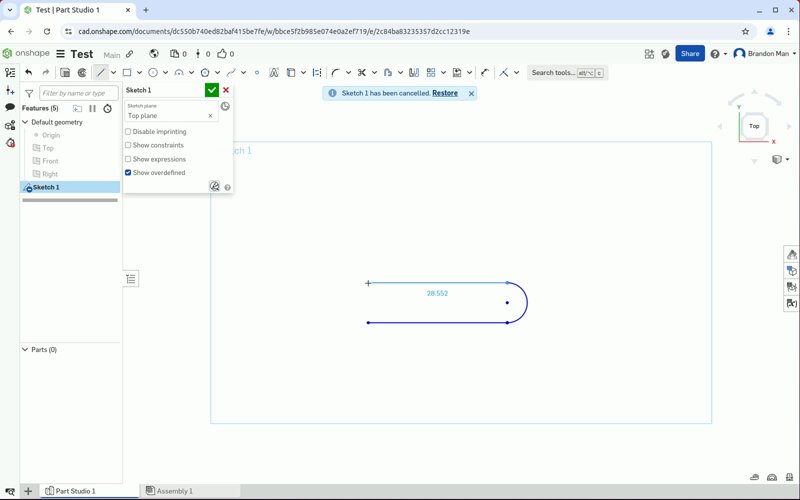
key(esc)
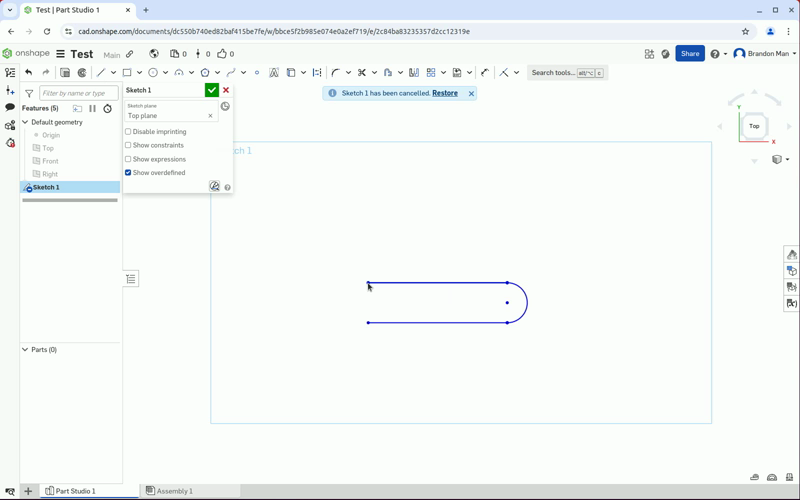
key(a)
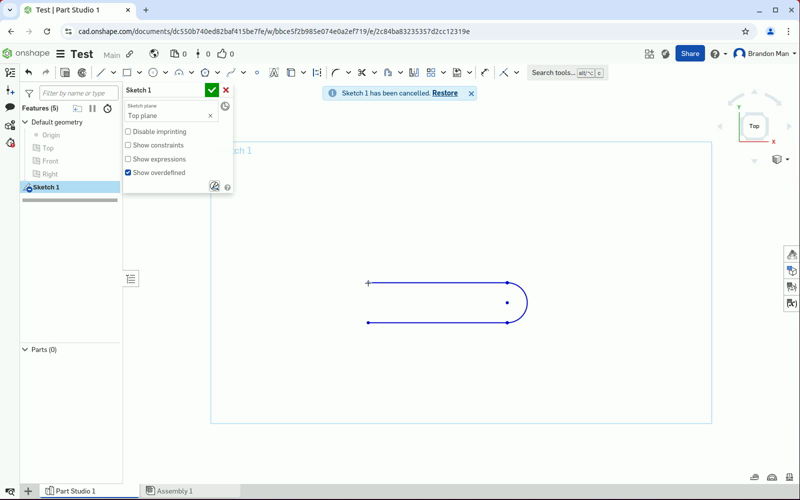
mouse_move(368, 282)
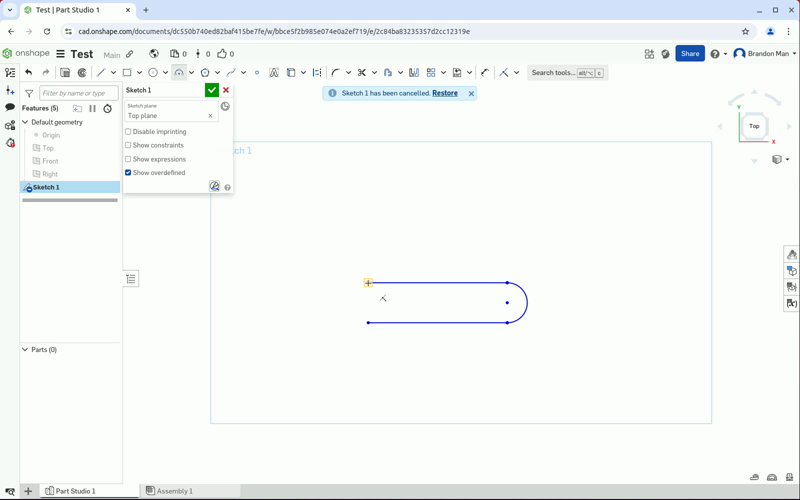
click(368, 282)
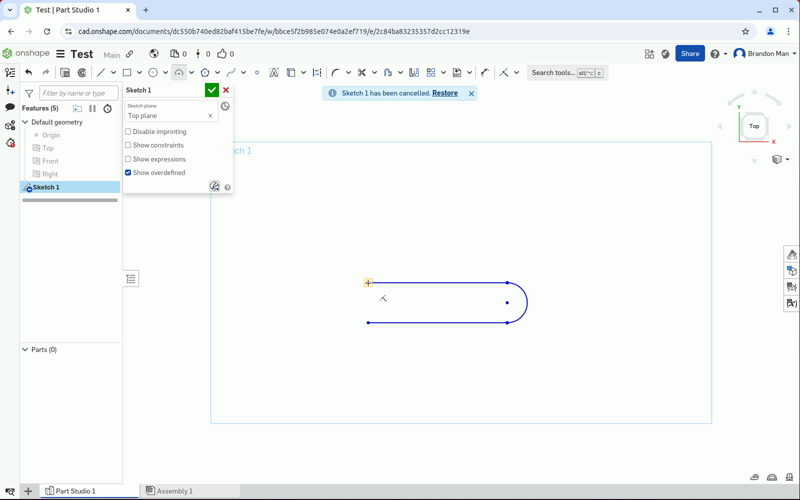
mouse_move(368, 322)
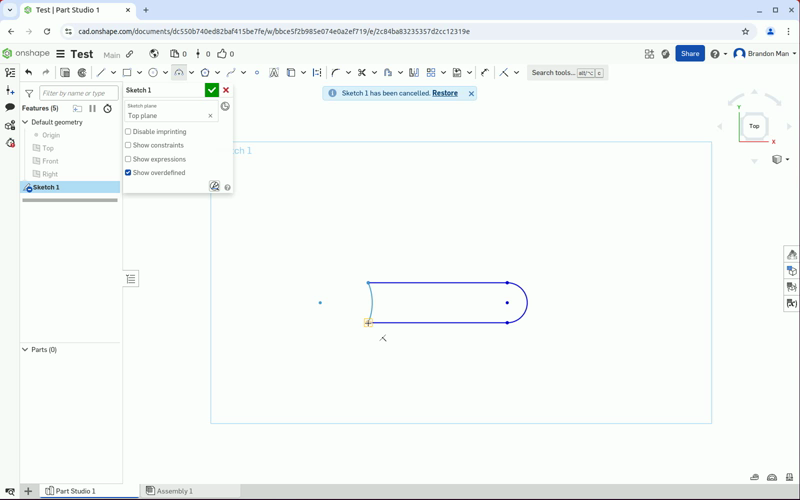
click(368, 322)
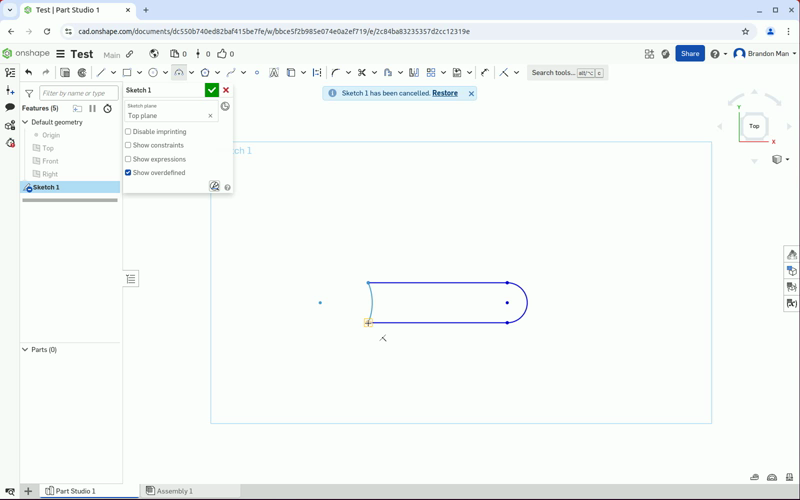
key_down(shift)
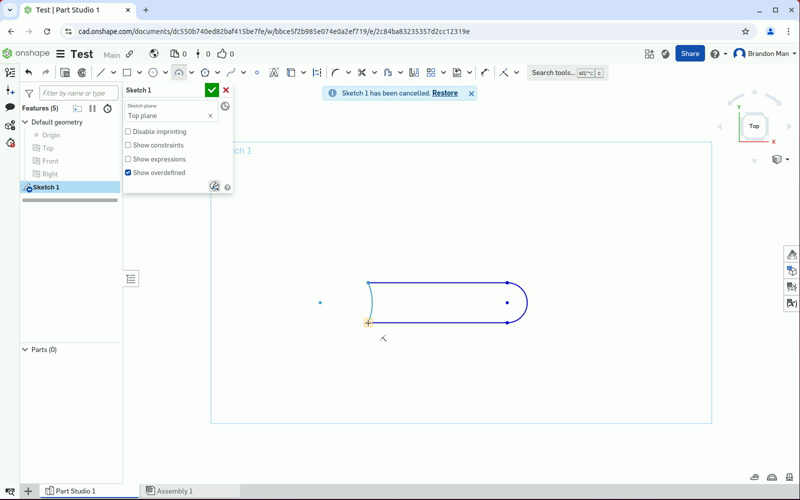
mouse_move(347, 302)
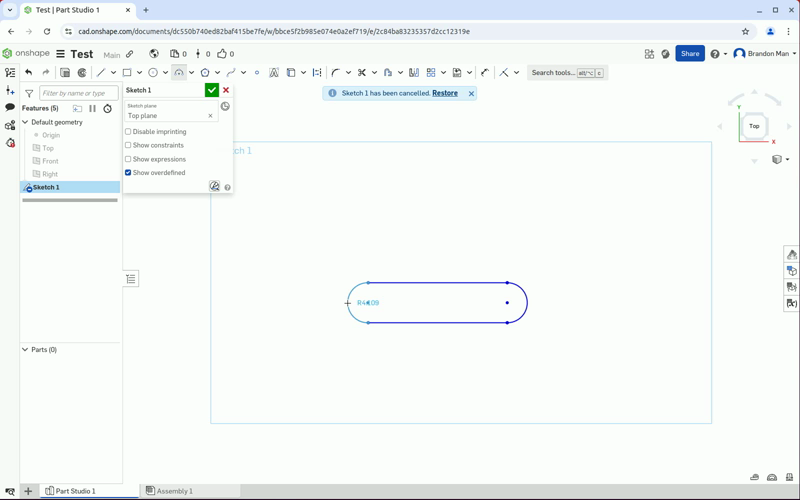
click(347, 302)
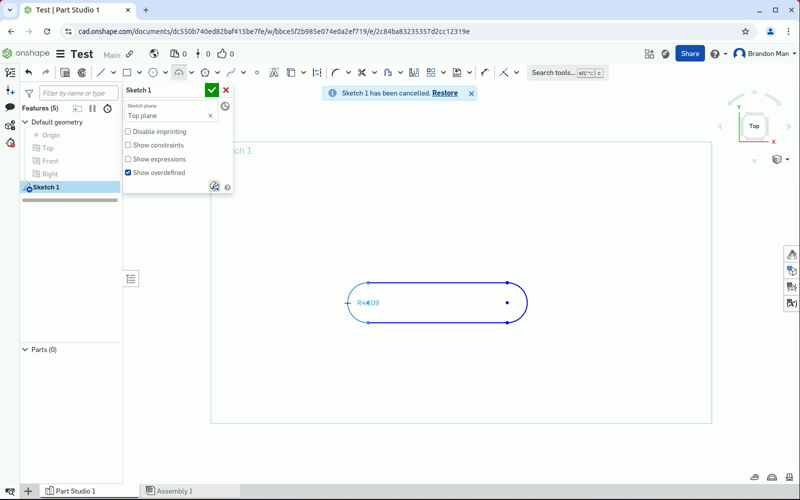
key_up(shift)
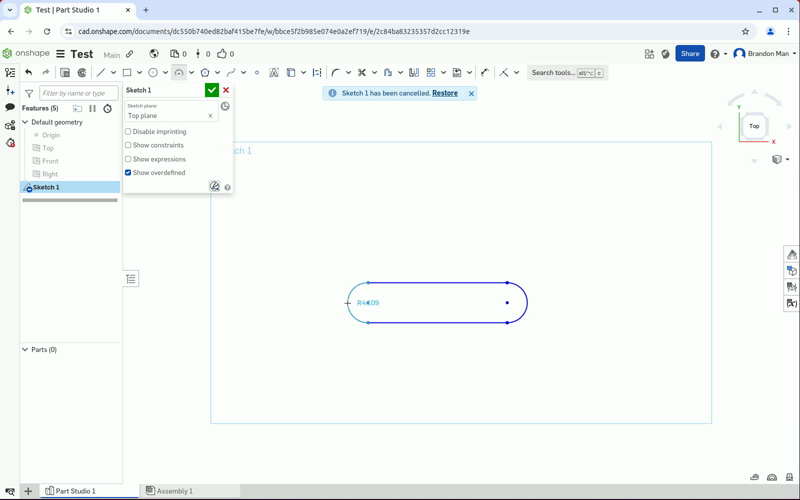
key(esc)
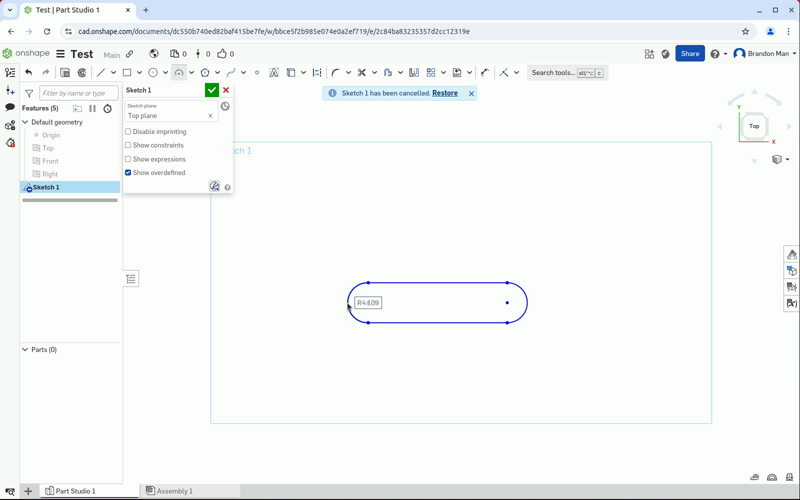
key(c)
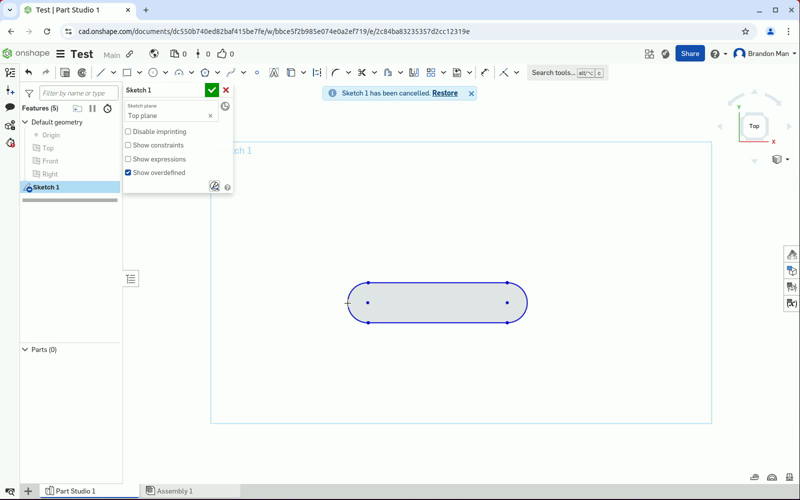
key_down(shift)
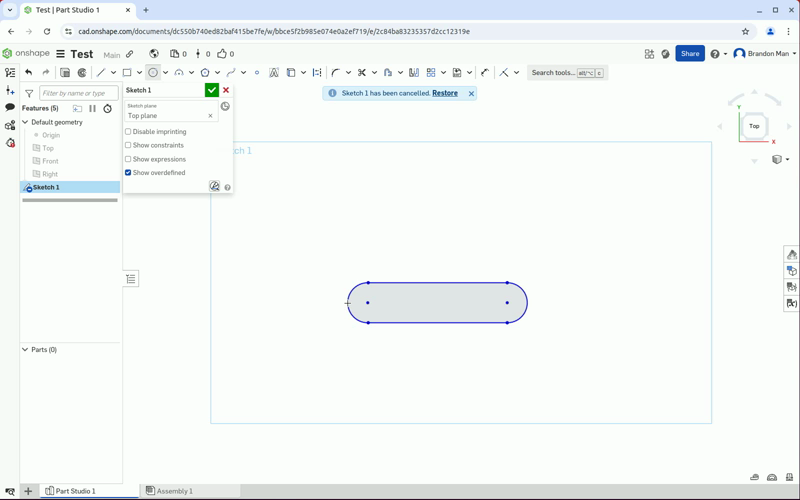
mouse_move(368, 302)
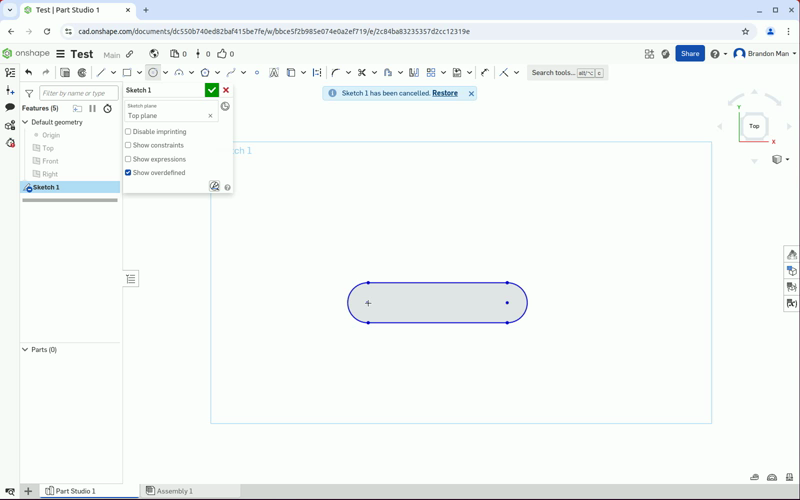
click(368, 302)
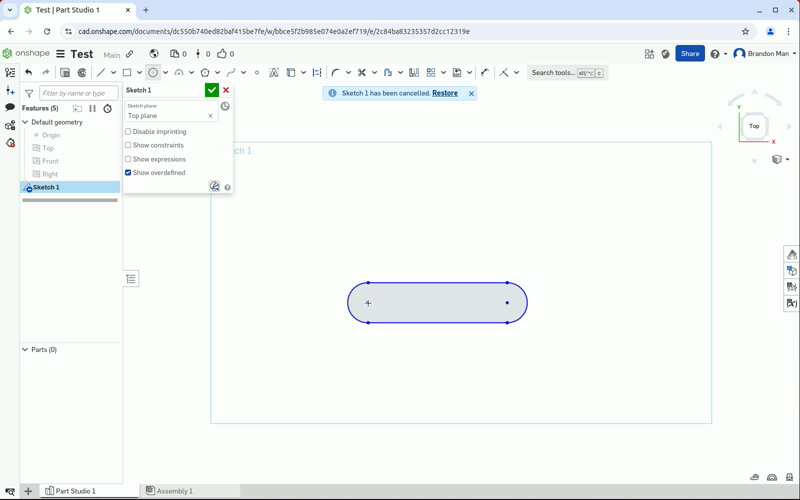
key_up(shift)
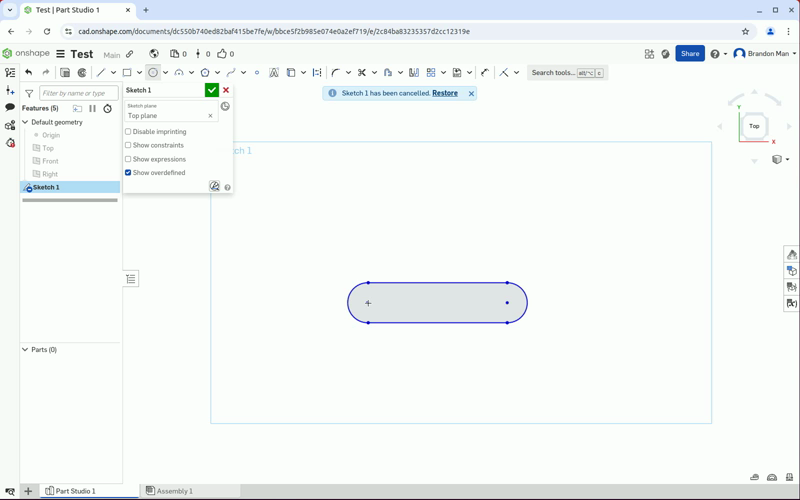
mouse_move(381, 302)
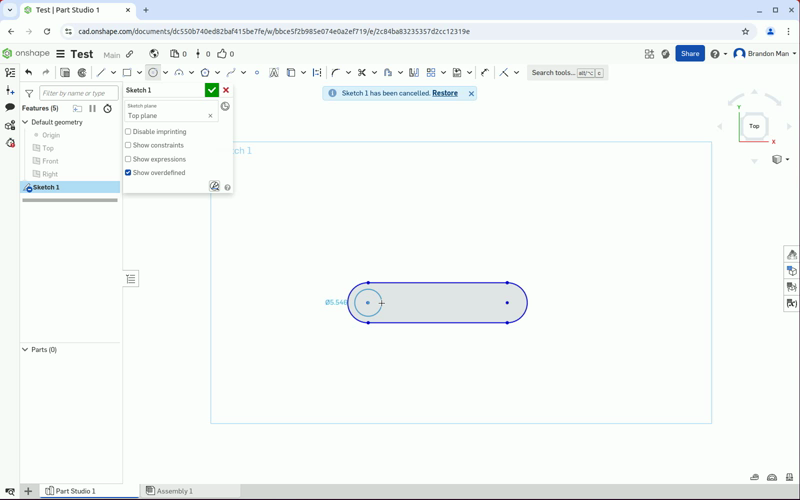
click(381, 302)
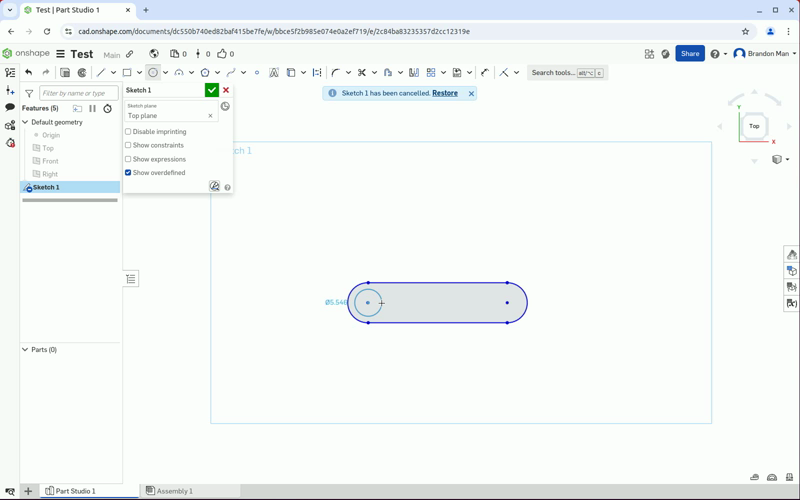
key(esc)
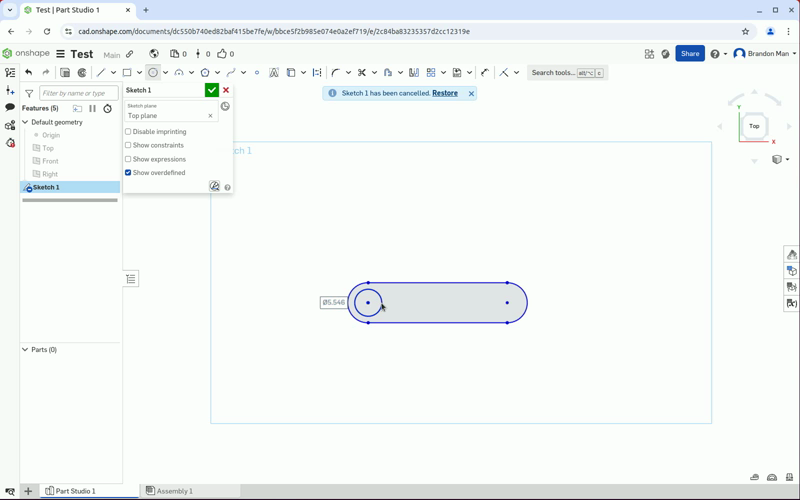
key(c)
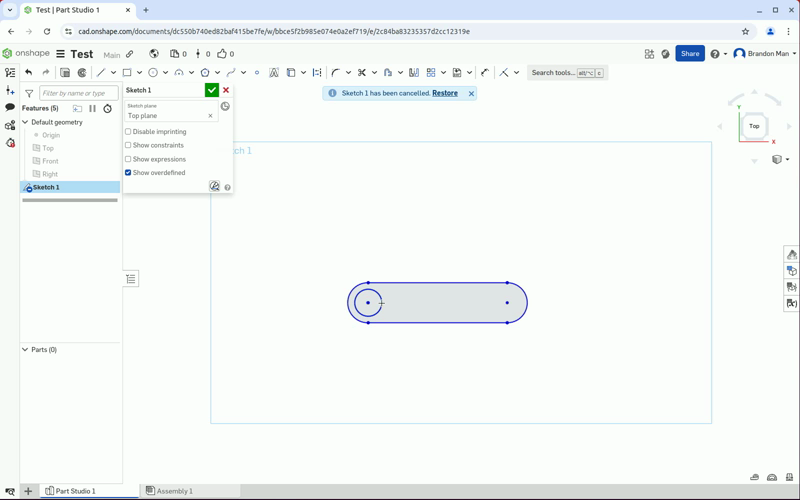
key_down(shift)
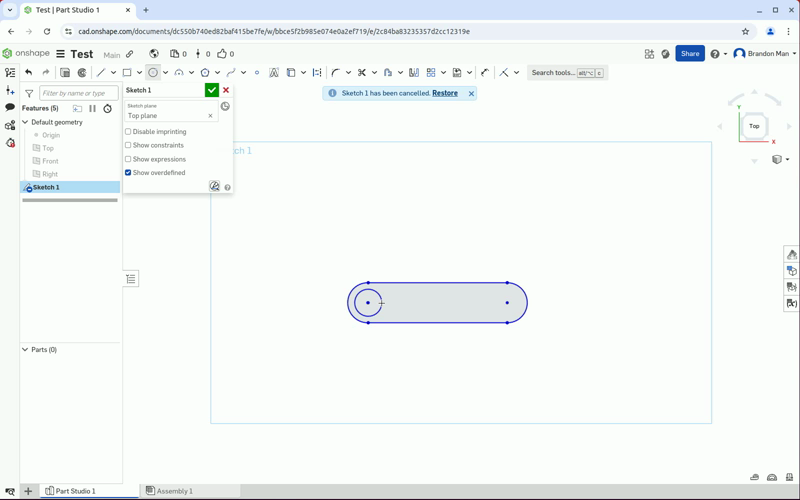
mouse_move(507, 302)
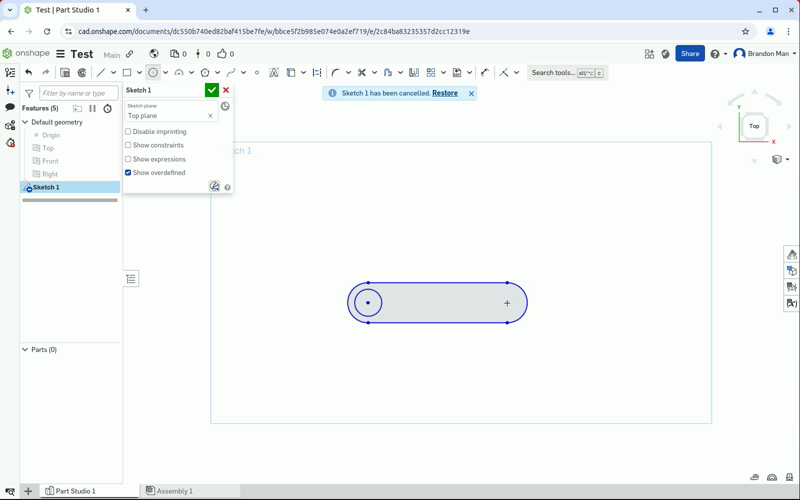
click(507, 302)
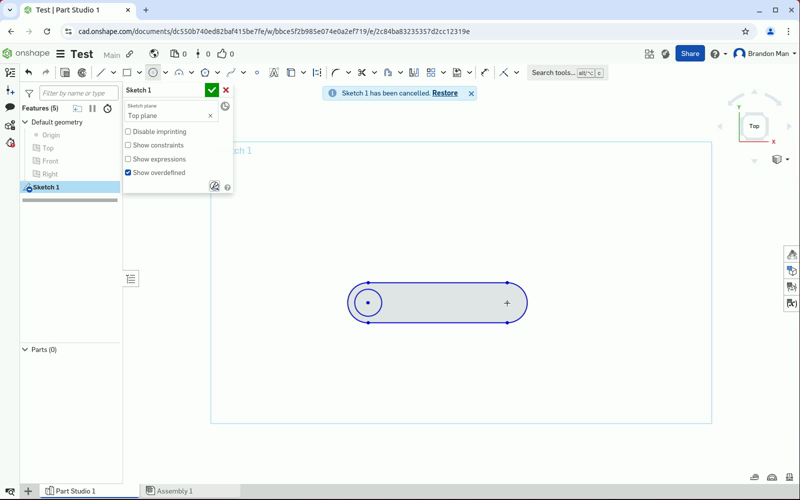
key_up(shift)
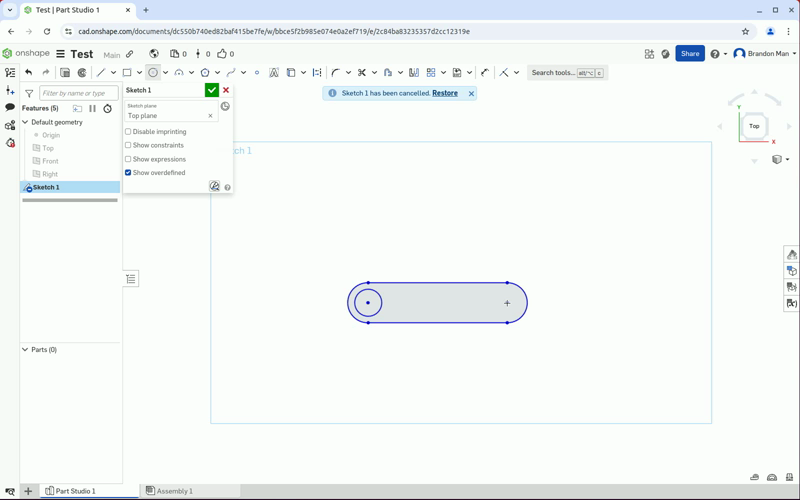
mouse_move(520, 302)
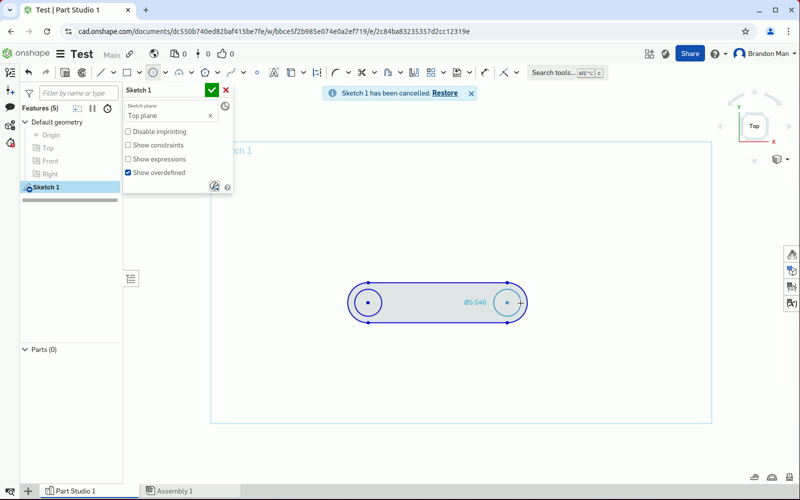
click(520, 302)
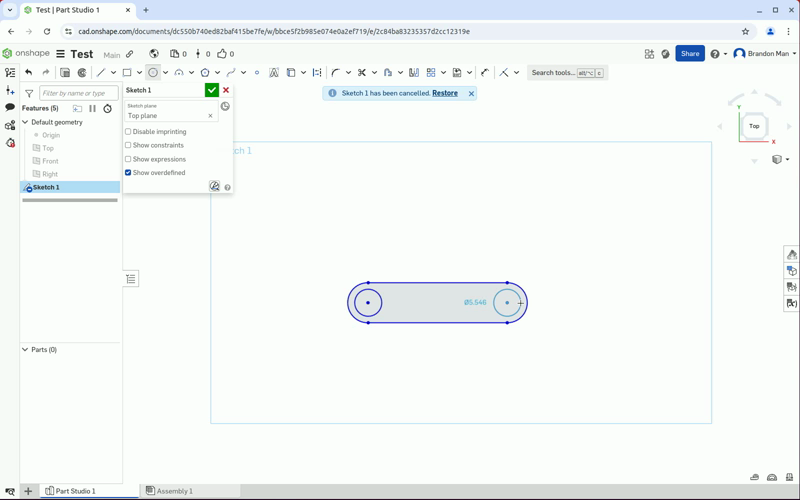
key(esc)
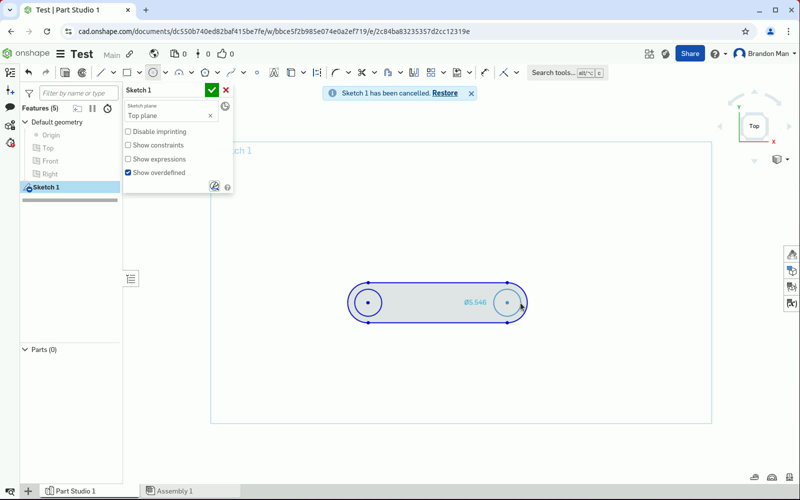
mouse_move(479, 294)
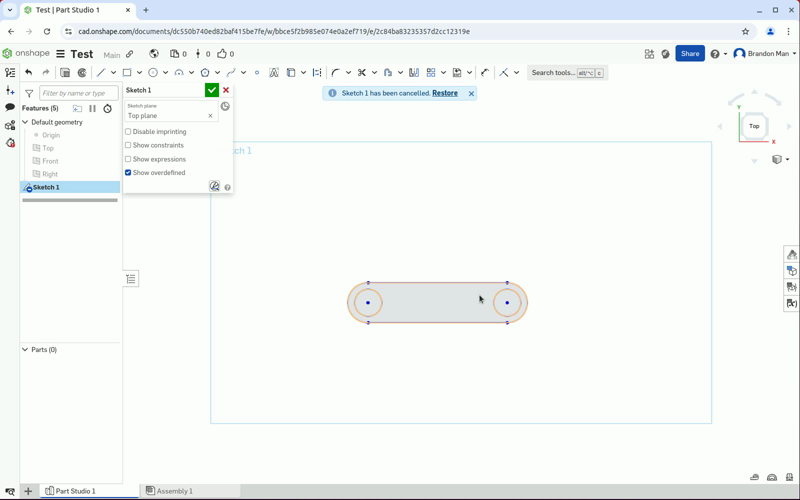
click(479, 294)
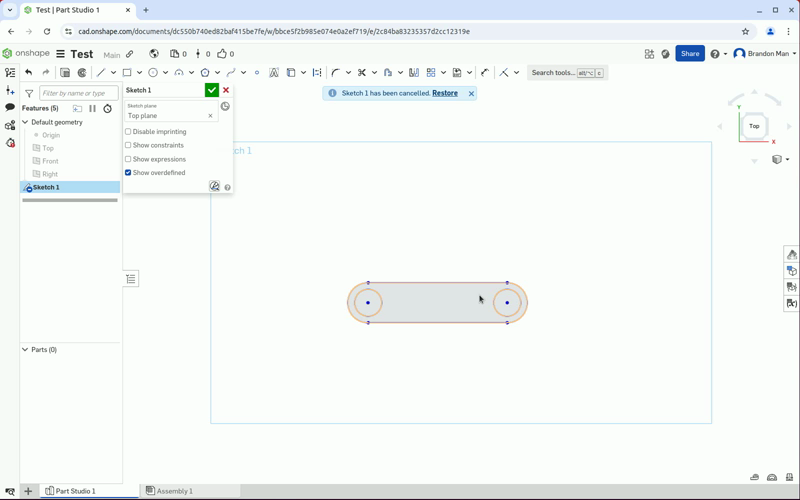
mouse_move(73, 352)
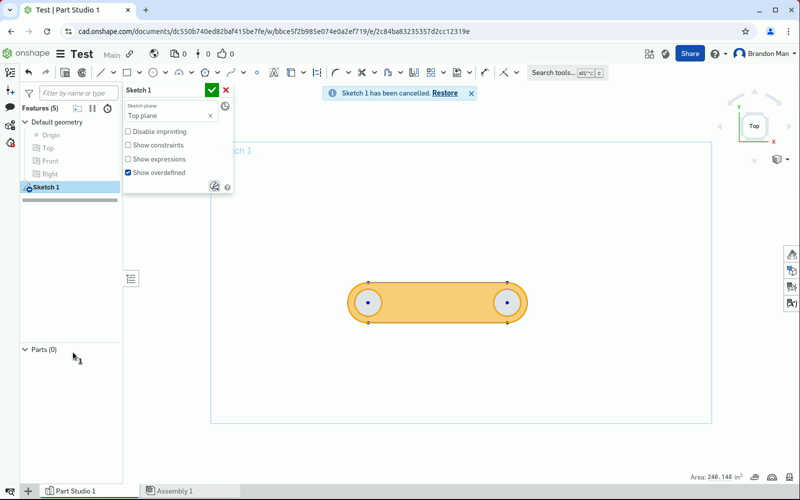
key(shift+y)
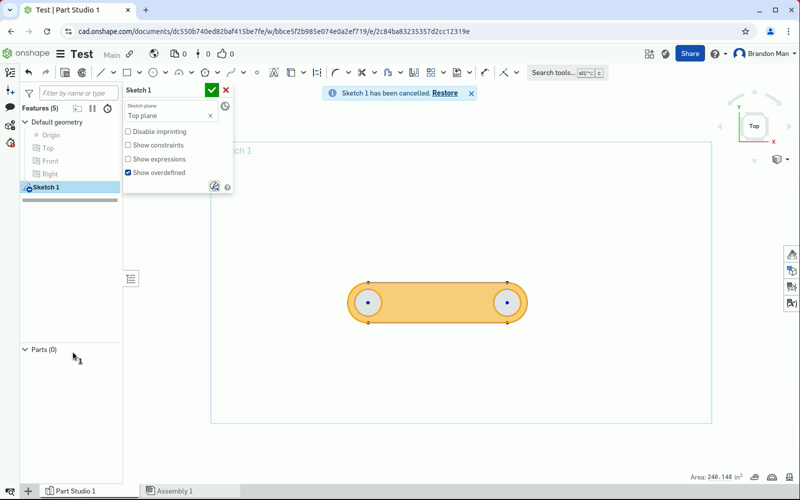
key(shift+e)
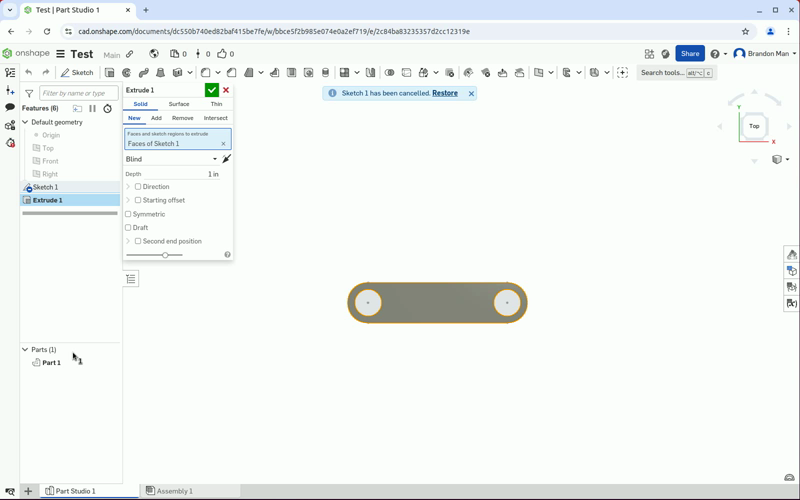
mouse_move(143, 106)
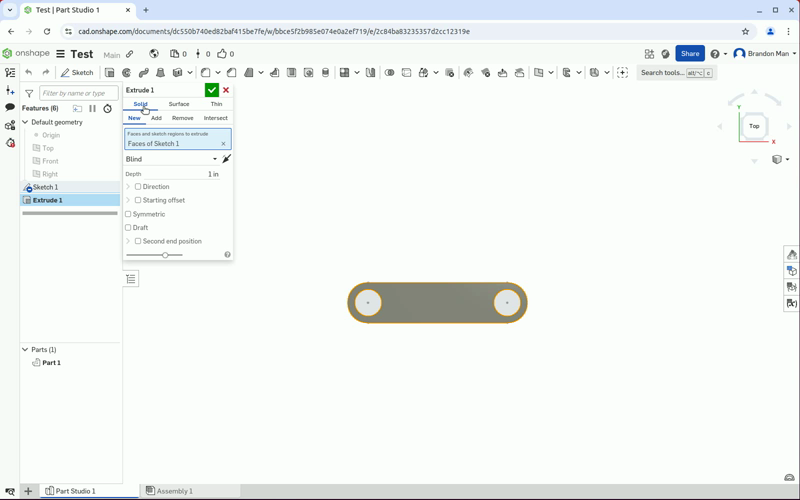
click(143, 106)
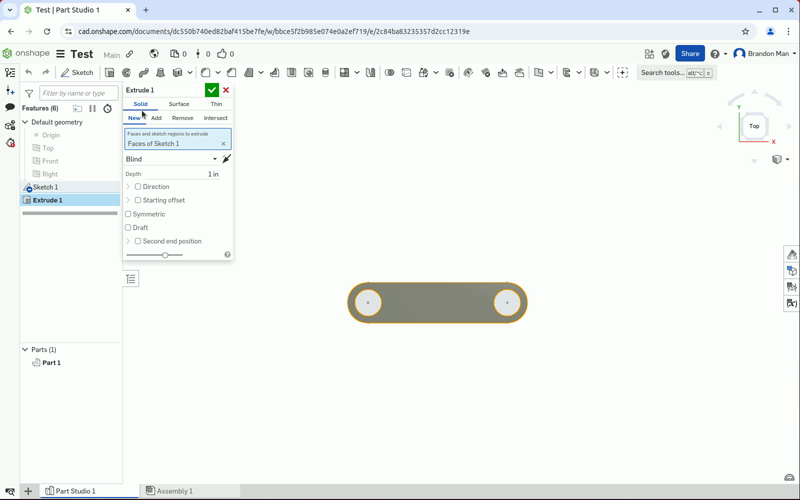
mouse_move(137, 120)
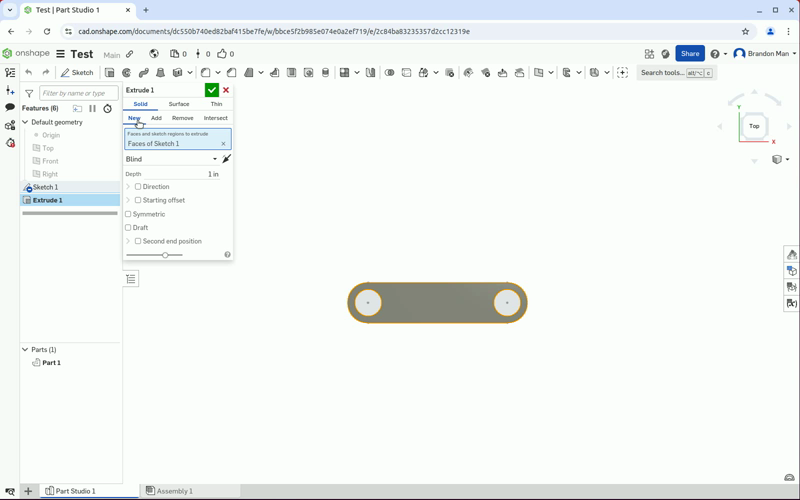
click(137, 120)
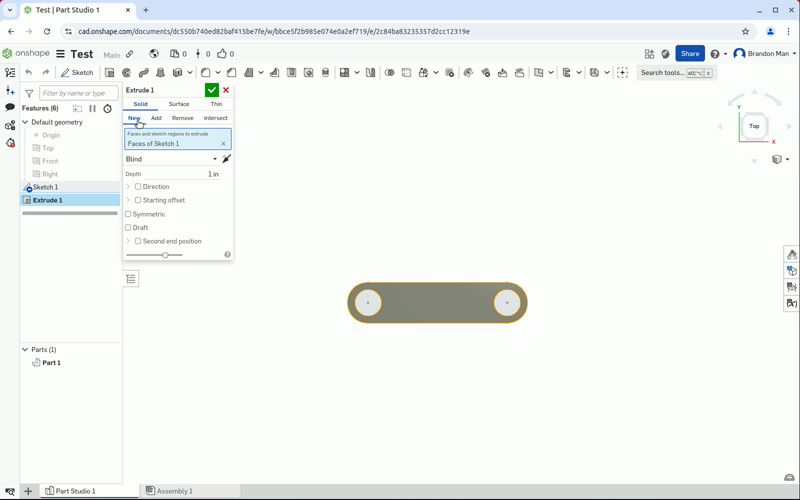
key(tab, 4)
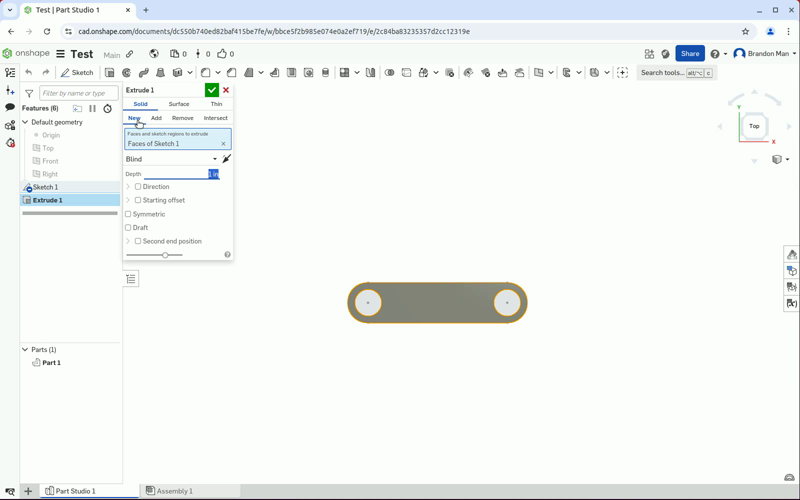
text(6.018)
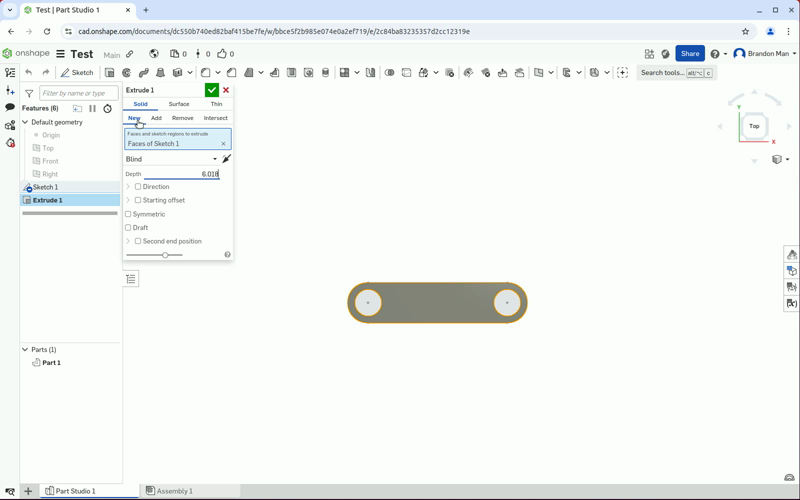
key(enter)
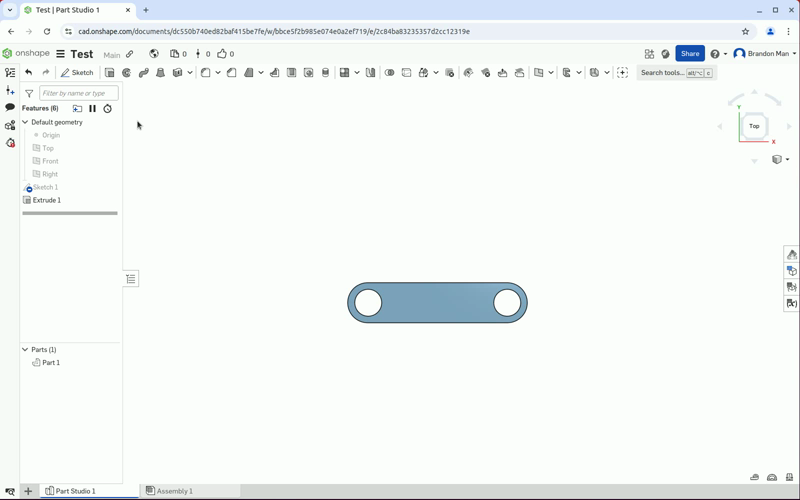
key(shift+h)
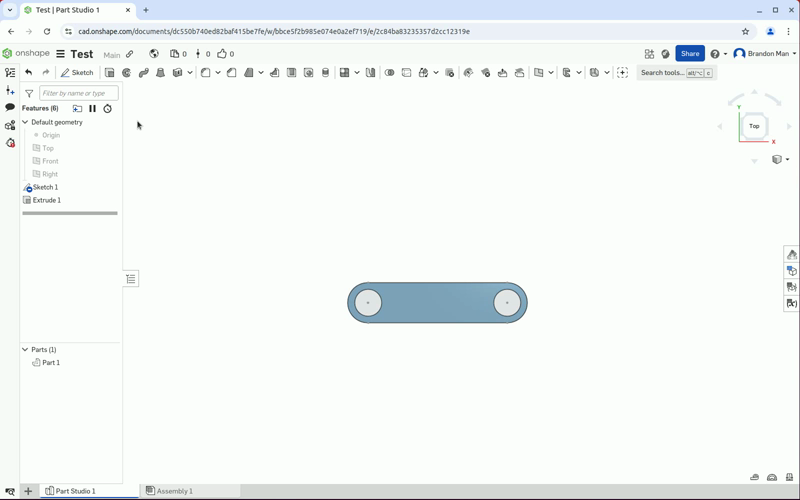
key(shift+h)
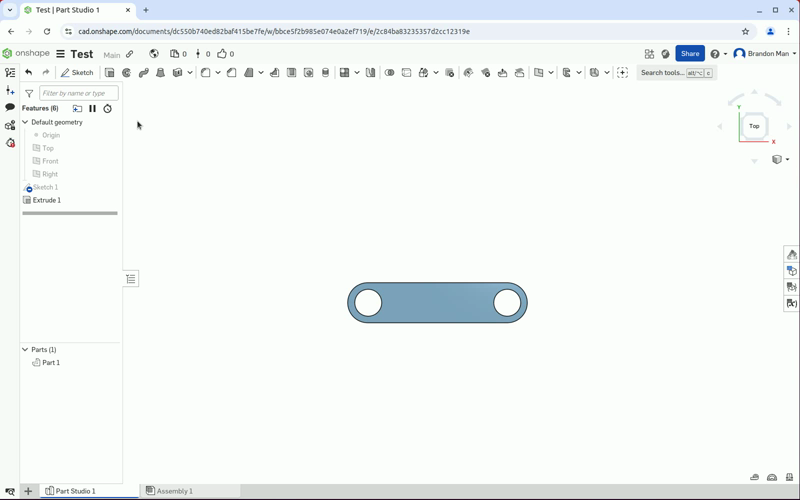
mouse_move(73, 189)
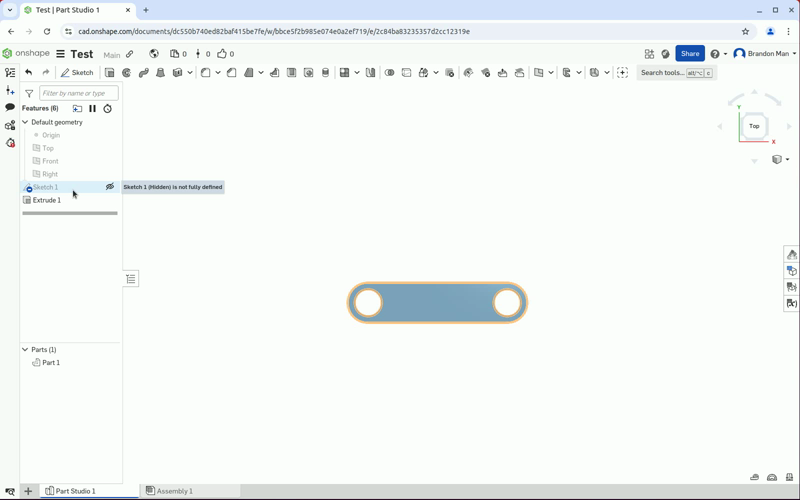
click(73, 189)
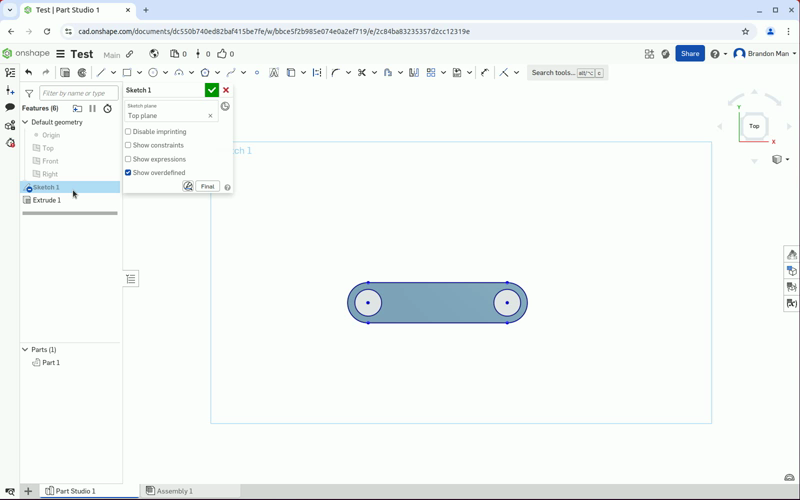
mouse_move(229, 92)
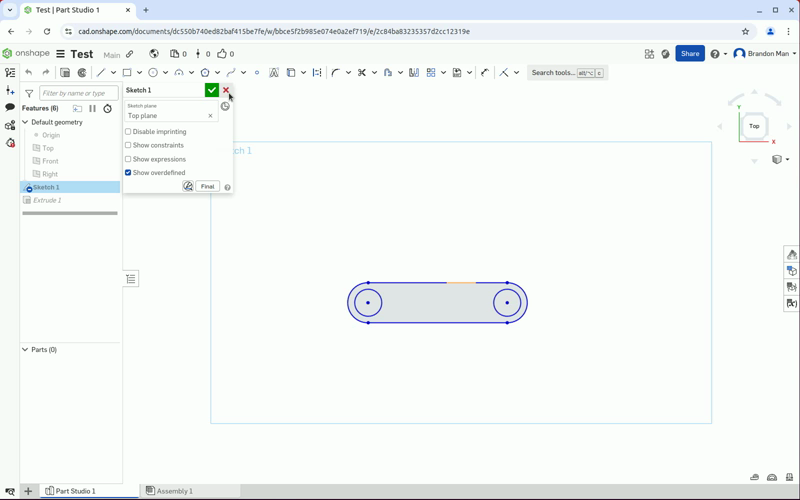
click(229, 92)
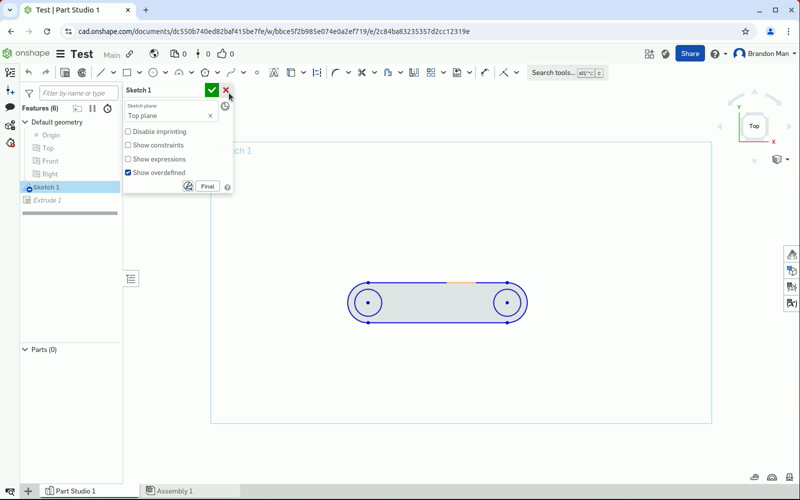
key(shift+s)
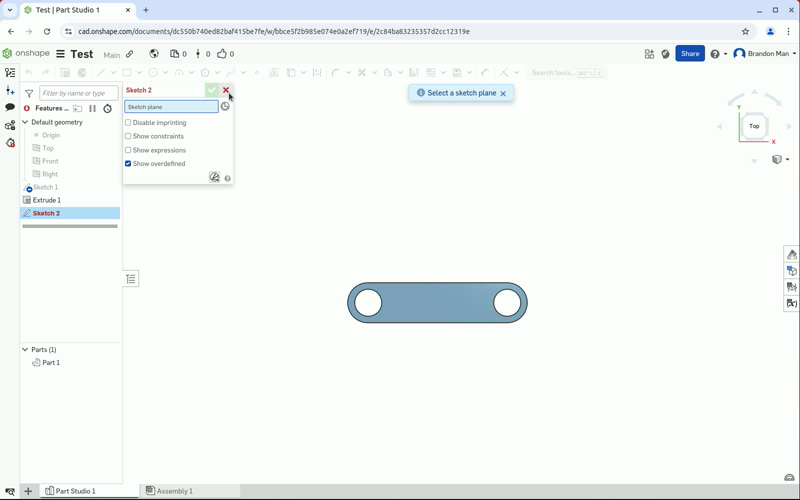
mouse_move(73, 150)
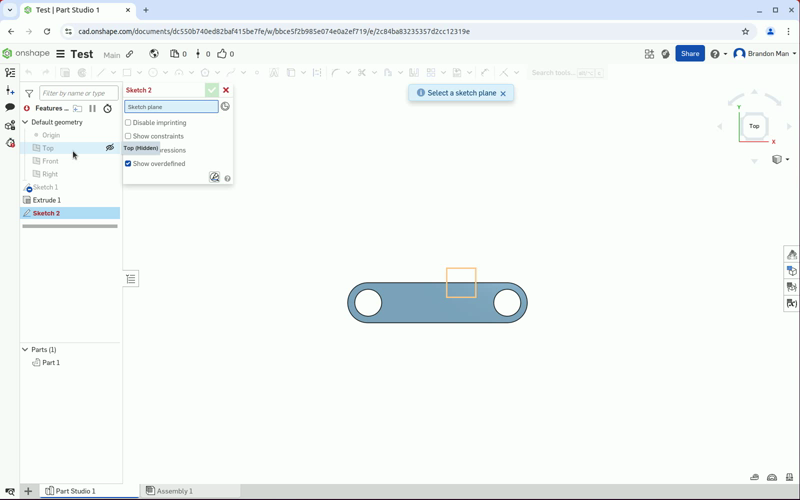
click(73, 150)
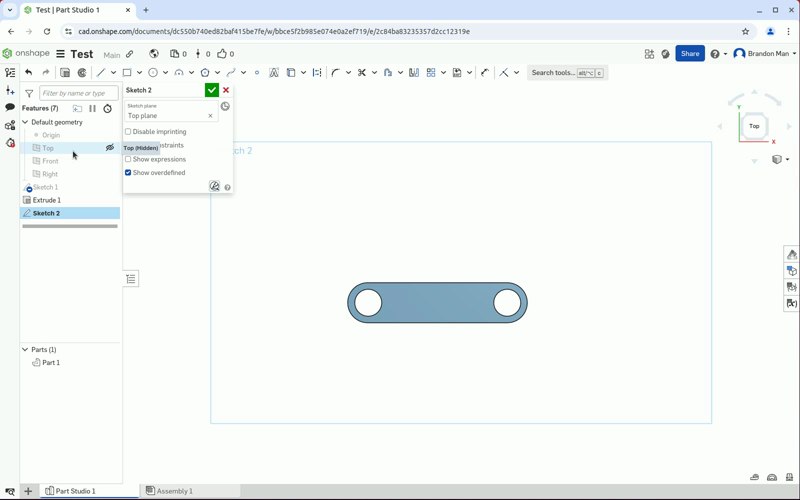
mouse_move(73, 352)
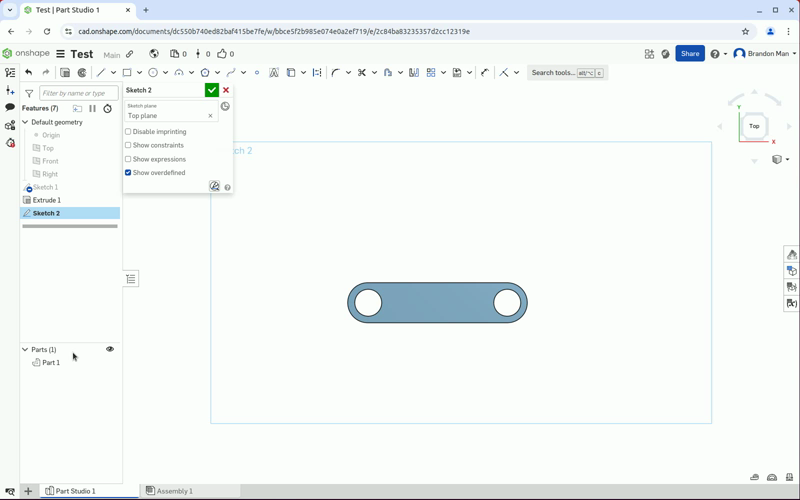
key(y)
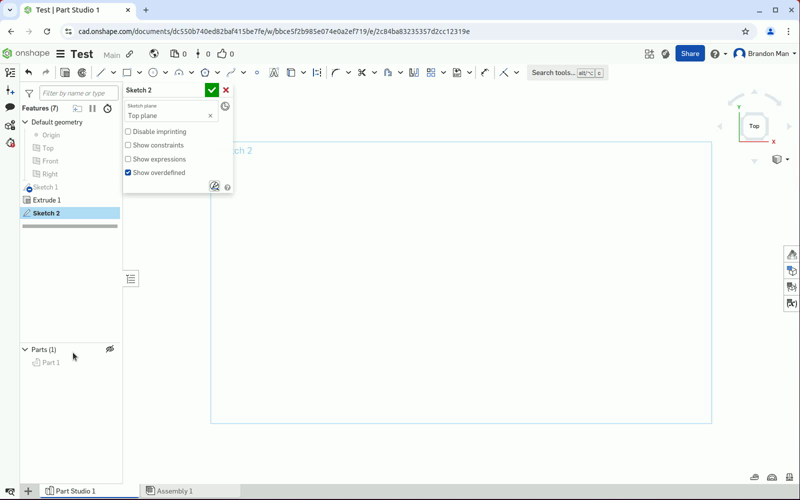
key(l)
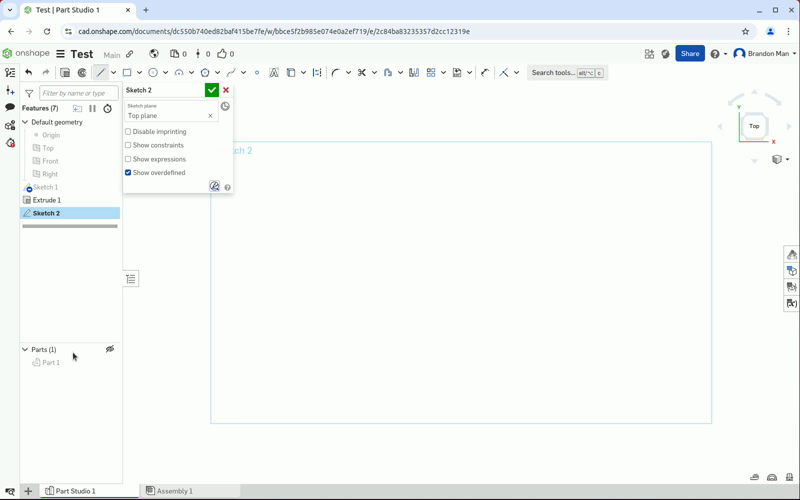
key_down(shift)
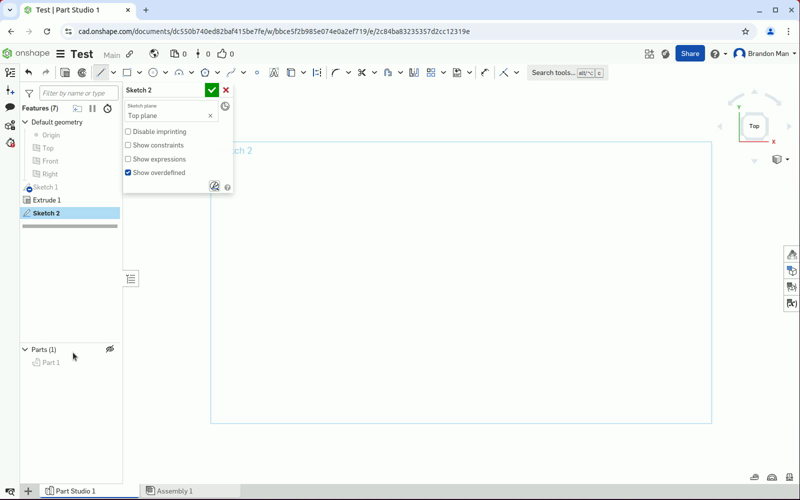
mouse_move(368, 322)
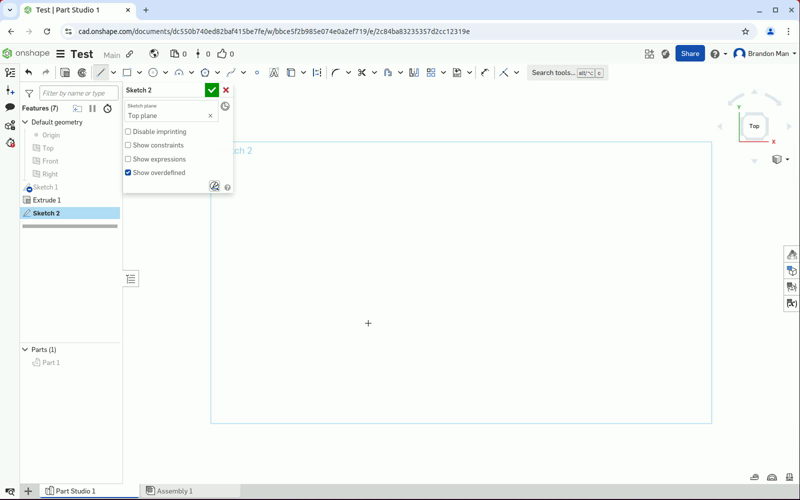
click(368, 322)
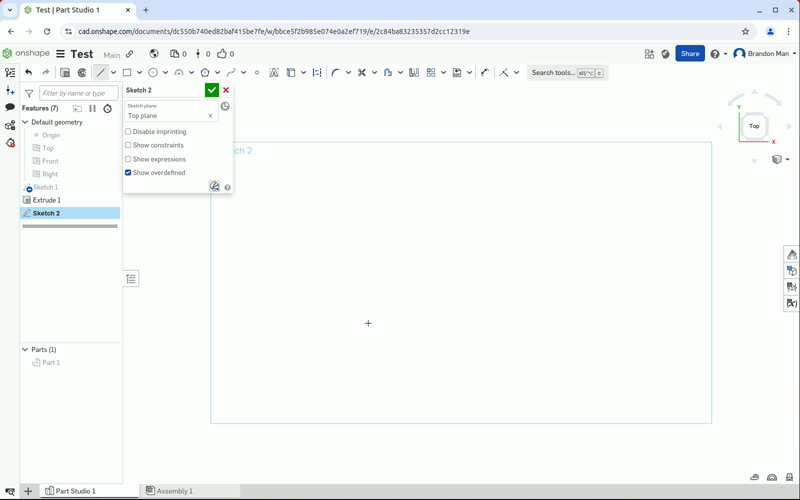
key_up(shift)
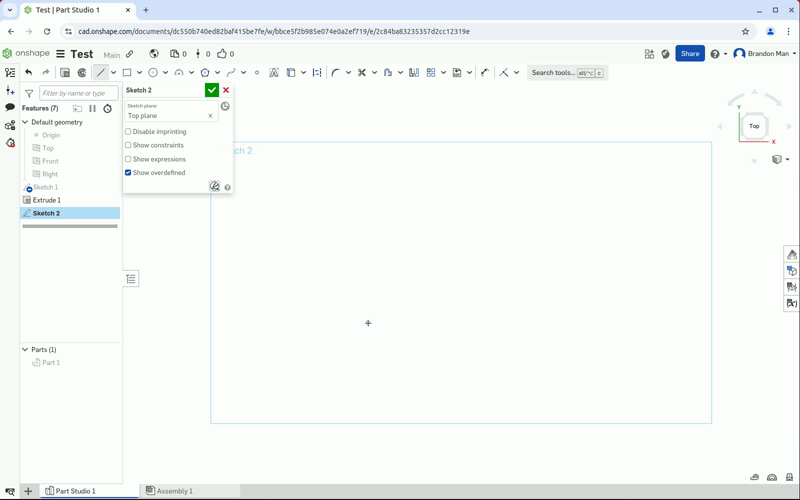
key_down(shift)
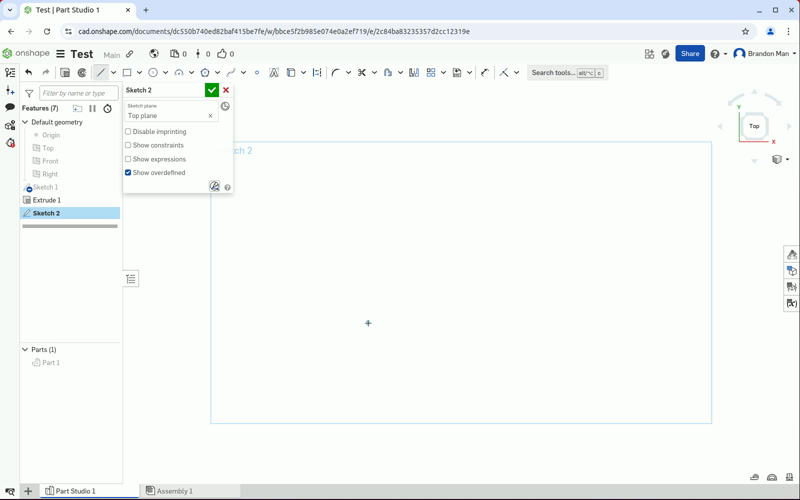
mouse_move(507, 322)
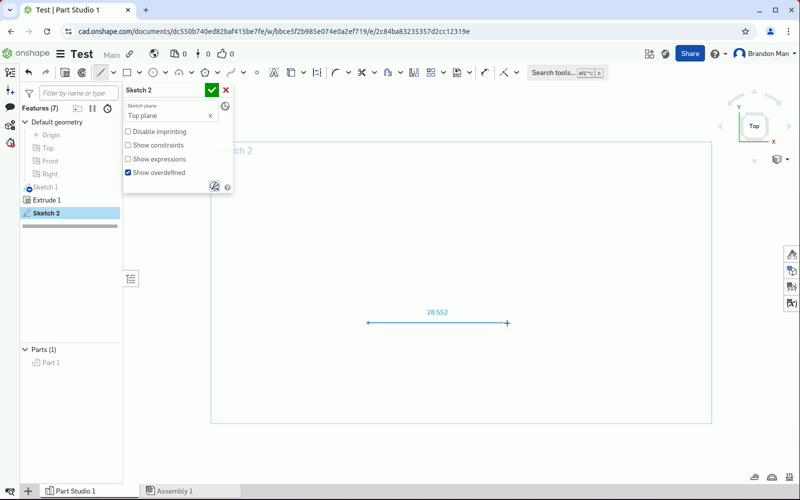
click(507, 322)
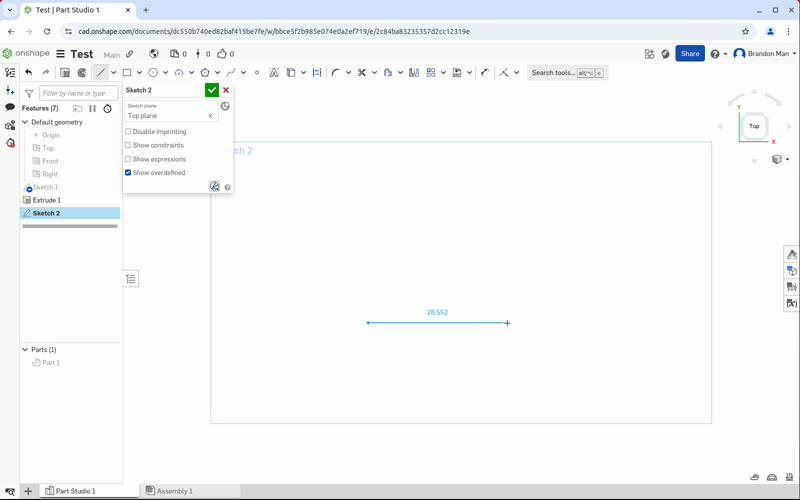
key_up(shift)
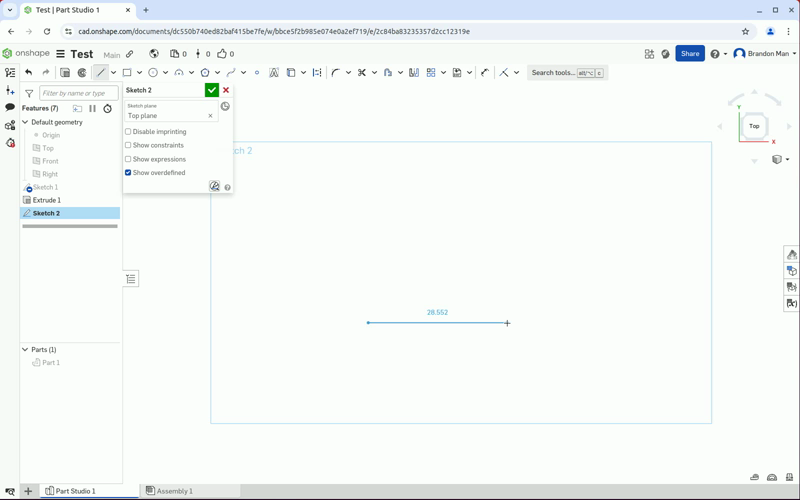
key(esc)
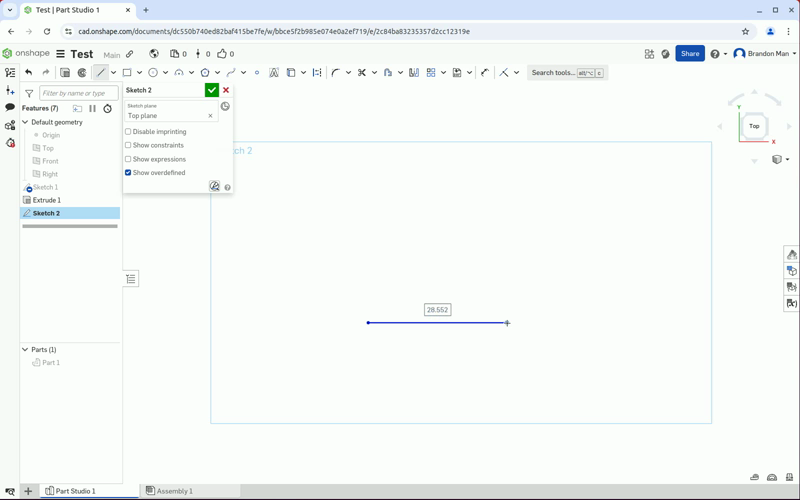
key(a)
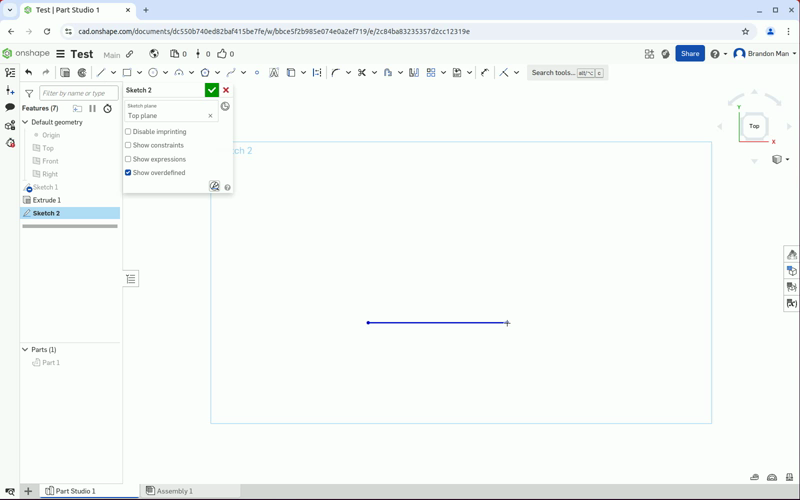
mouse_move(507, 322)
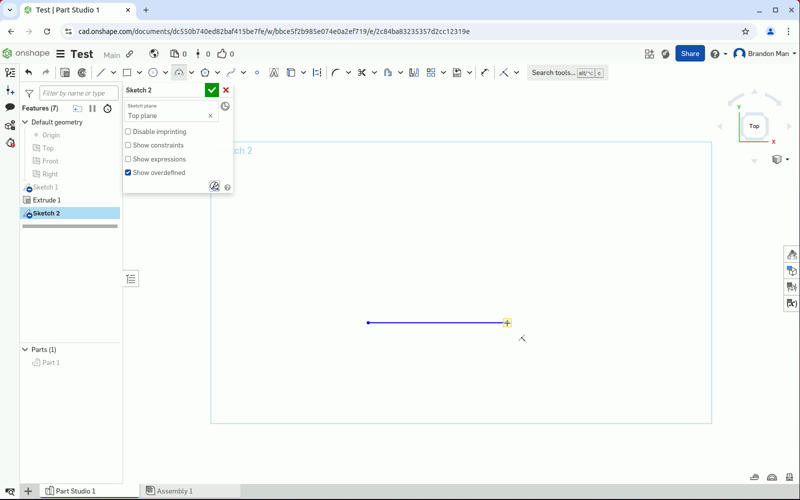
click(507, 322)
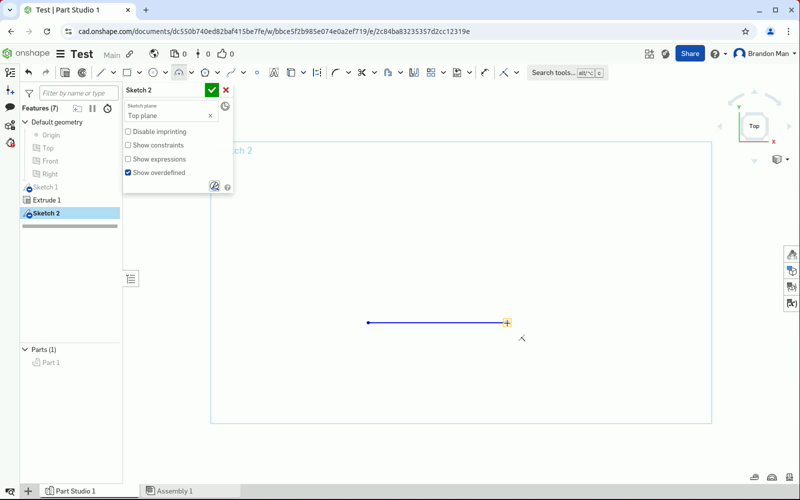
key_down(shift)
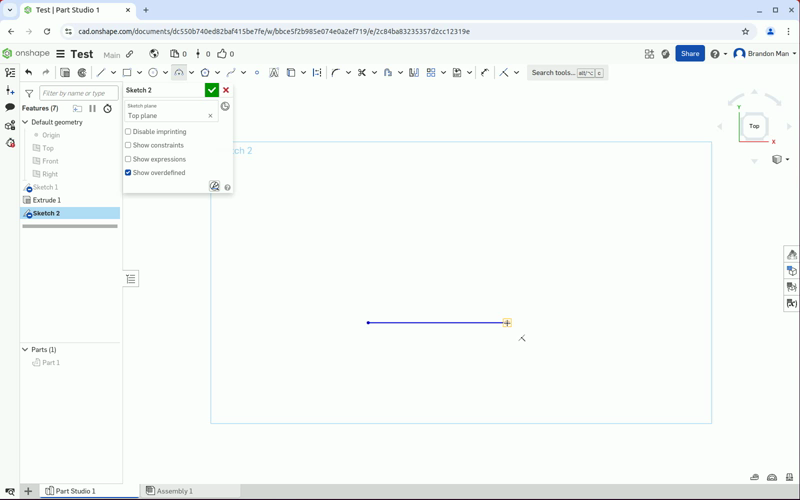
mouse_move(507, 282)
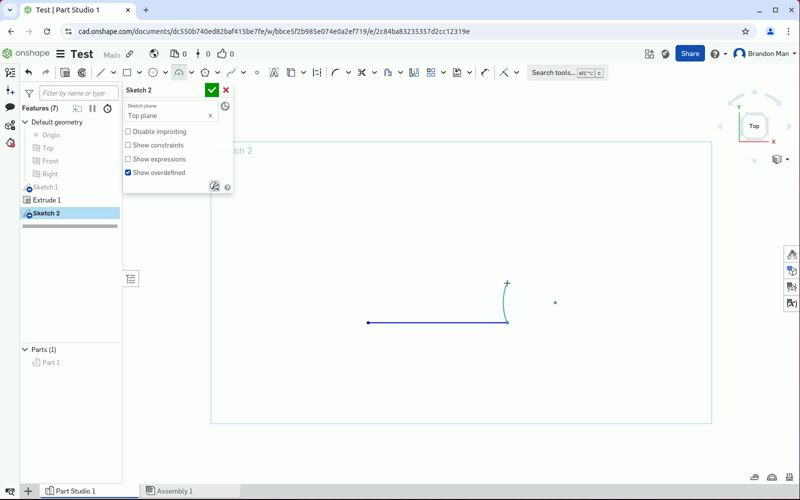
click(507, 282)
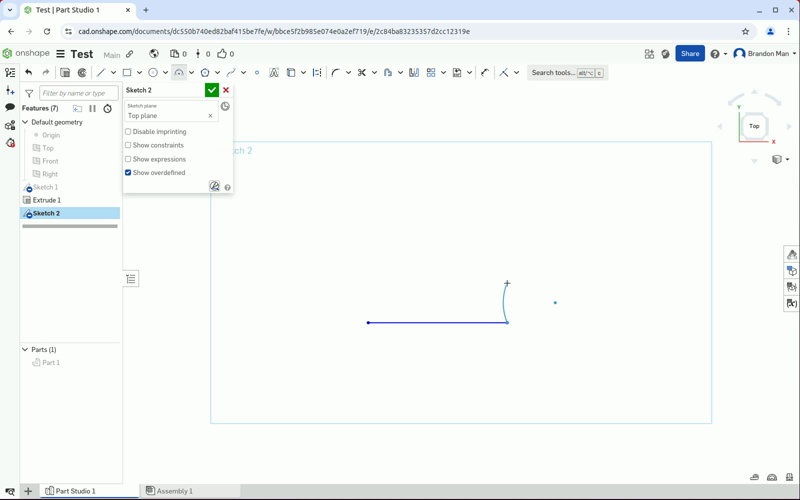
mouse_move(527, 302)
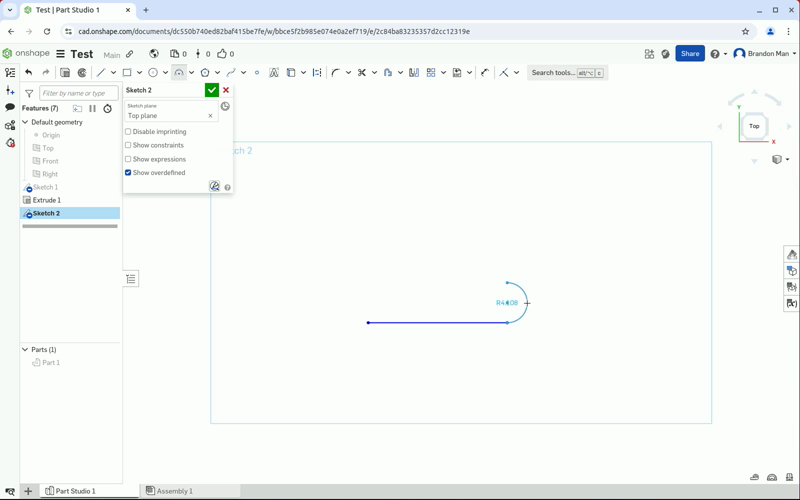
click(527, 302)
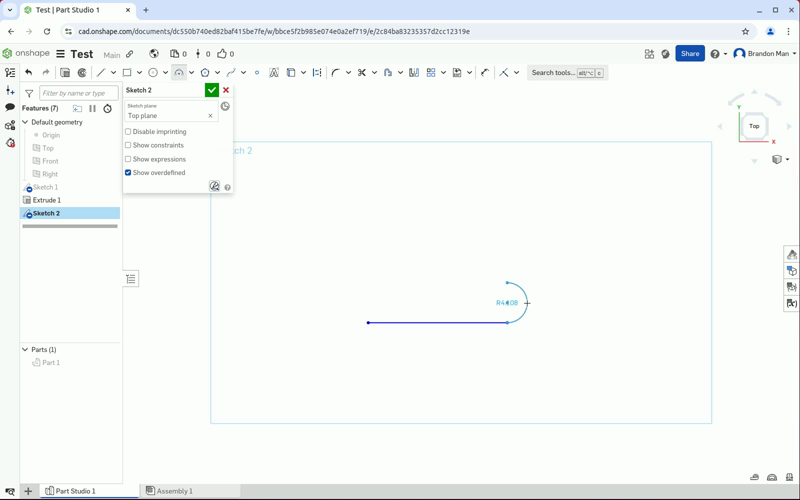
key_up(shift)
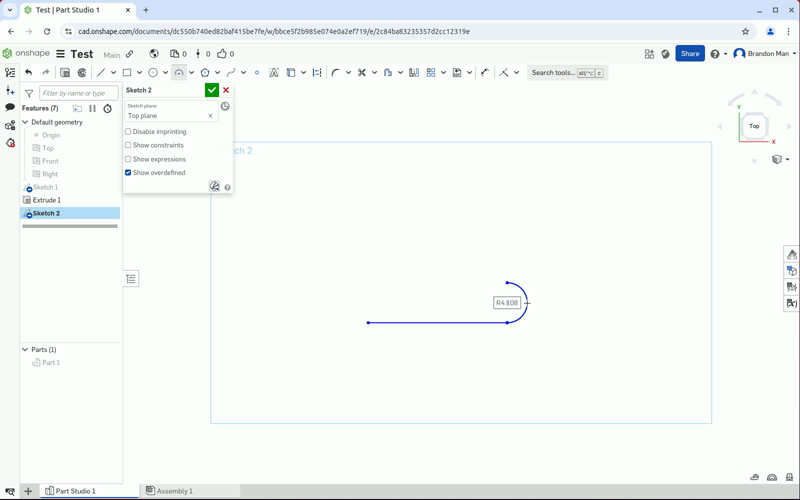
key(esc)
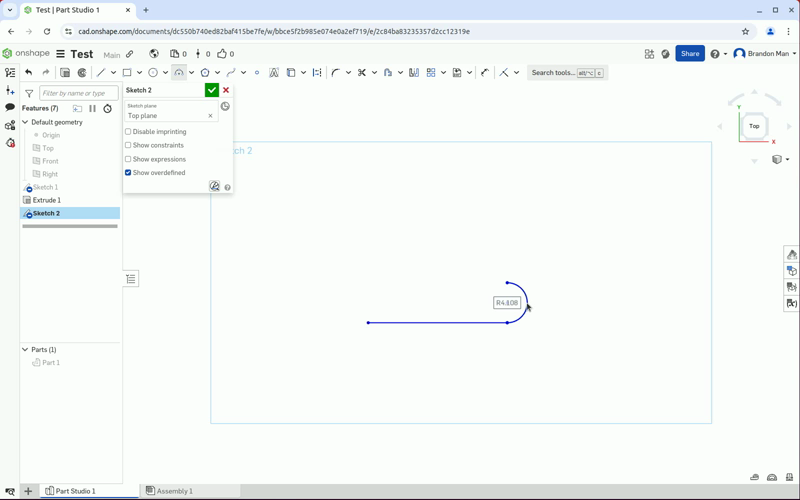
key(l)
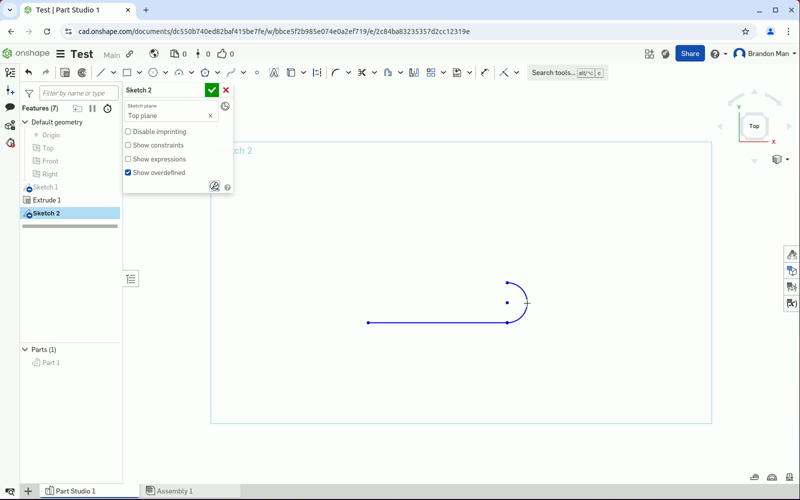
mouse_move(507, 282)
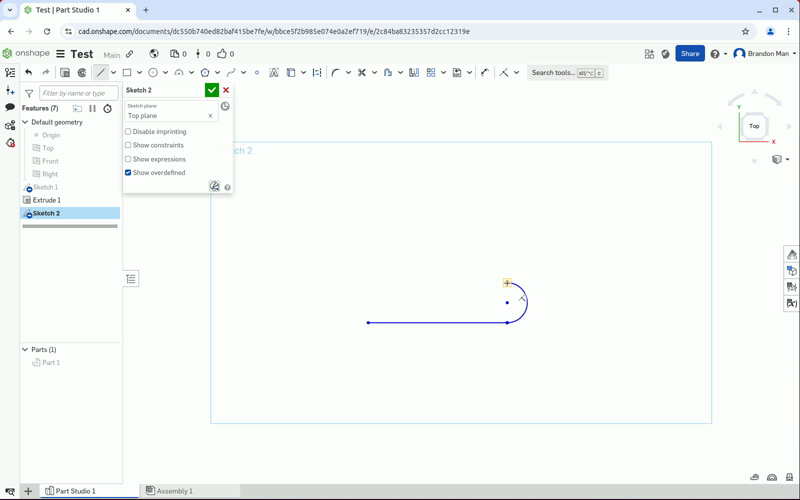
click(507, 282)
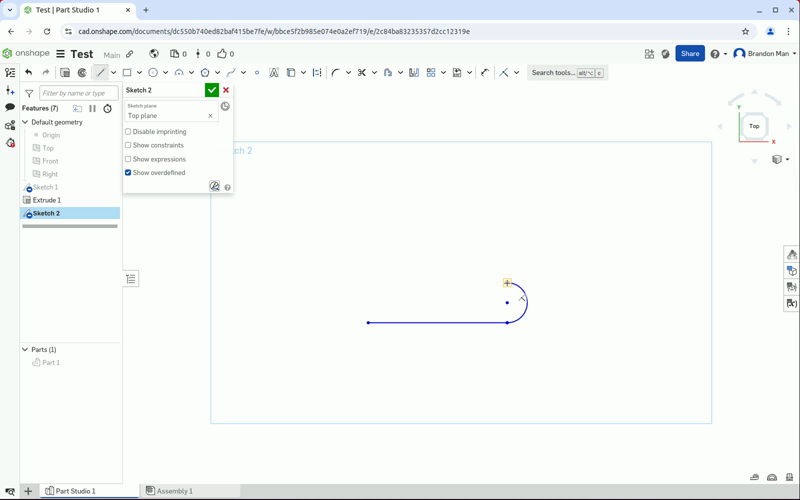
key_down(shift)
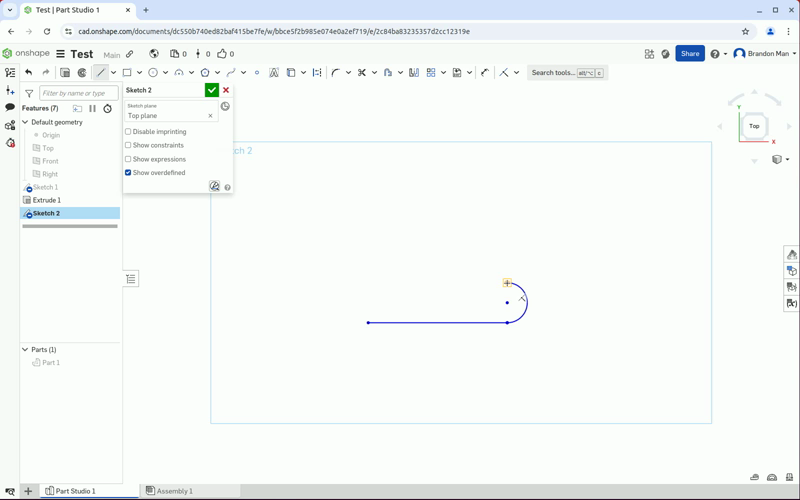
mouse_move(368, 282)
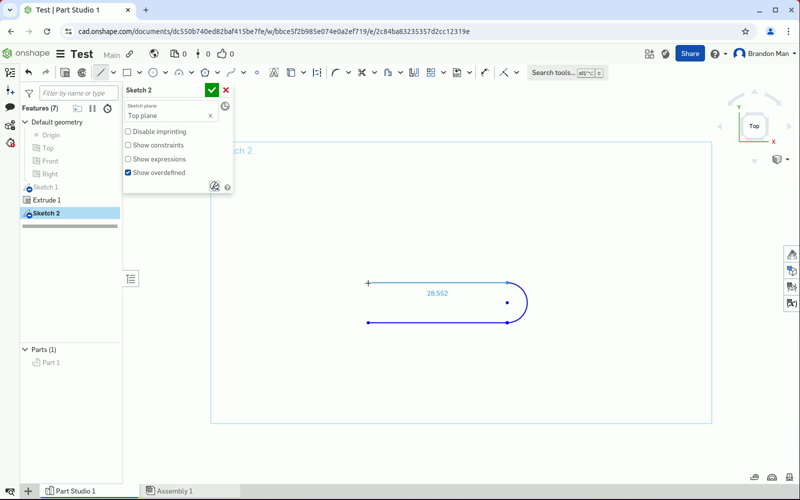
click(368, 282)
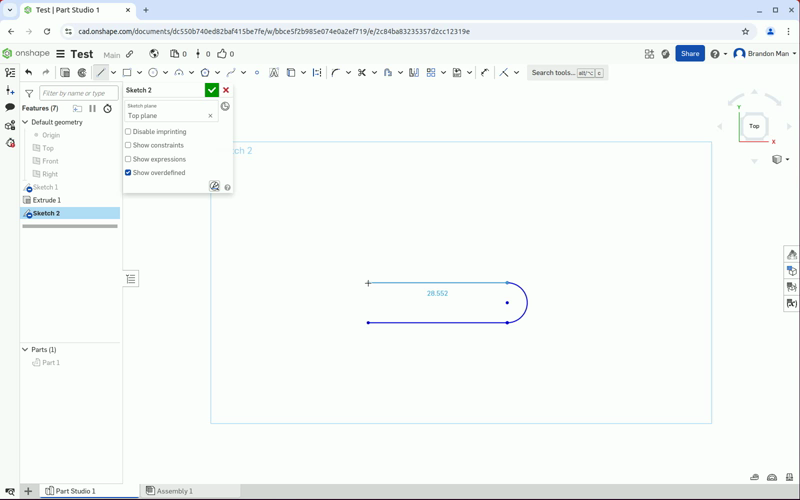
key_up(shift)
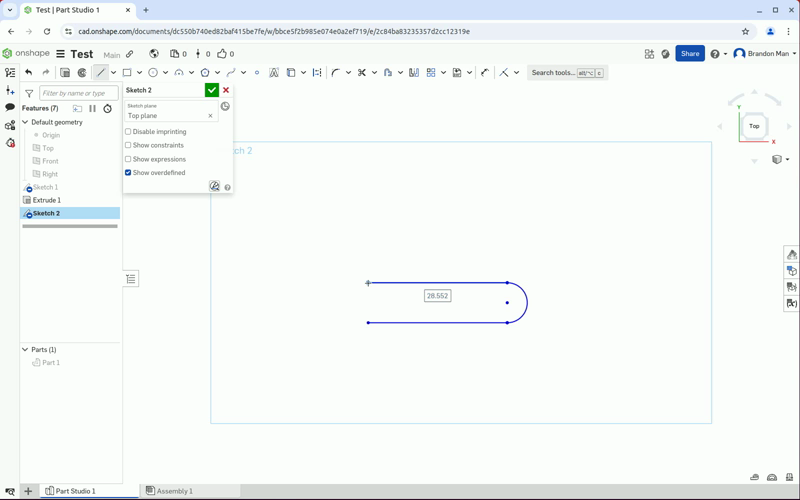
key(esc)
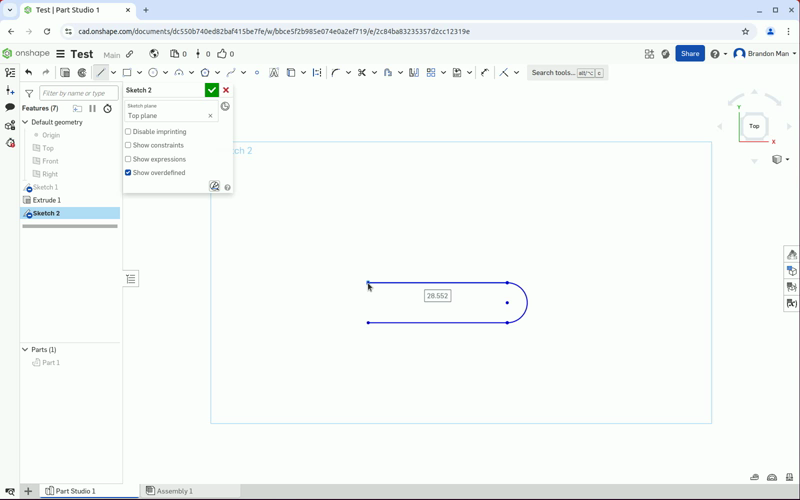
key(a)
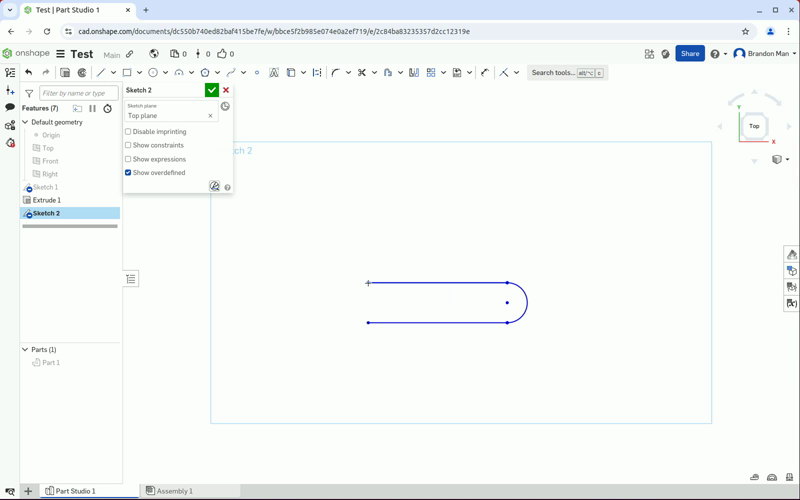
mouse_move(368, 282)
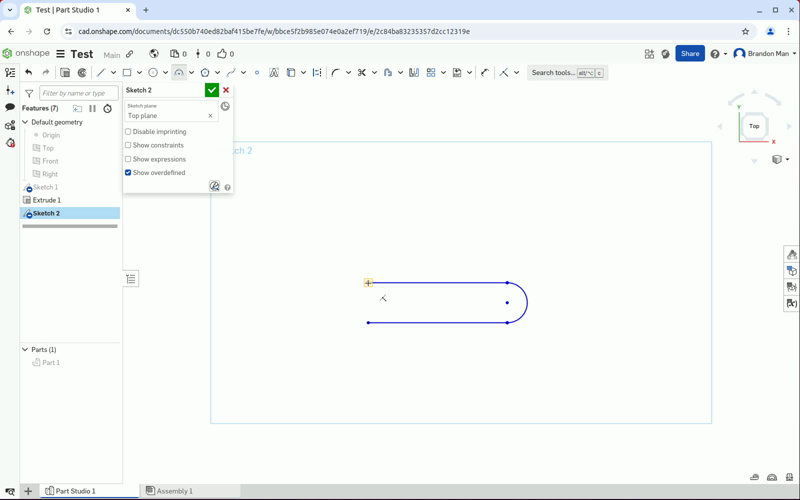
click(368, 282)
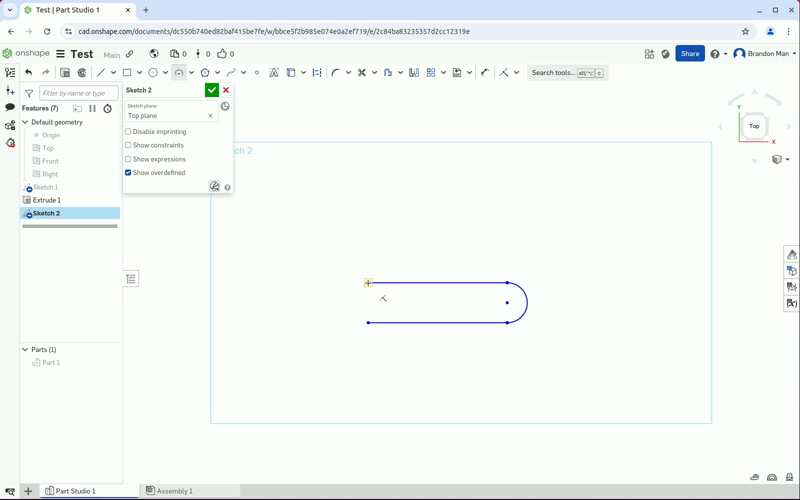
mouse_move(368, 322)
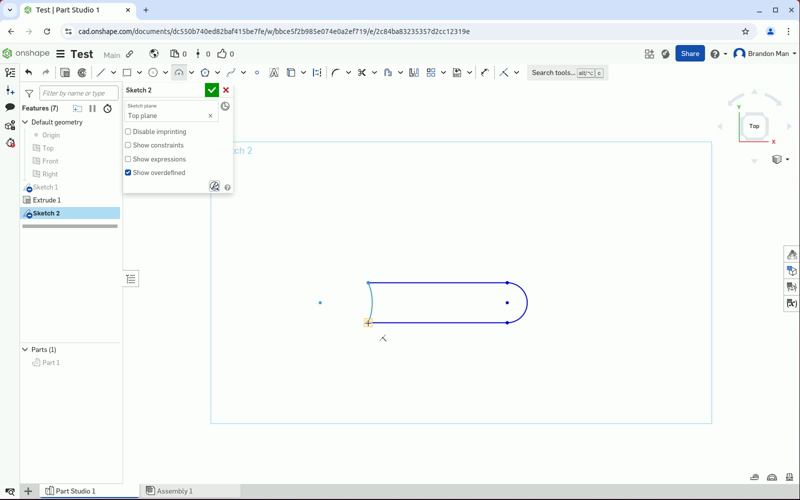
click(368, 322)
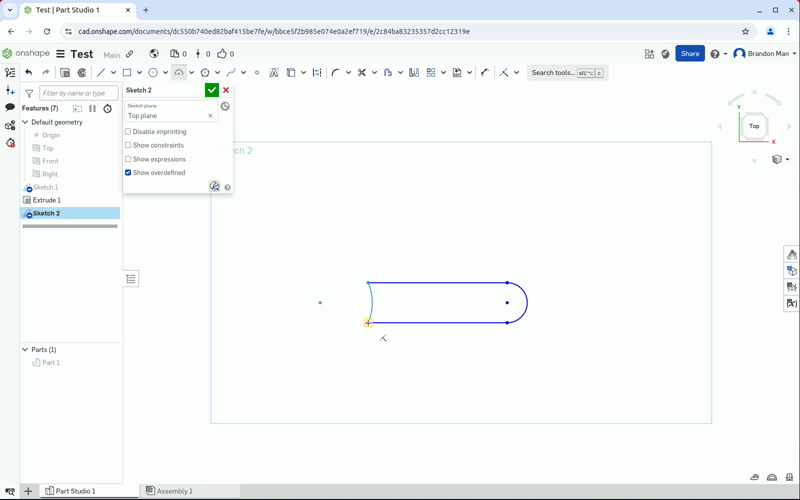
key_down(shift)
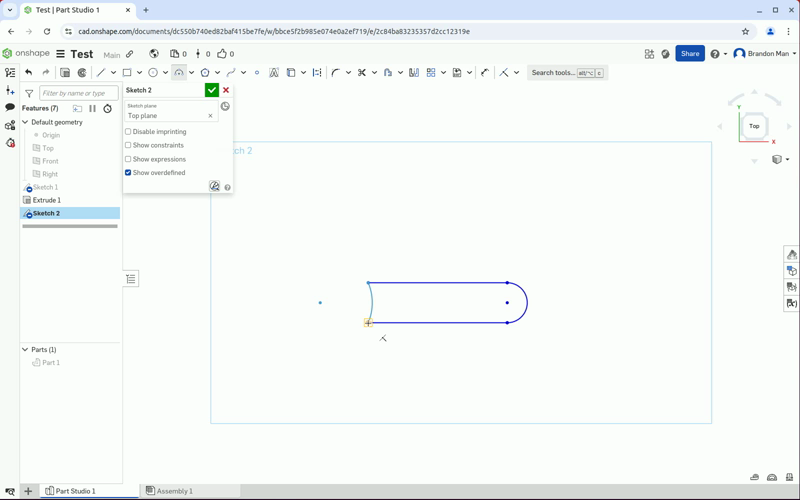
mouse_move(347, 302)
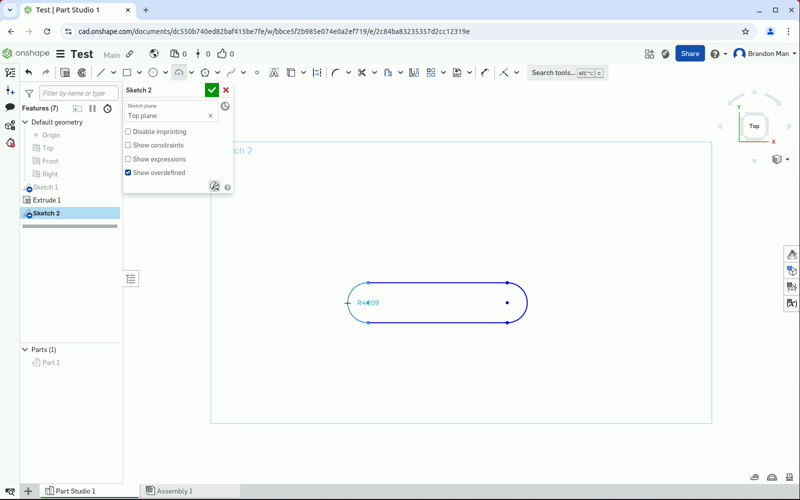
click(347, 302)
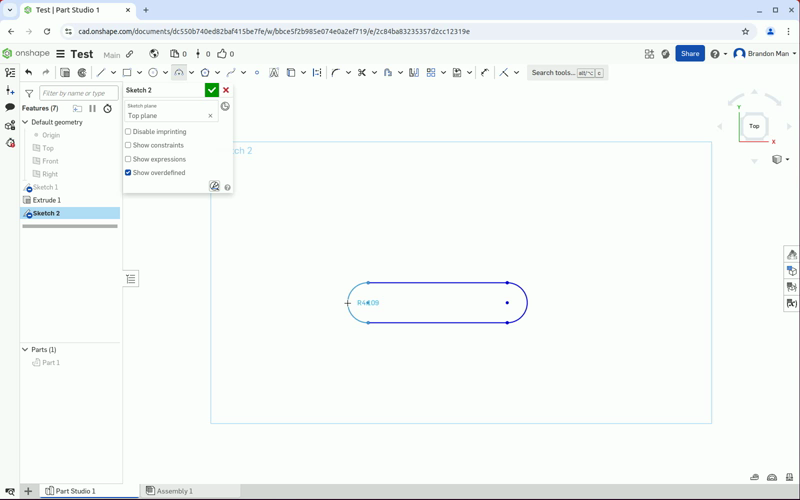
key_up(shift)
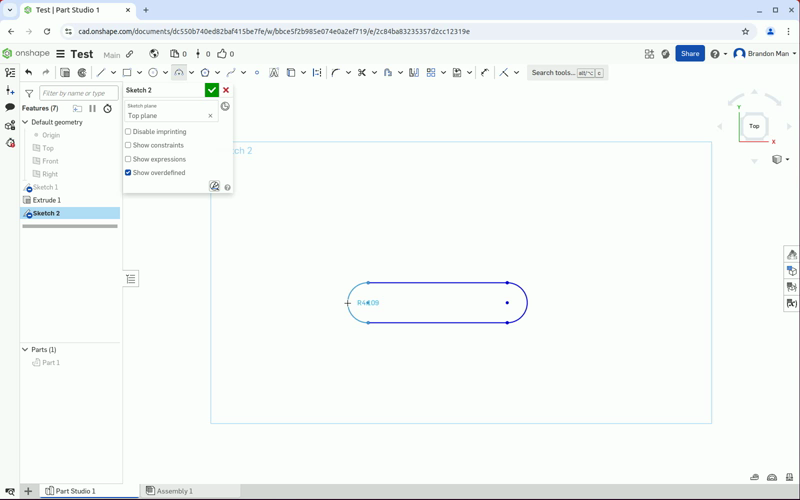
key(esc)
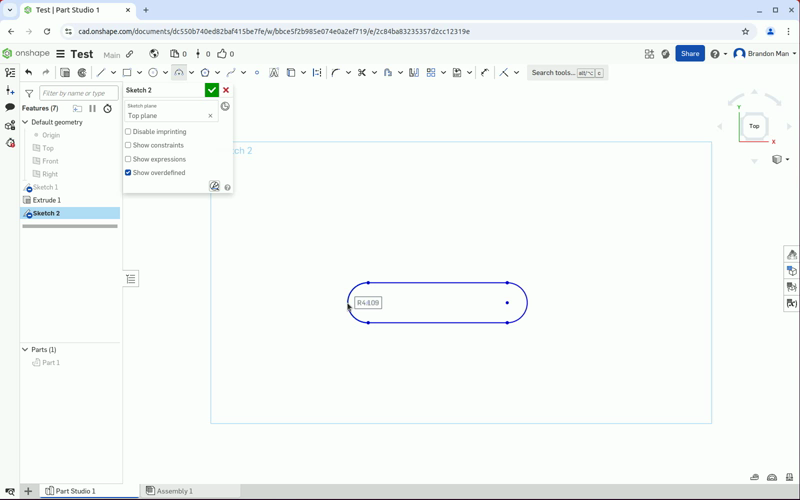
key(c)
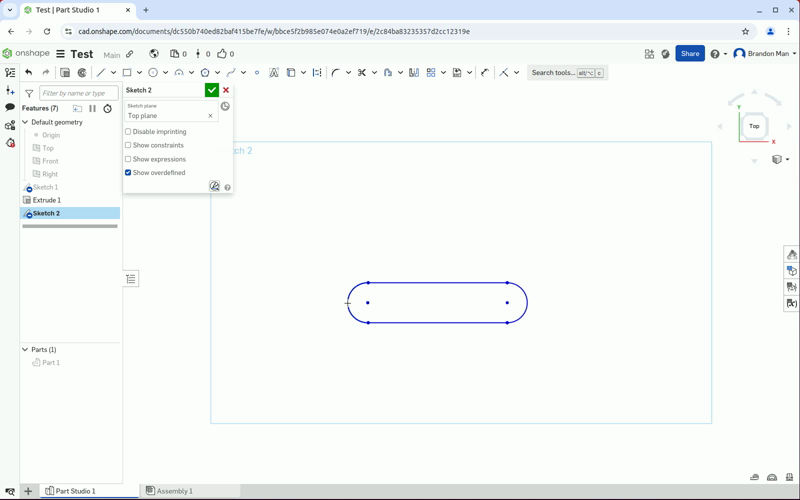
key_down(shift)
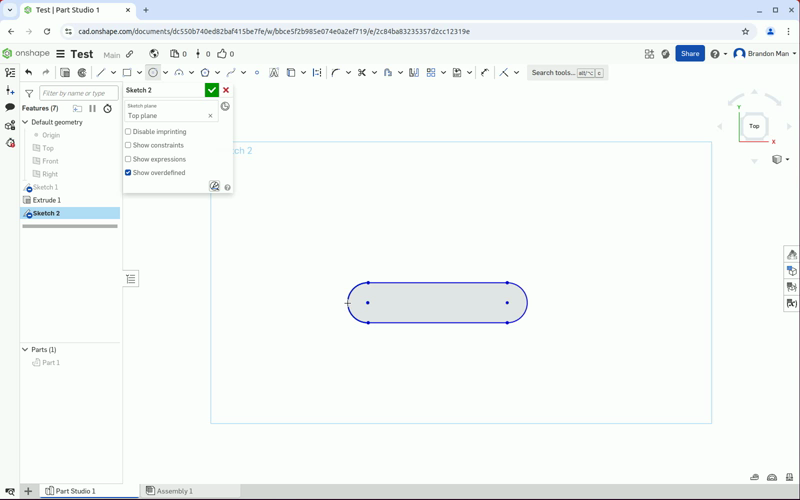
mouse_move(368, 302)
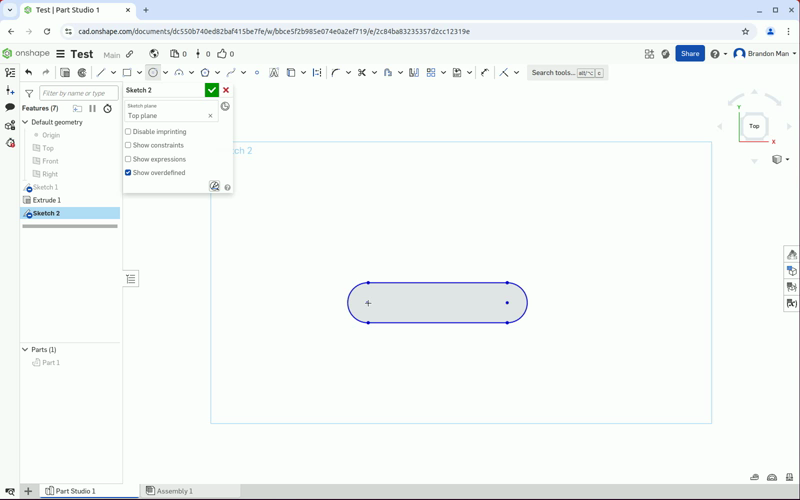
click(368, 302)
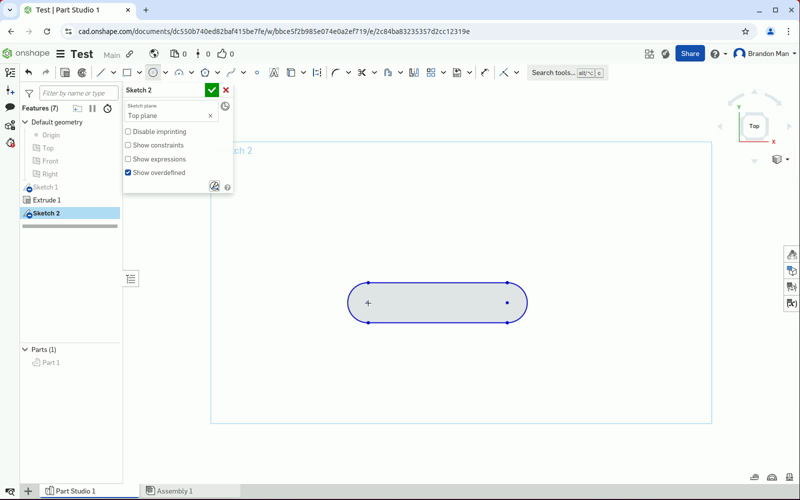
key_up(shift)
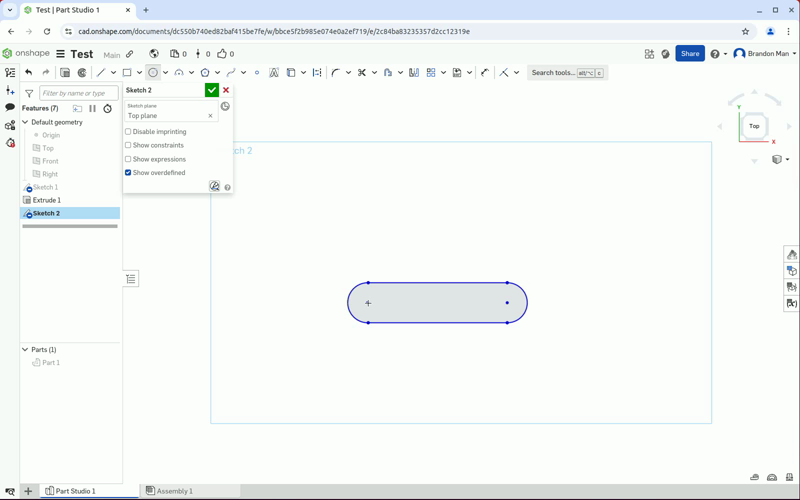
mouse_move(381, 302)
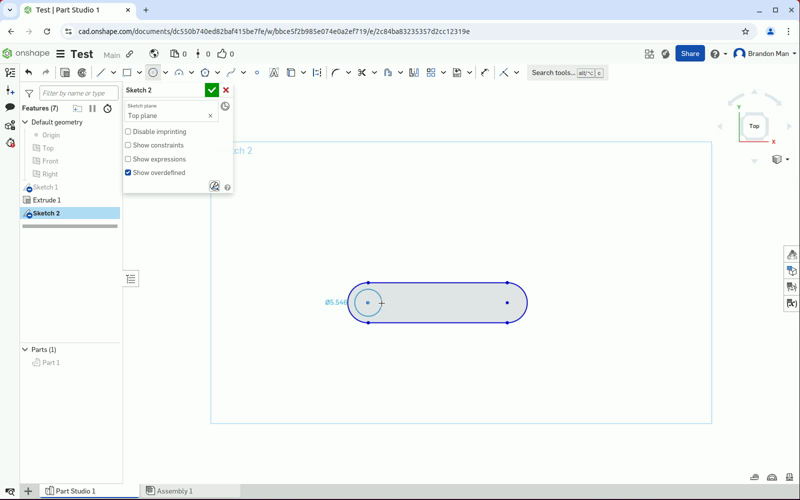
click(381, 302)
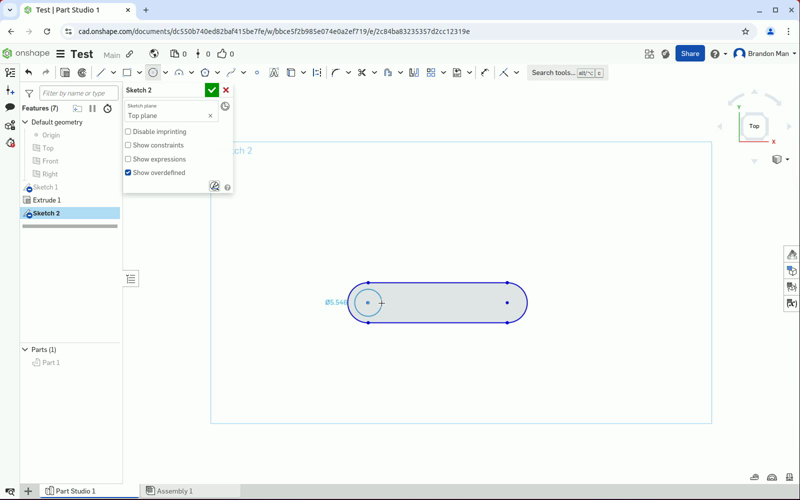
key(esc)
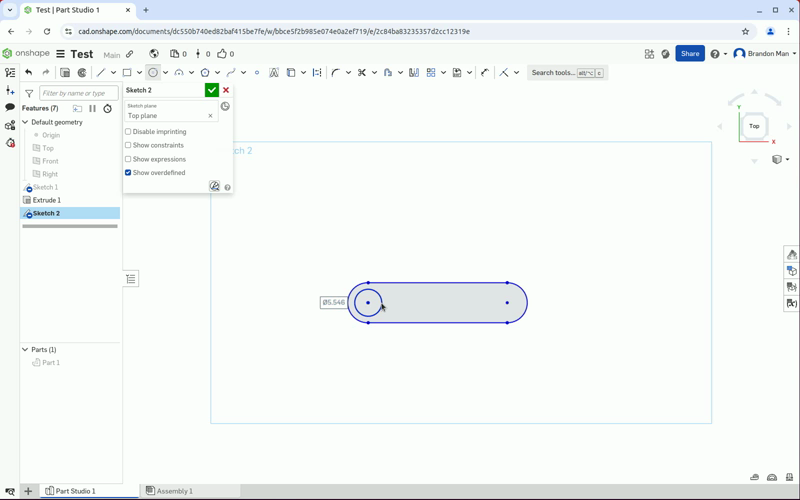
key(c)
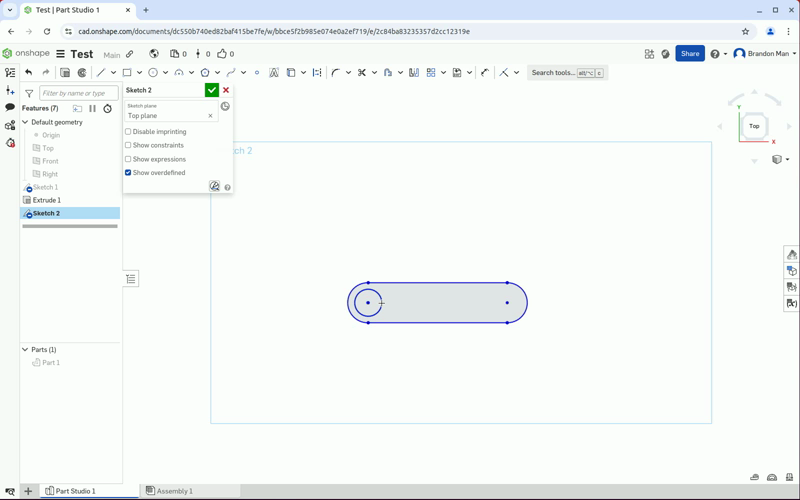
key_down(shift)
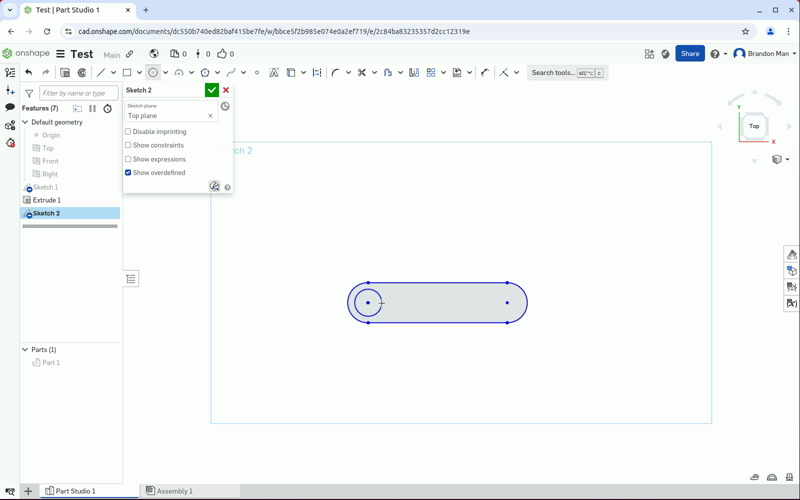
mouse_move(507, 302)
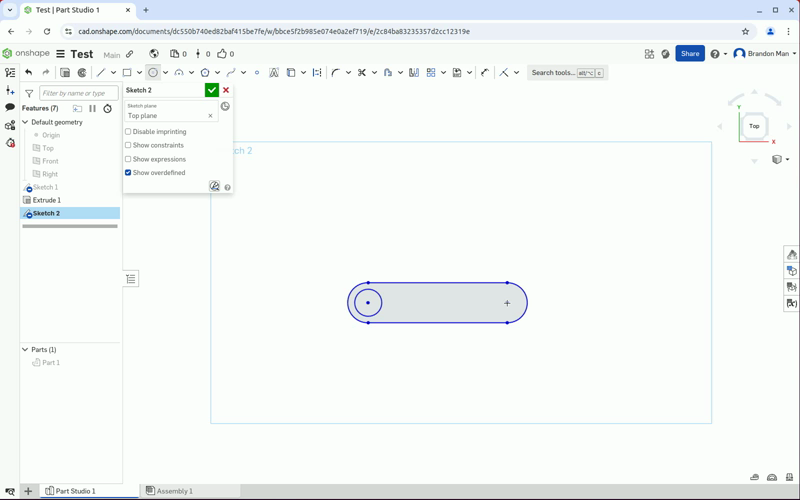
click(507, 302)
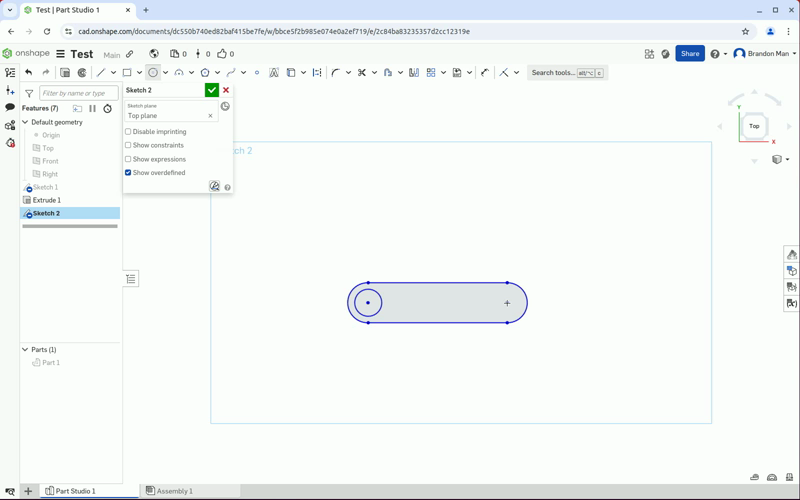
key_up(shift)
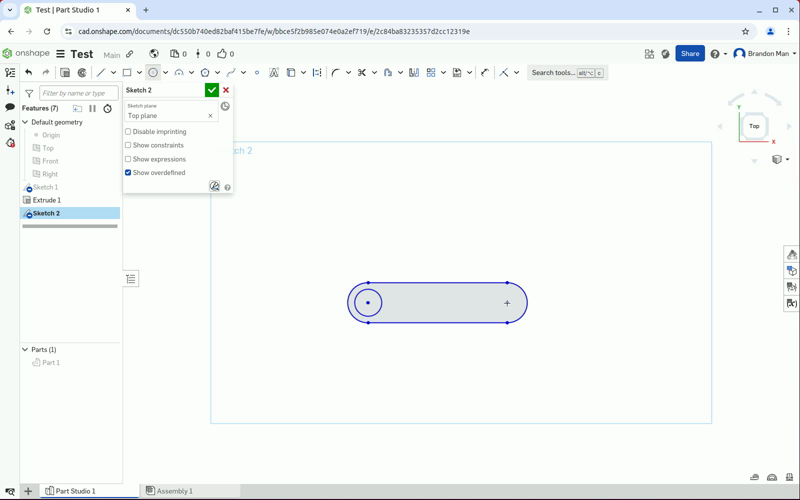
mouse_move(520, 302)
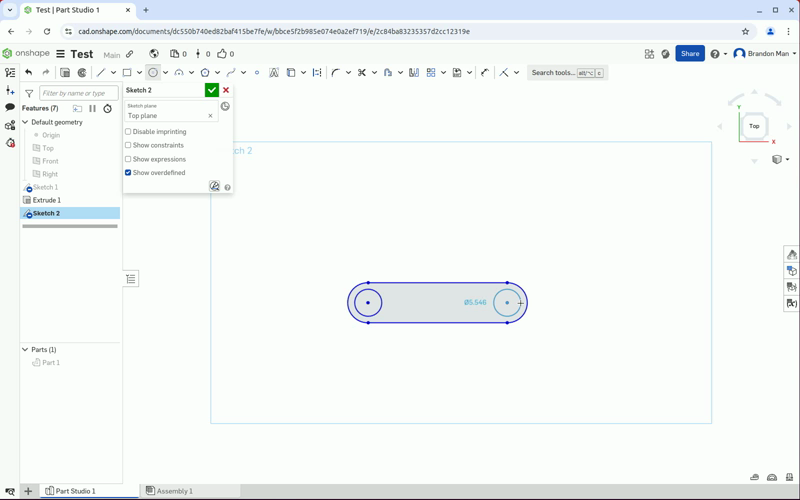
click(520, 302)
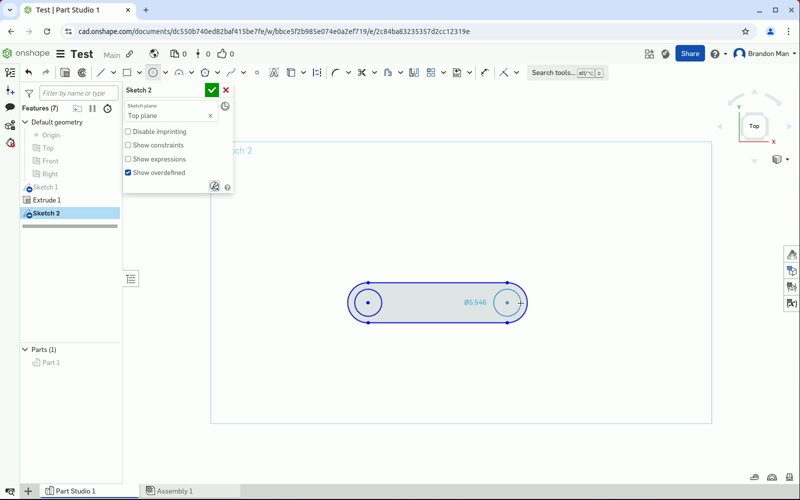
key(esc)
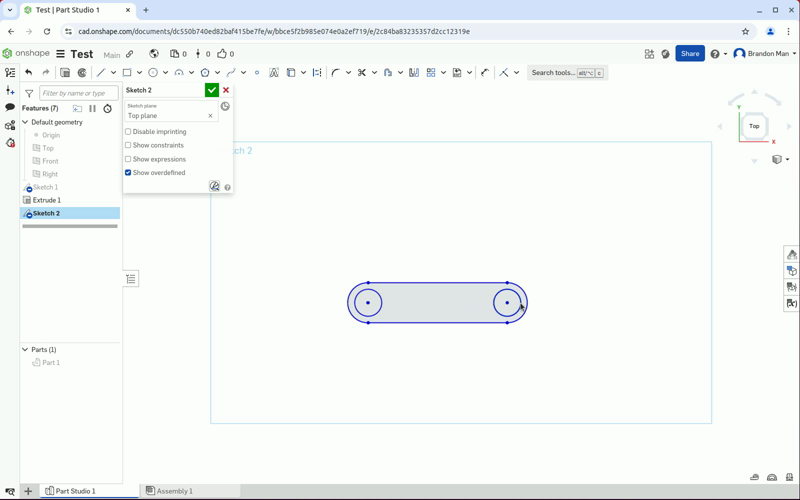
mouse_move(428, 296)
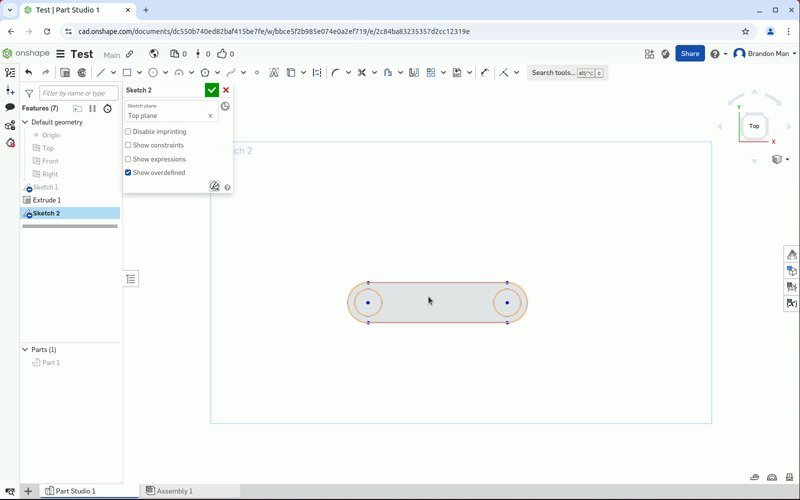
click(428, 296)
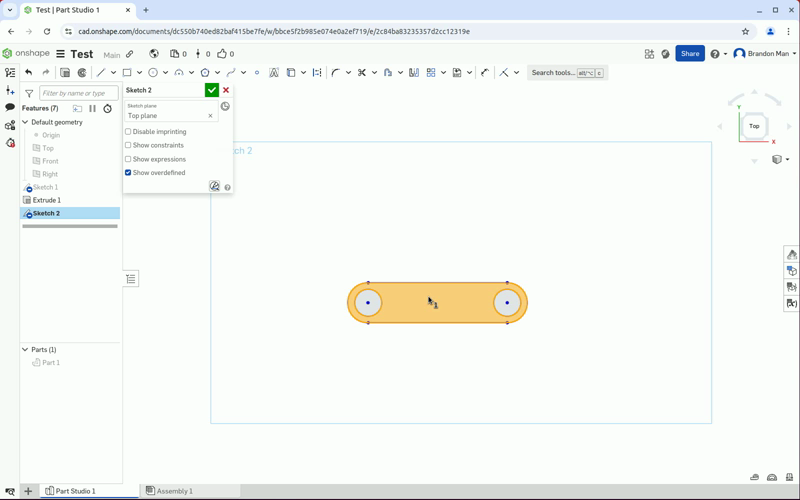
mouse_move(73, 352)
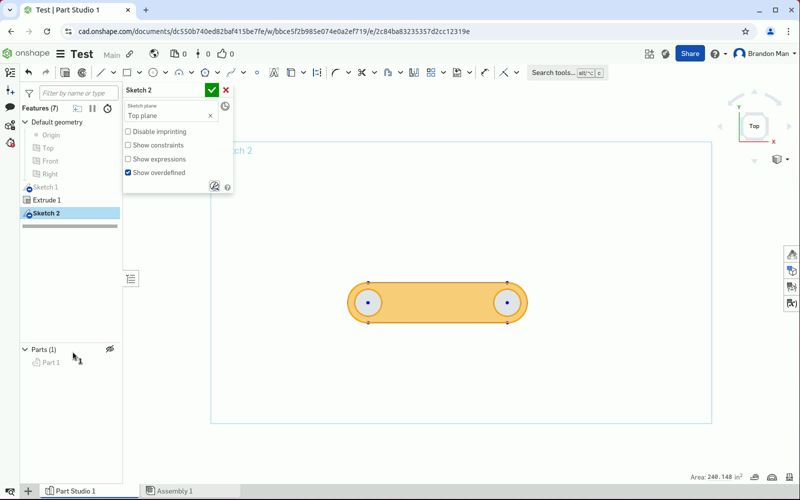
key(shift+y)
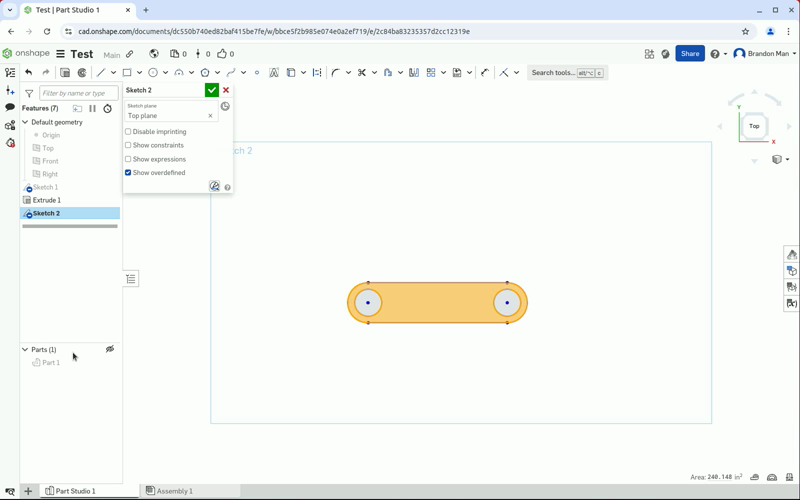
key(shift+e)
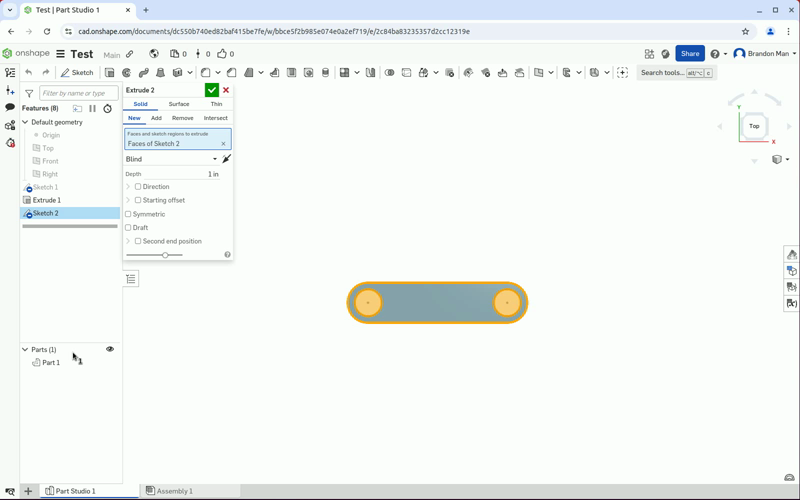
mouse_move(143, 106)
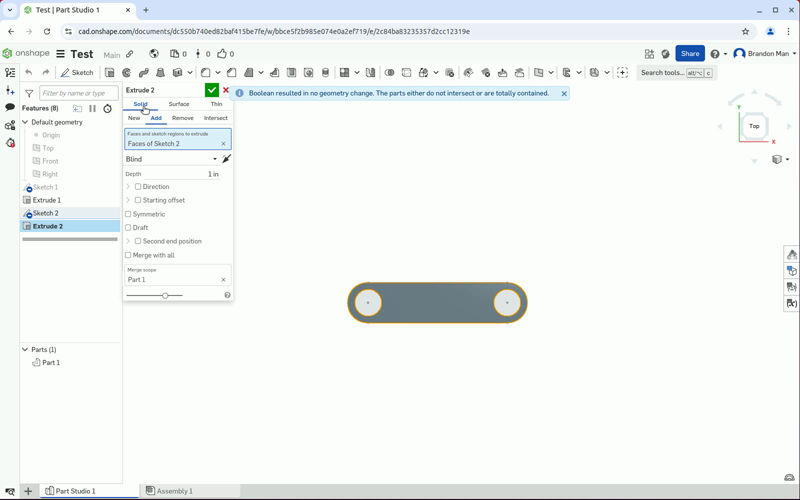
click(143, 106)
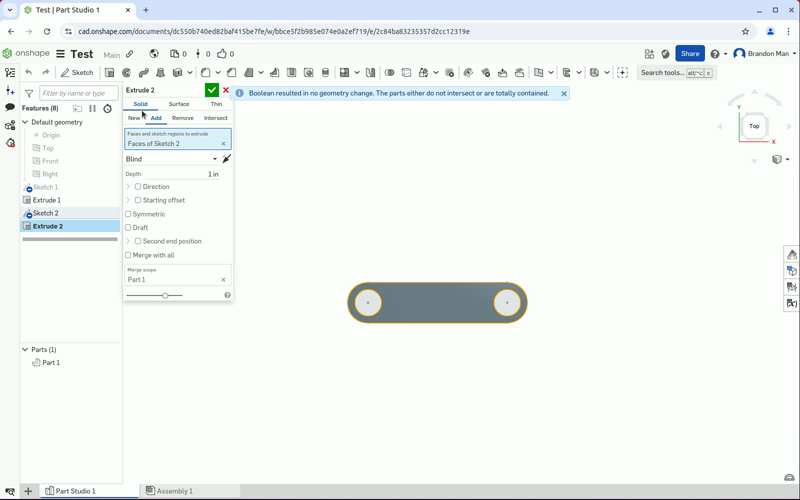
mouse_move(137, 120)
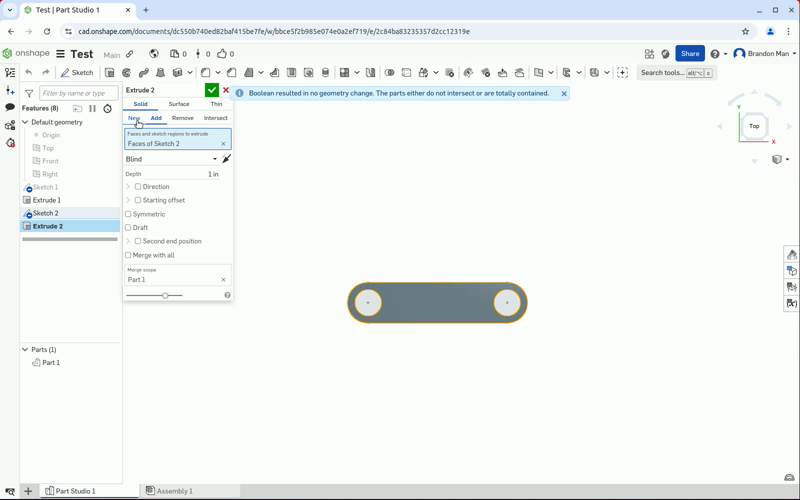
click(137, 120)
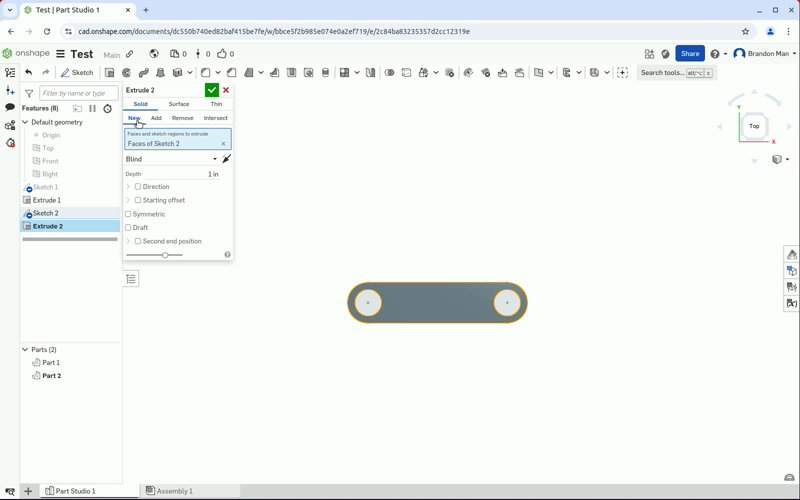
key(tab, 4)
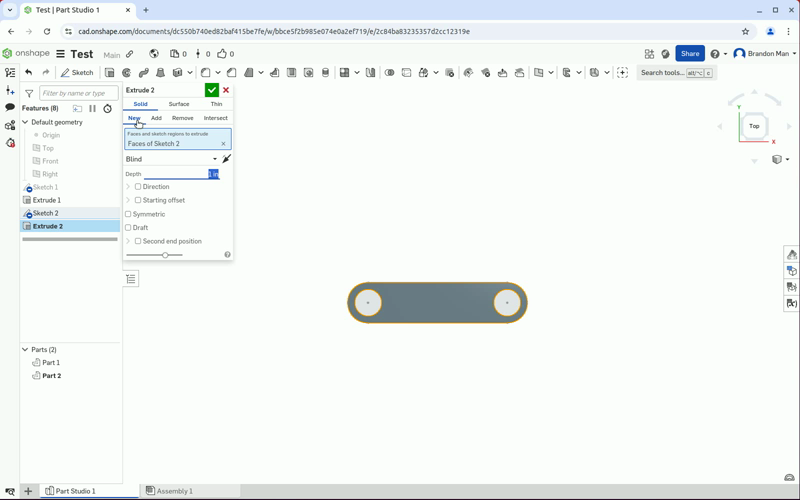
text(6.018)
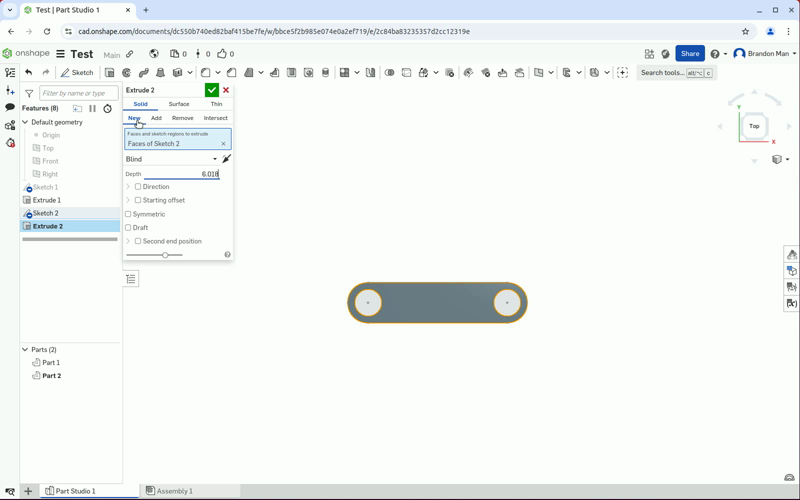
key(enter)
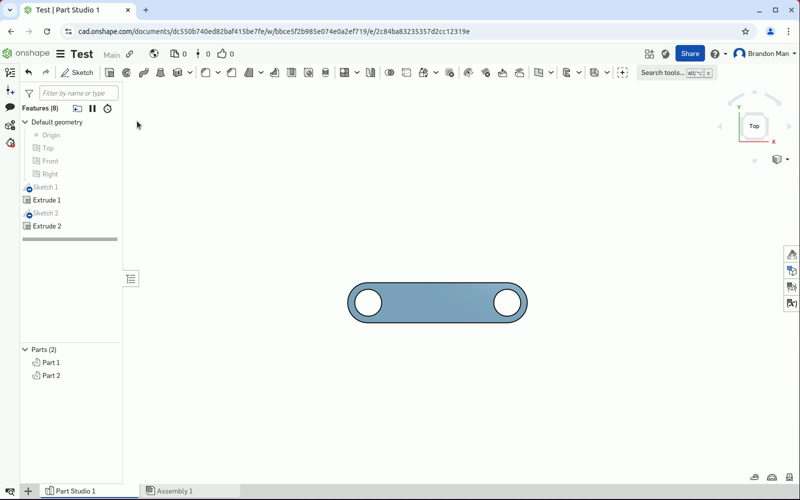
key(shift+h)
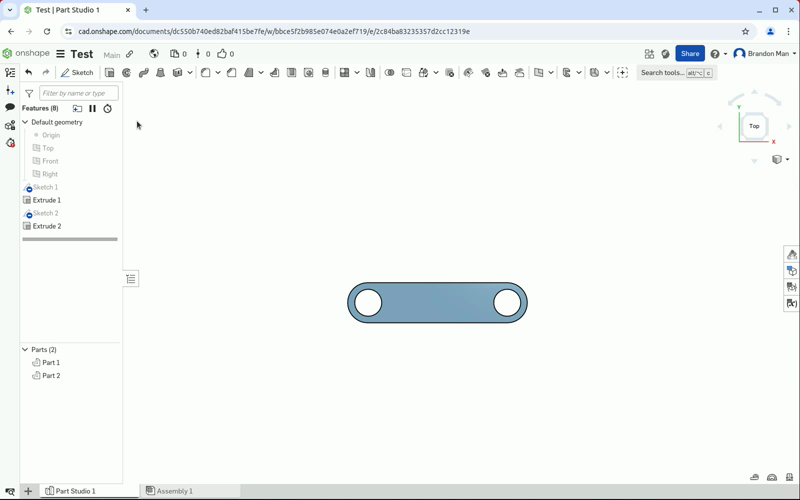
key(shift+h)
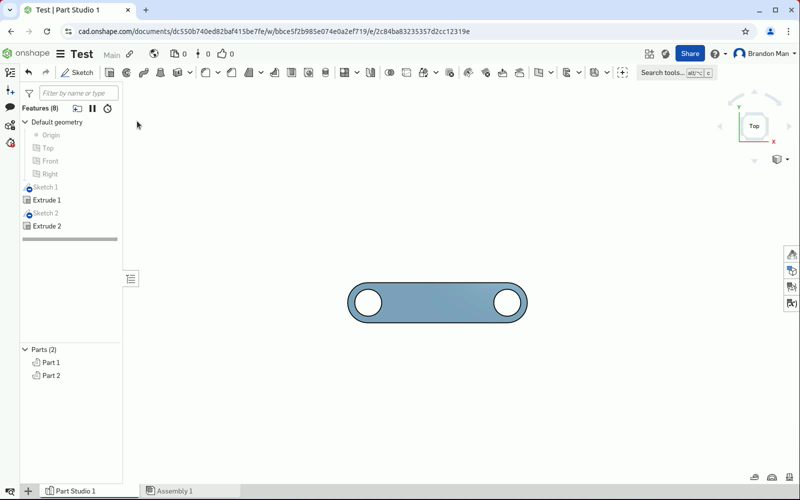
mouse_move(73, 189)
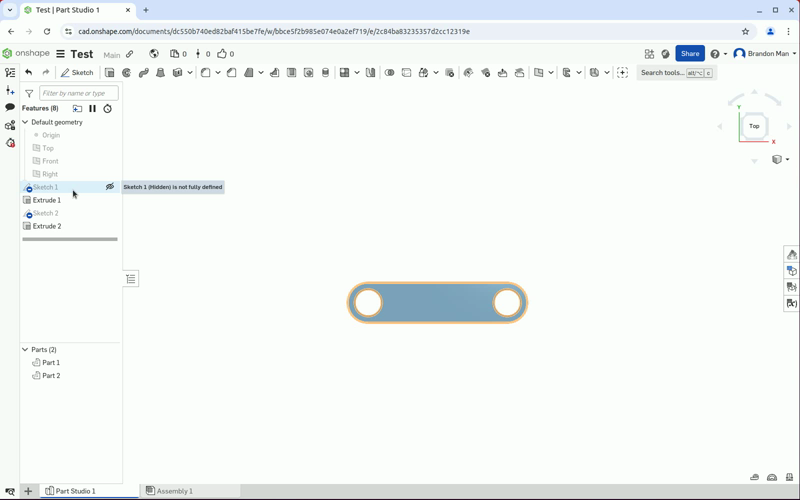
click(73, 189)
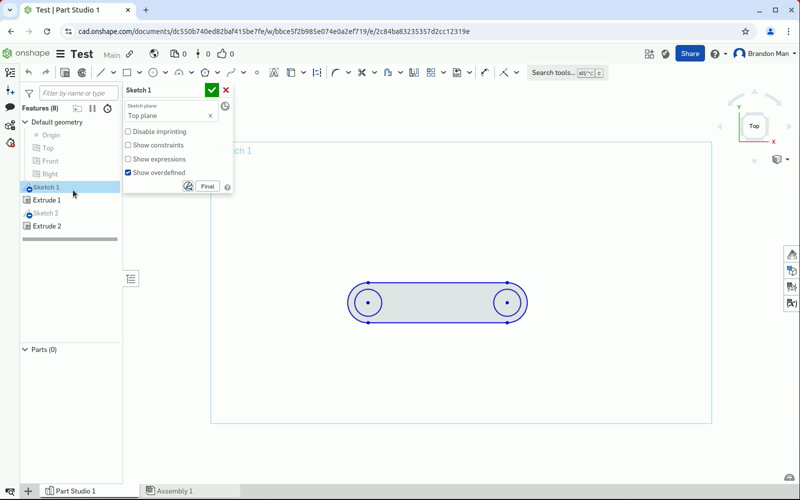
mouse_move(229, 92)
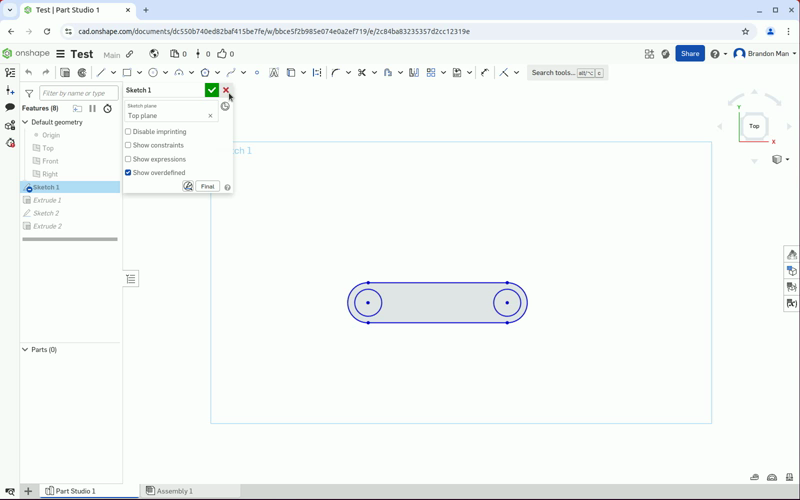
click(229, 92)
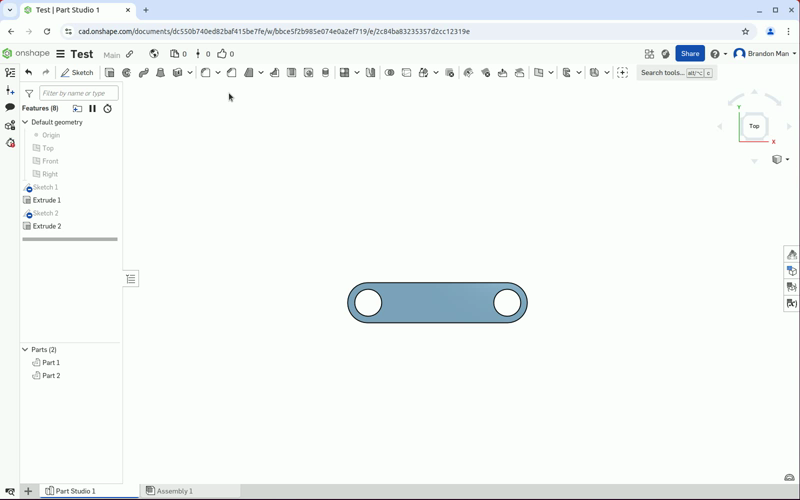
mouse_move(73, 352)
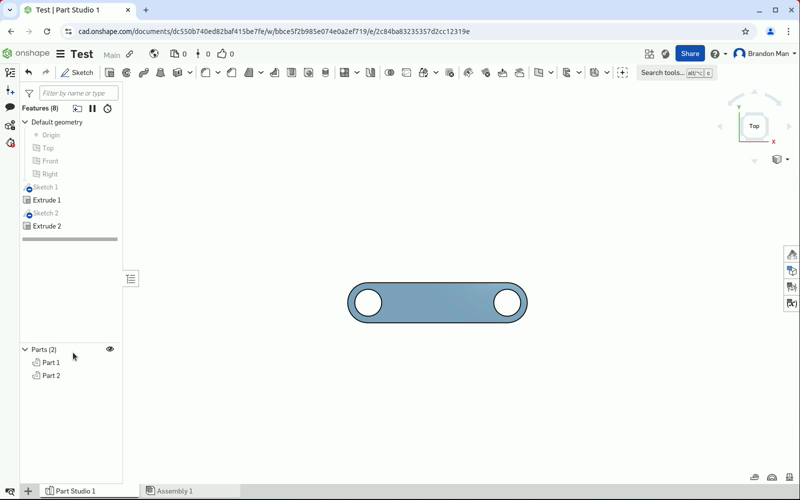
key(y)
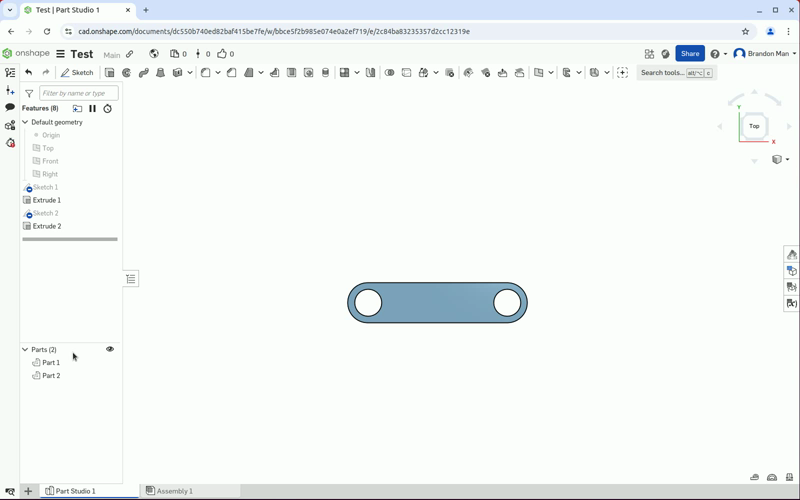
key(shift+p)
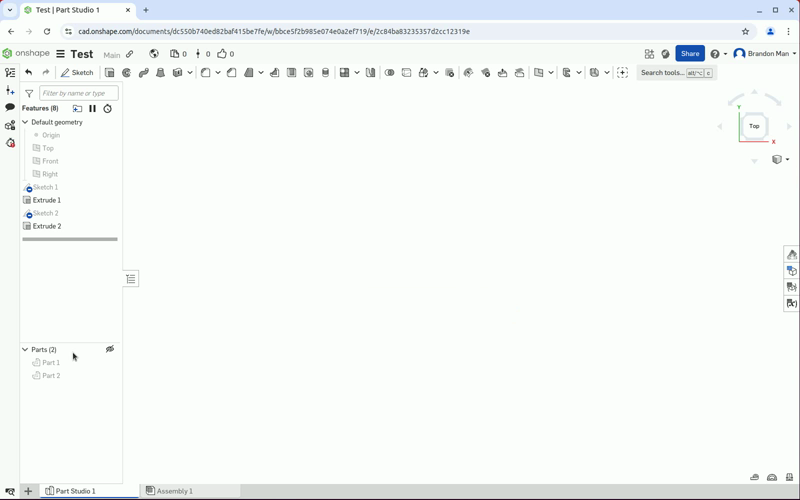
key(space)
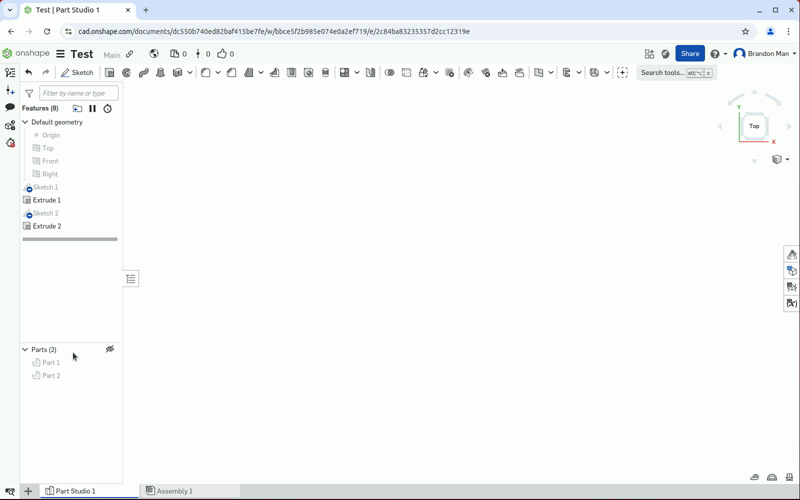
key_down(shift)
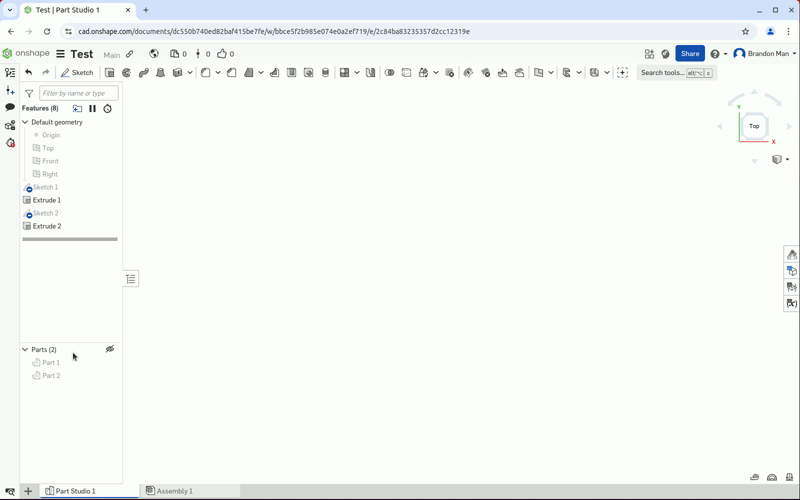
key(up)
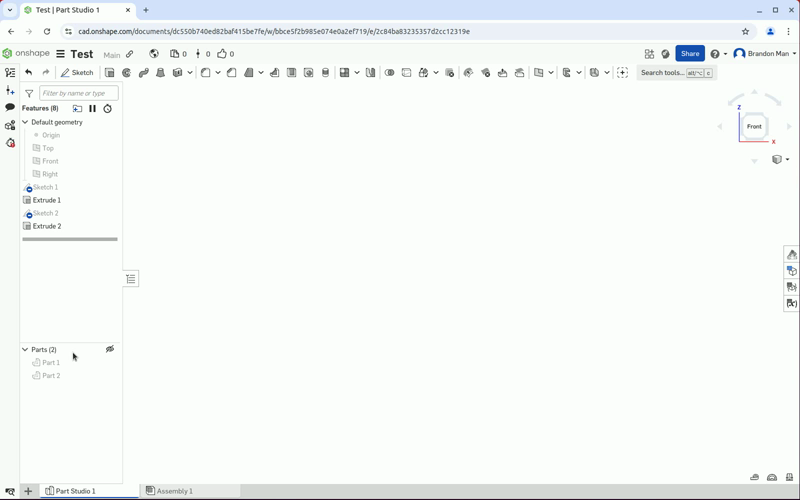
key_up(shift)
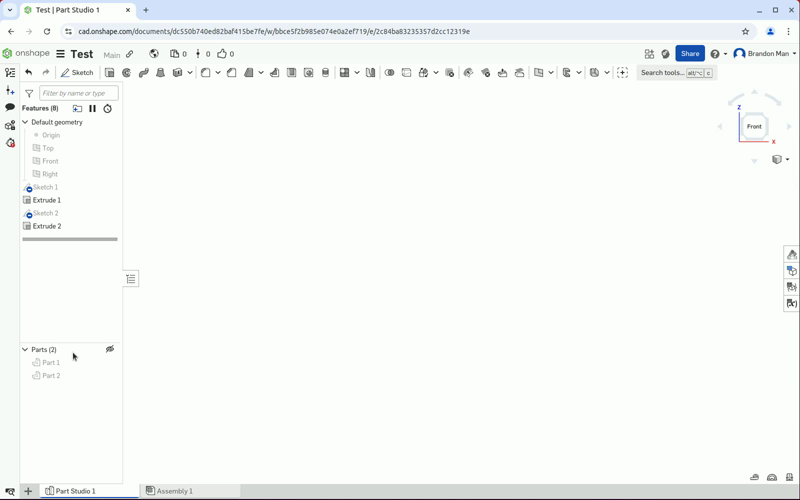
mouse_move(73, 352)
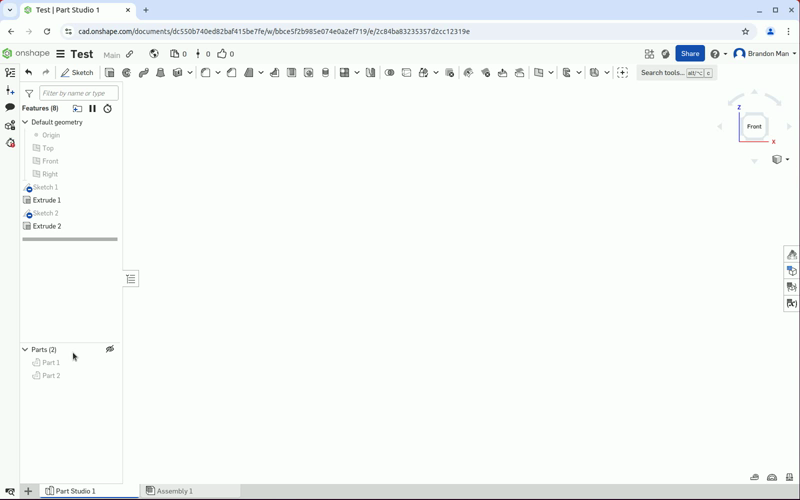
key(shift+y)
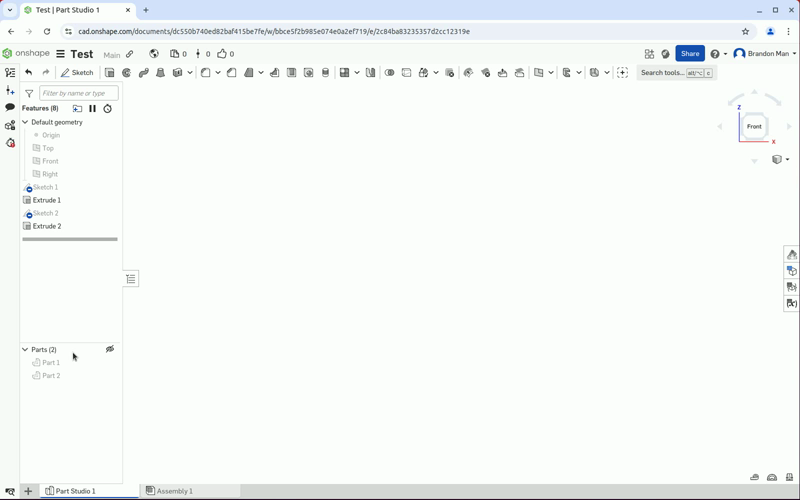
key(shift+s)
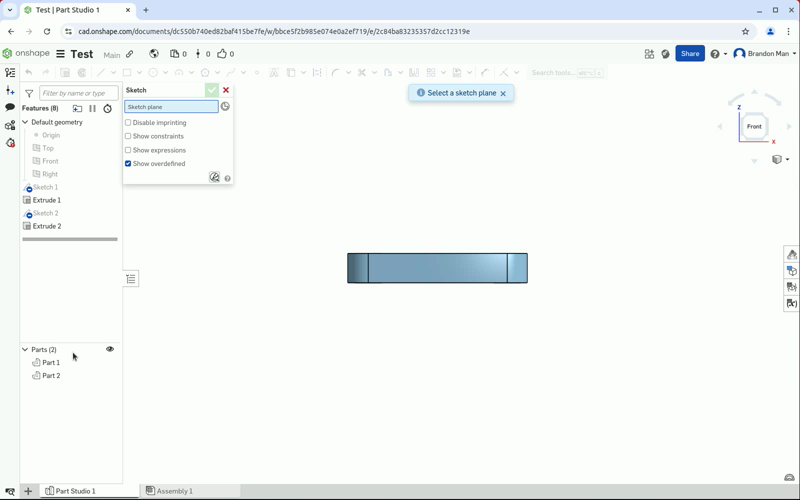
mouse_move(73, 163)
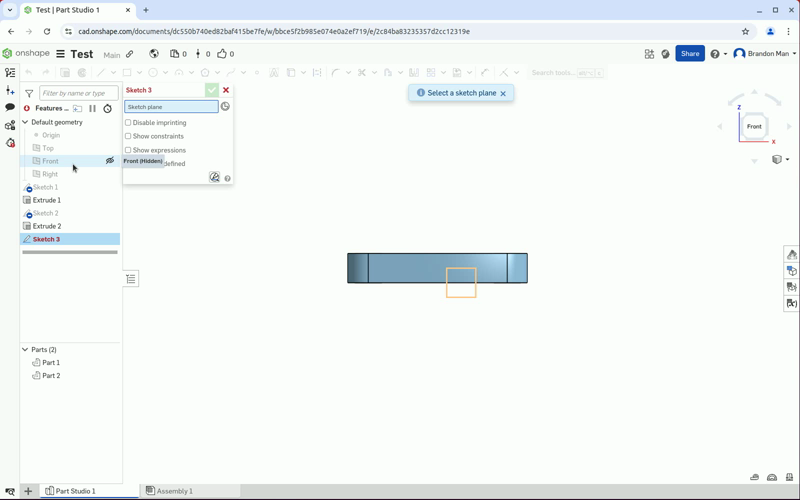
click(73, 163)
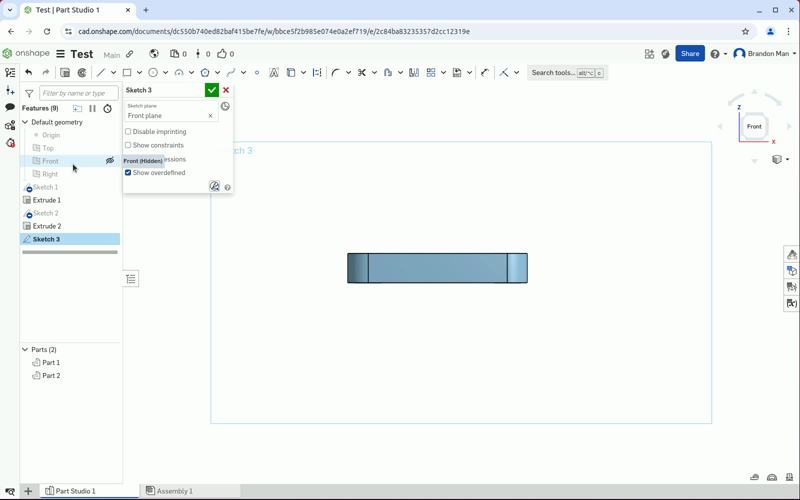
mouse_move(73, 352)
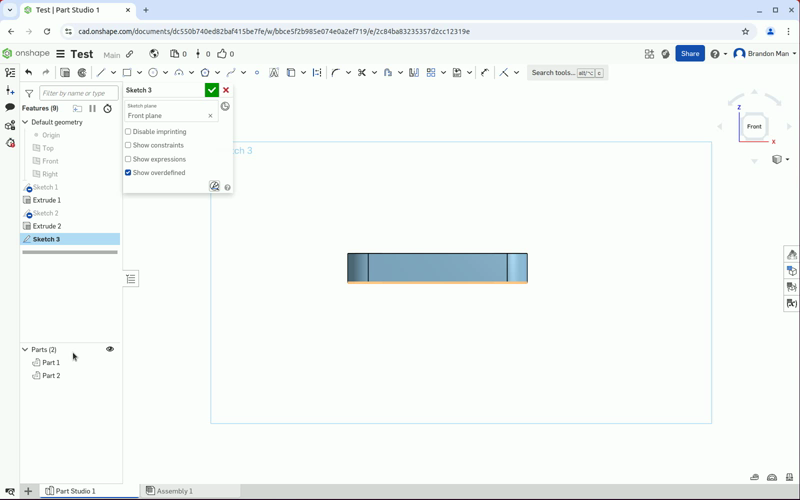
key(y)
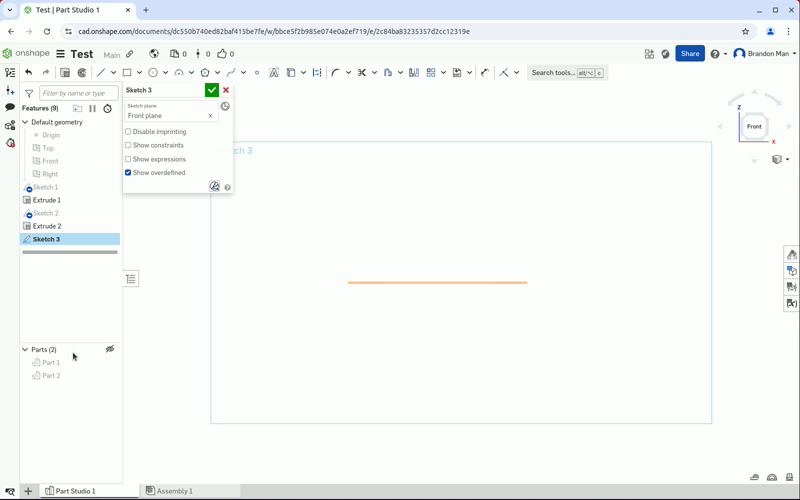
key(l)
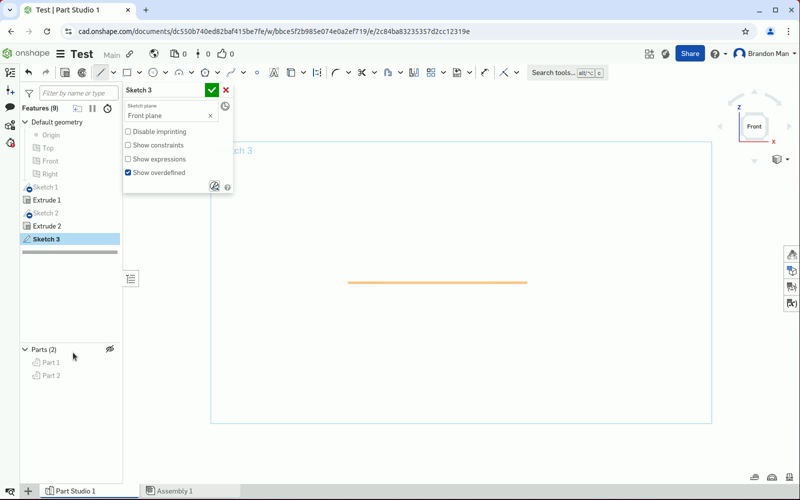
key_down(shift)
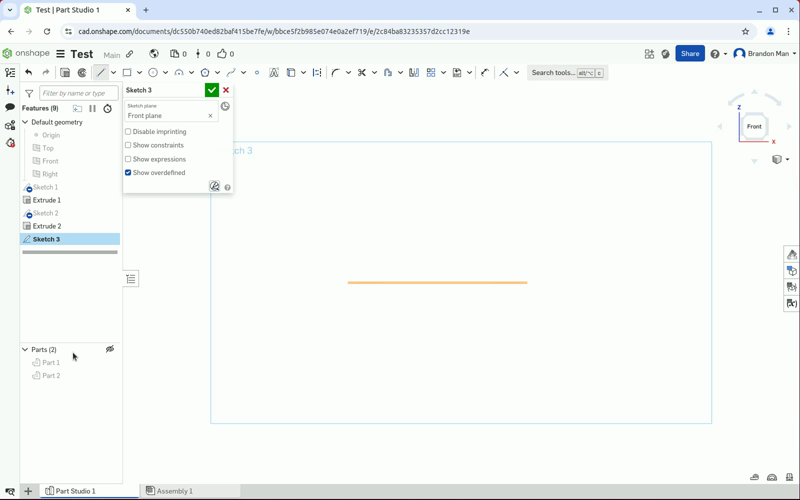
mouse_move(392, 253)
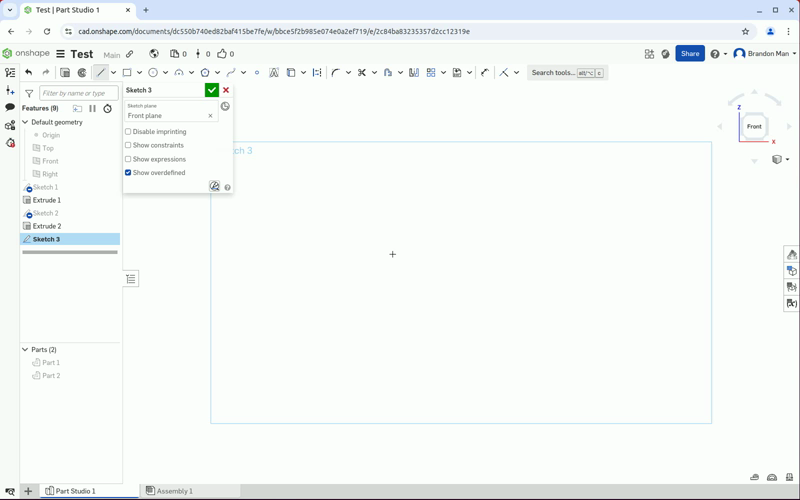
click(392, 253)
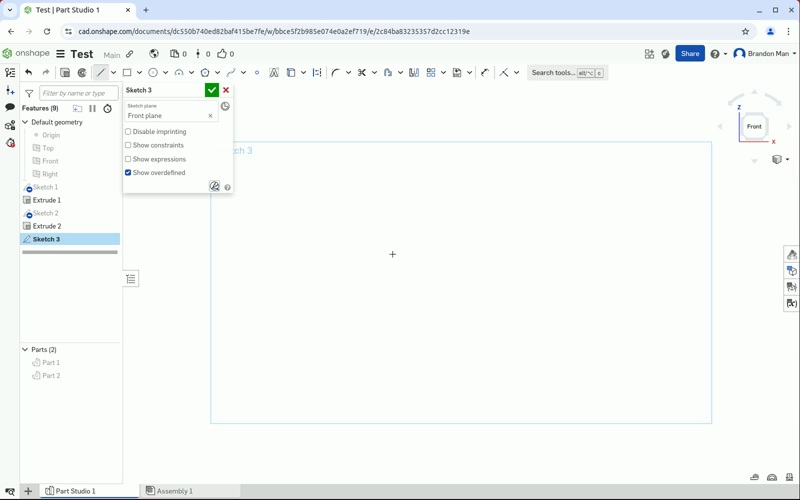
key_up(shift)
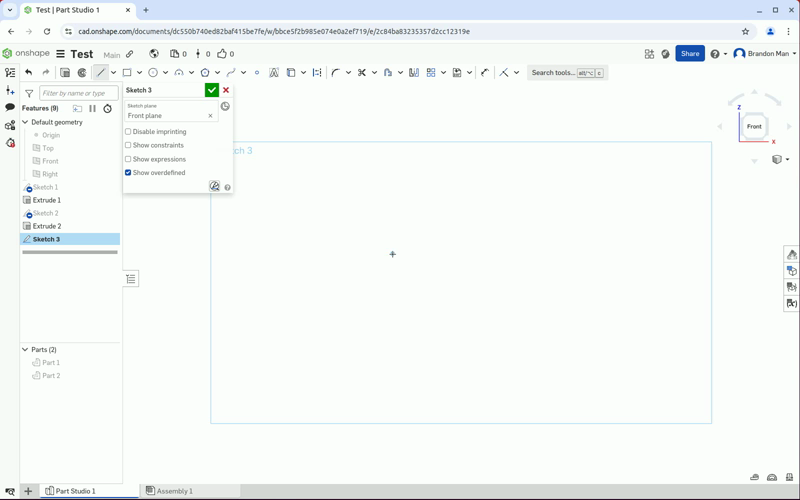
key_down(shift)
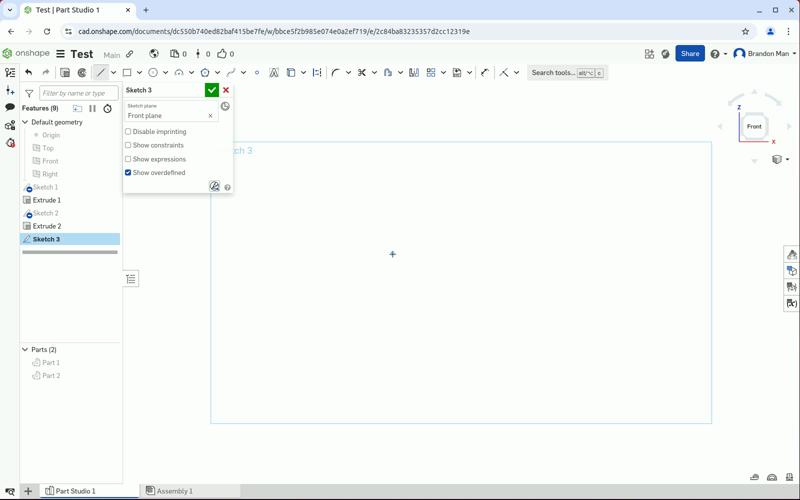
mouse_move(483, 253)
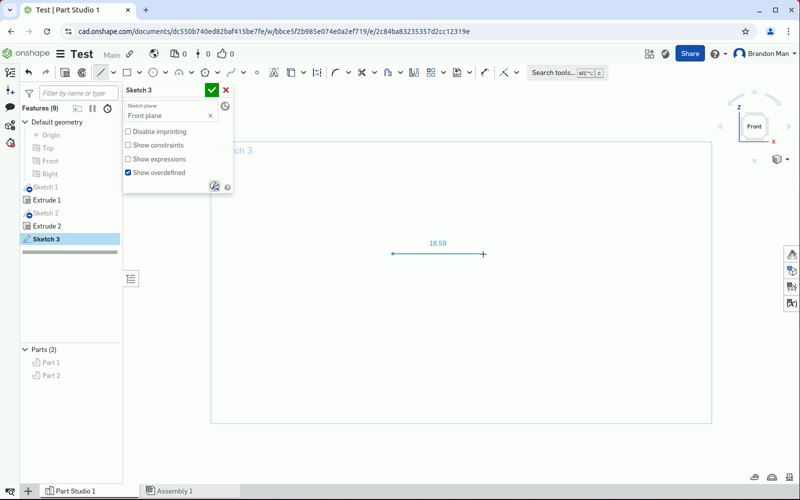
click(483, 253)
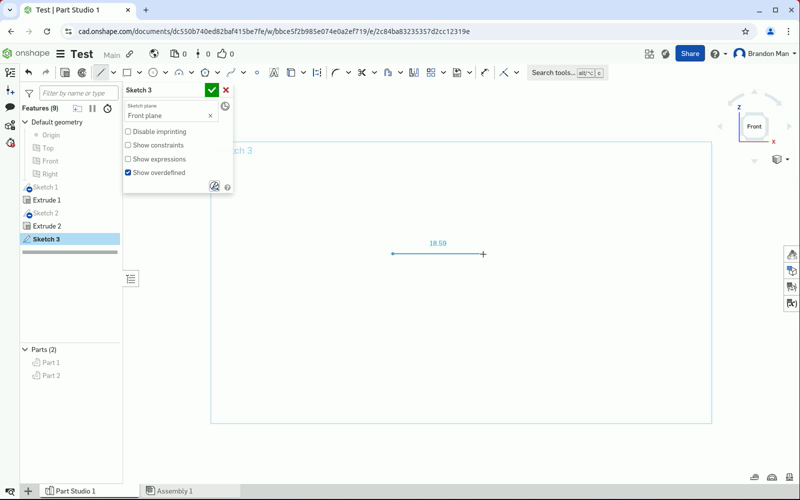
key_up(shift)
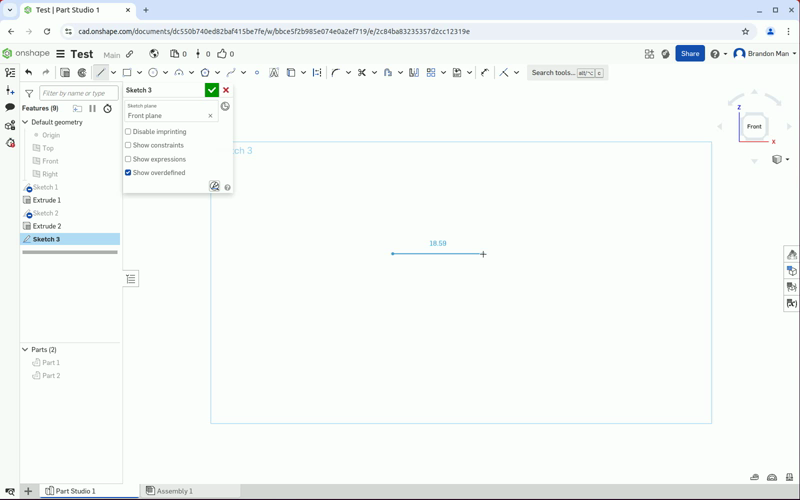
key_down(shift)
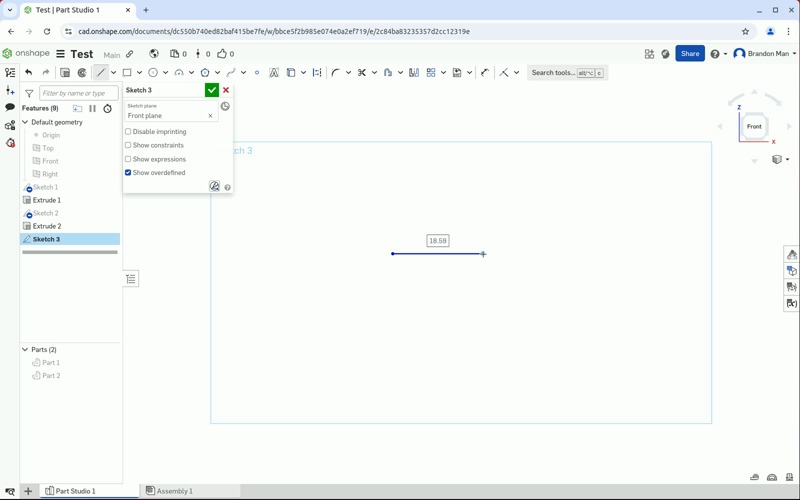
mouse_move(513, 253)
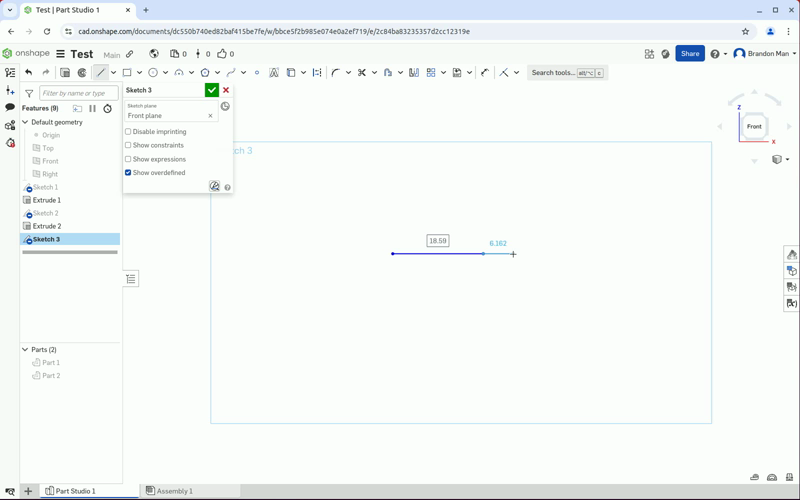
mouse_move(483, 207)
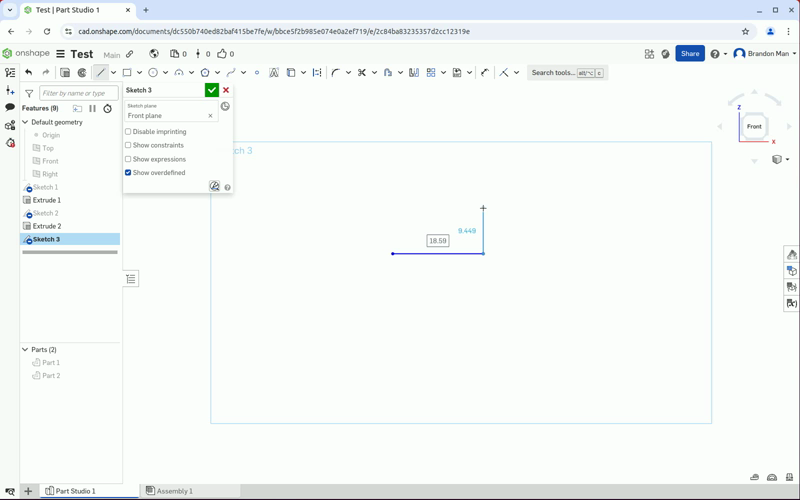
click(483, 207)
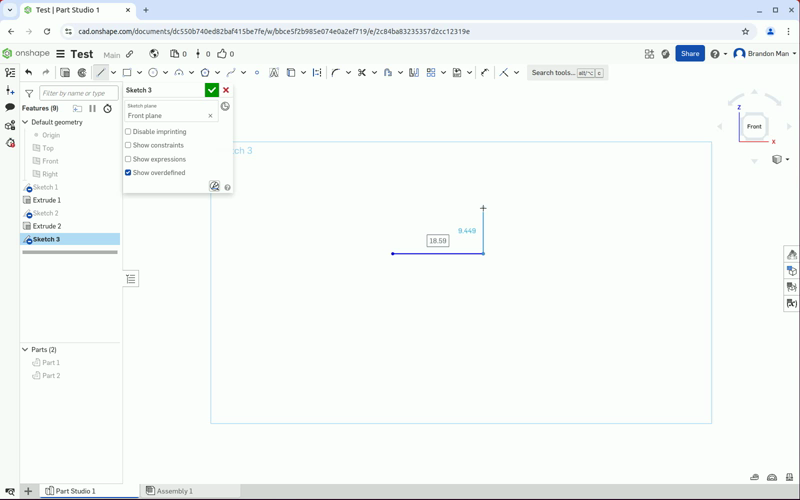
key_up(shift)
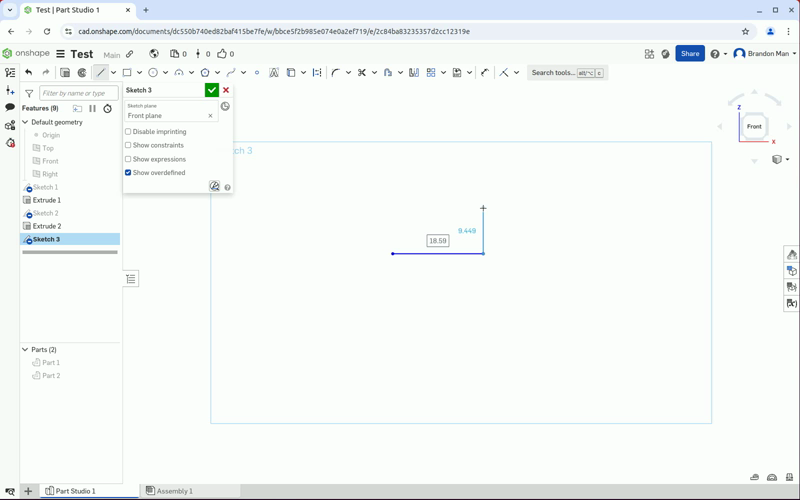
key_down(shift)
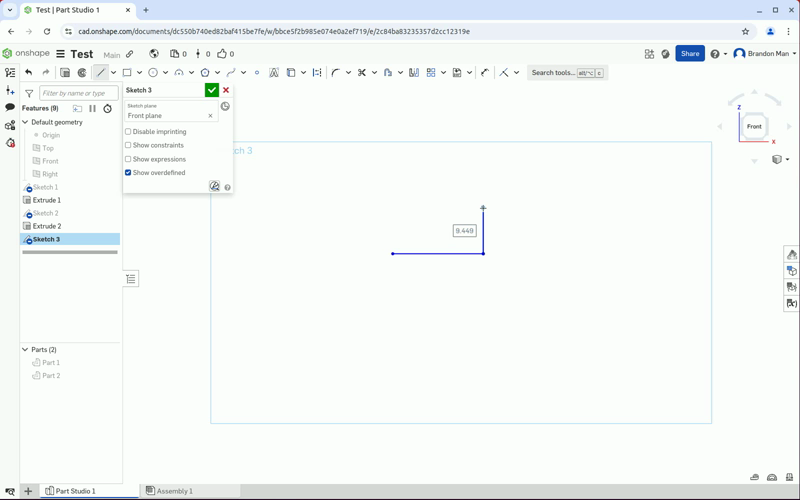
mouse_move(513, 207)
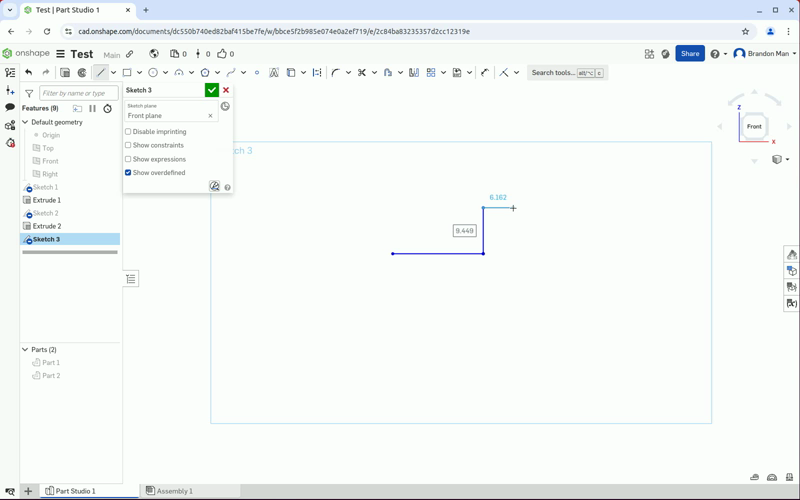
mouse_move(461, 207)
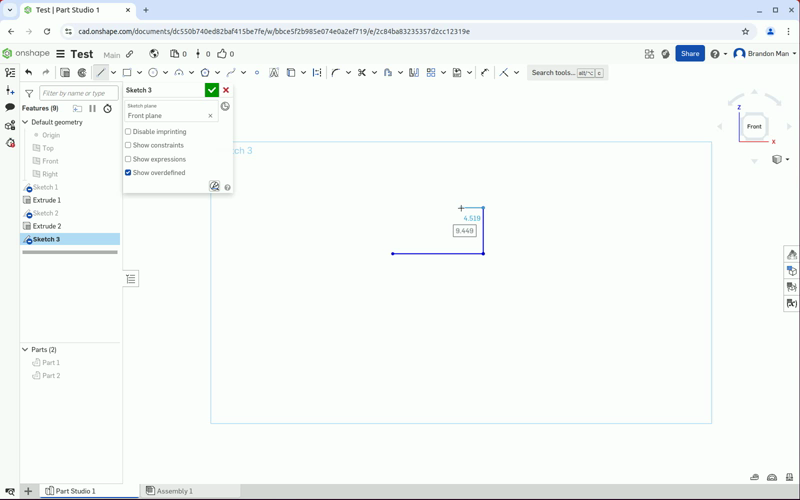
click(461, 207)
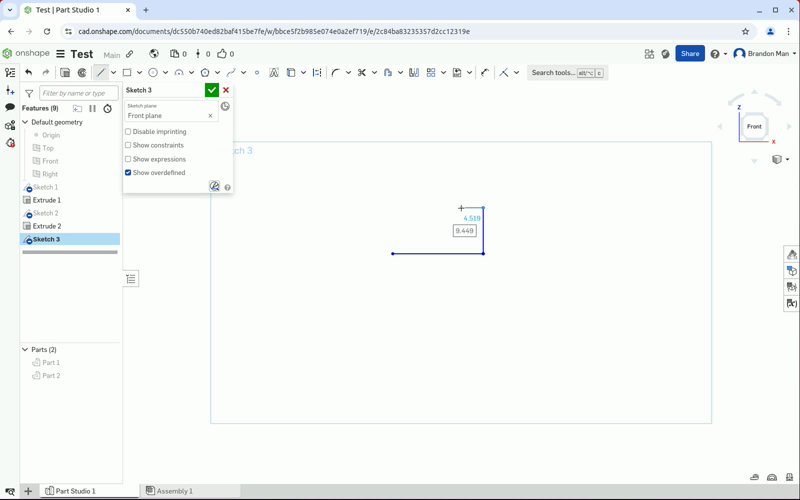
key_up(shift)
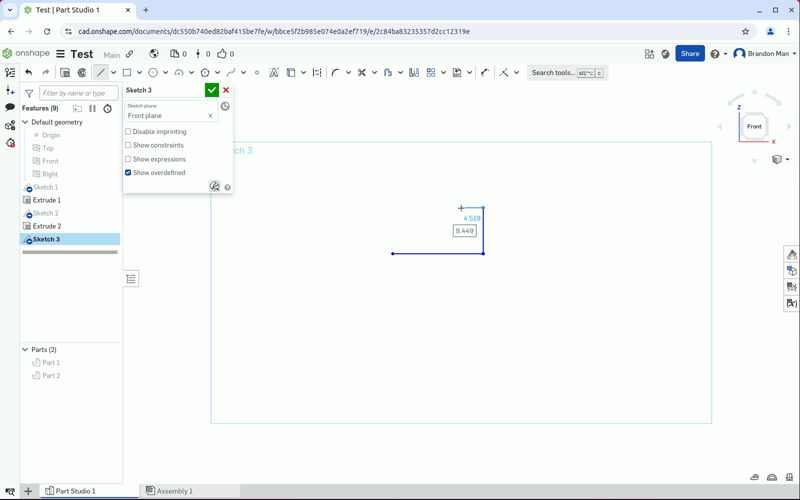
key(esc)
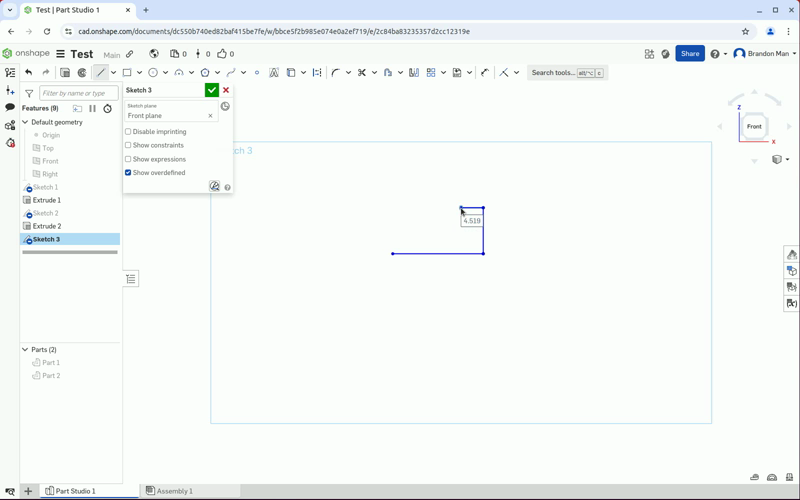
key(a)
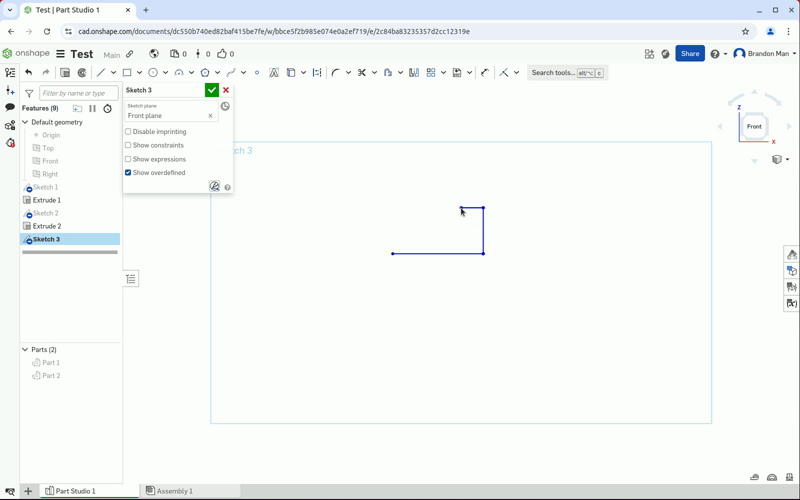
mouse_move(461, 207)
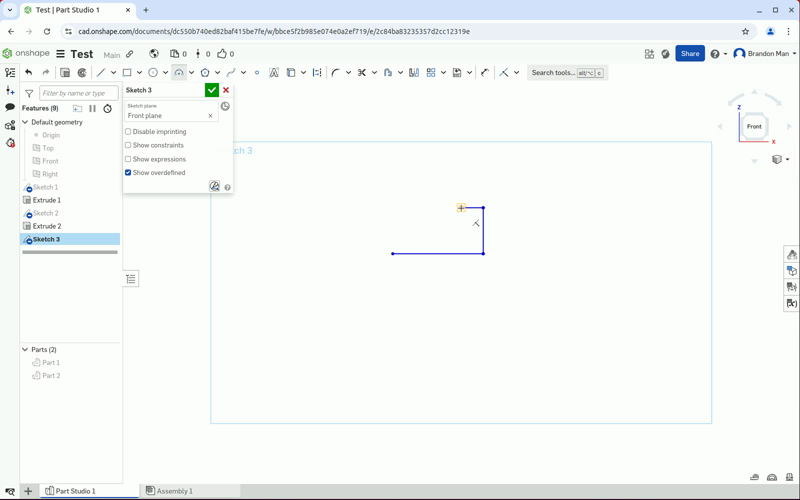
click(461, 207)
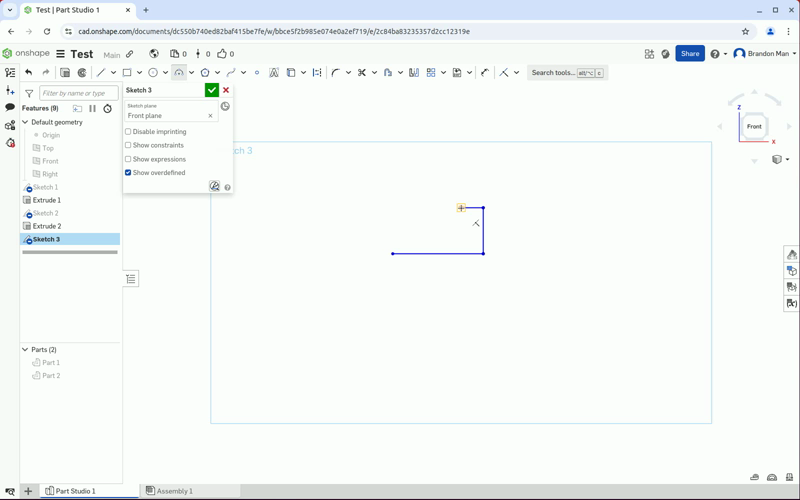
key_down(shift)
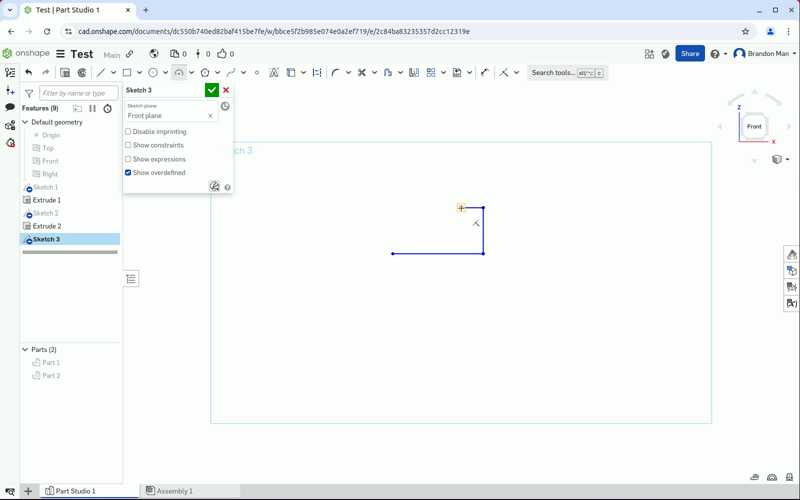
mouse_move(414, 207)
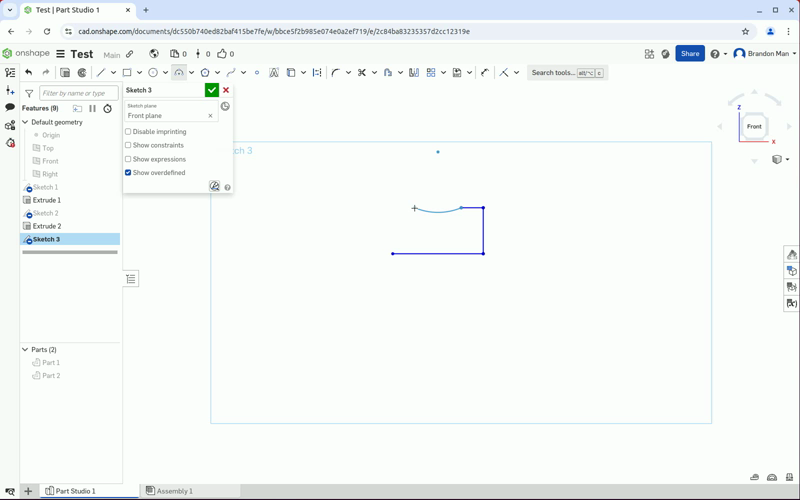
click(414, 207)
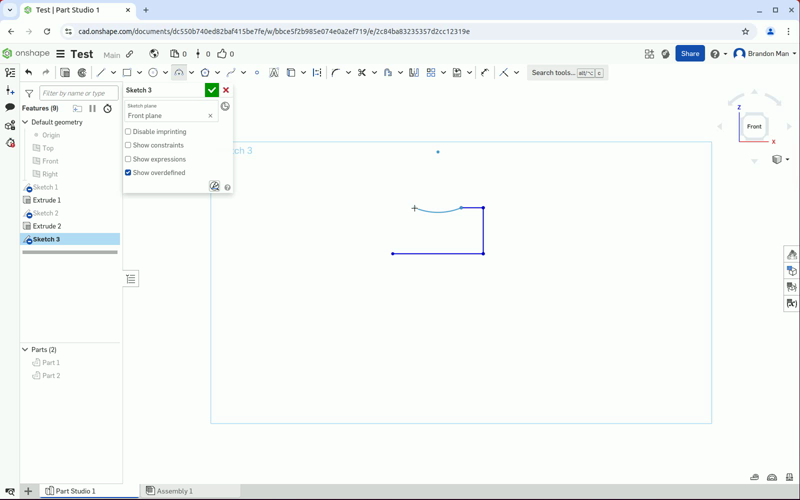
mouse_move(437, 236)
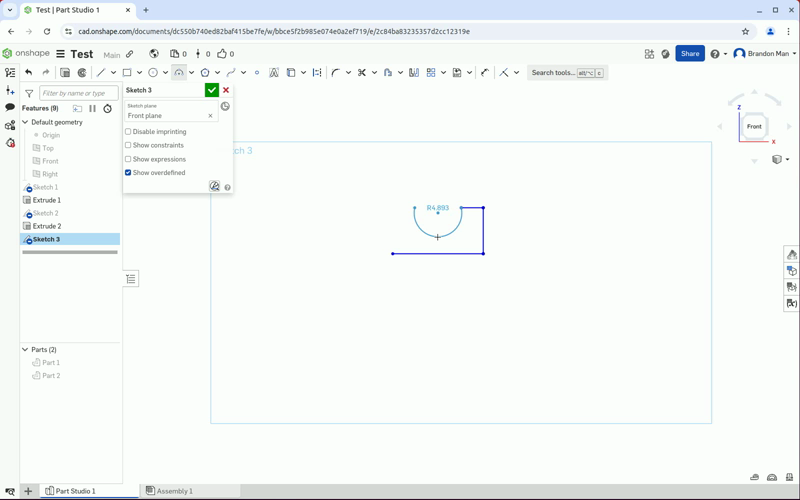
click(437, 236)
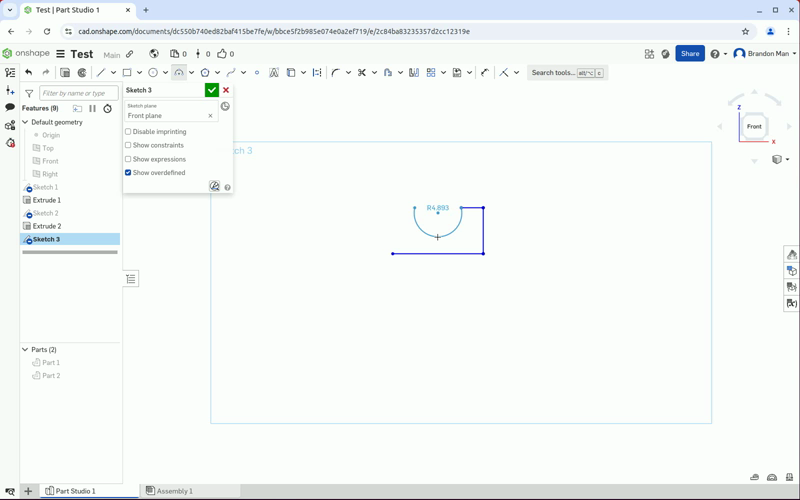
key_up(shift)
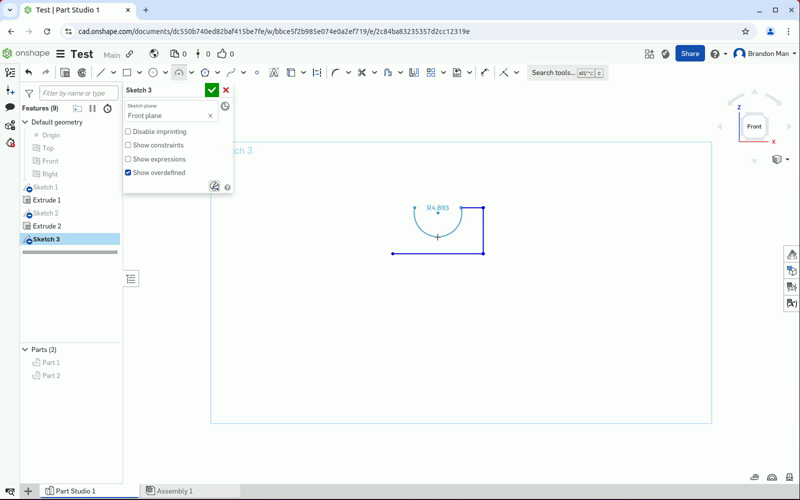
key(esc)
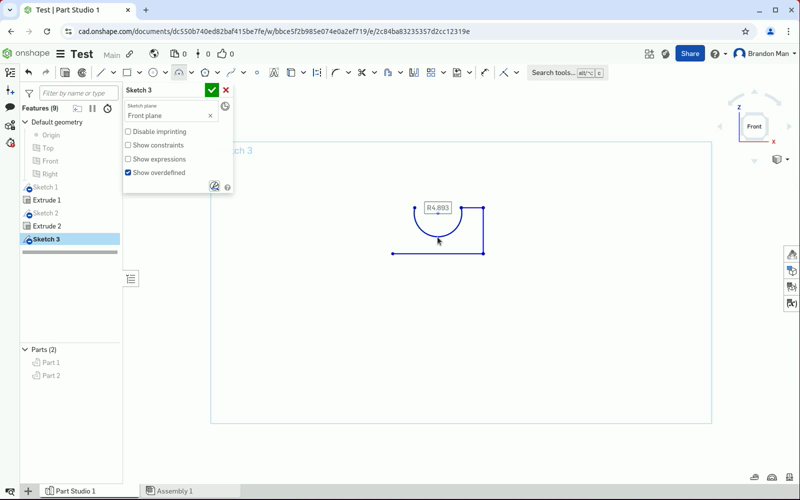
key(l)
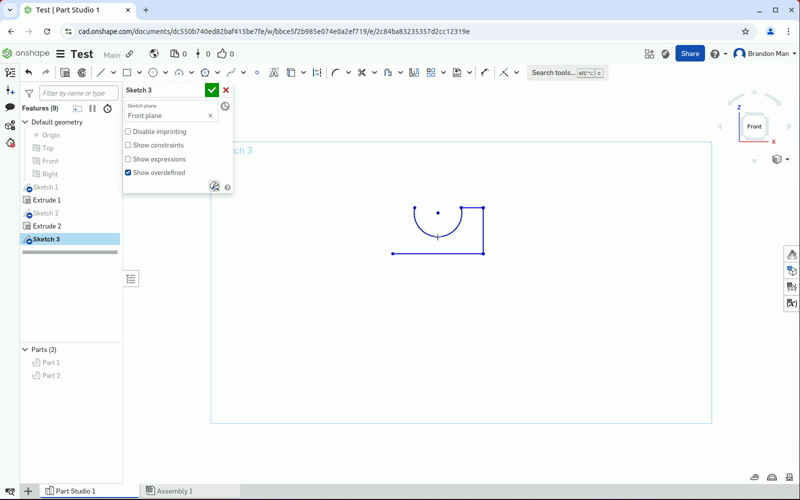
mouse_move(414, 207)
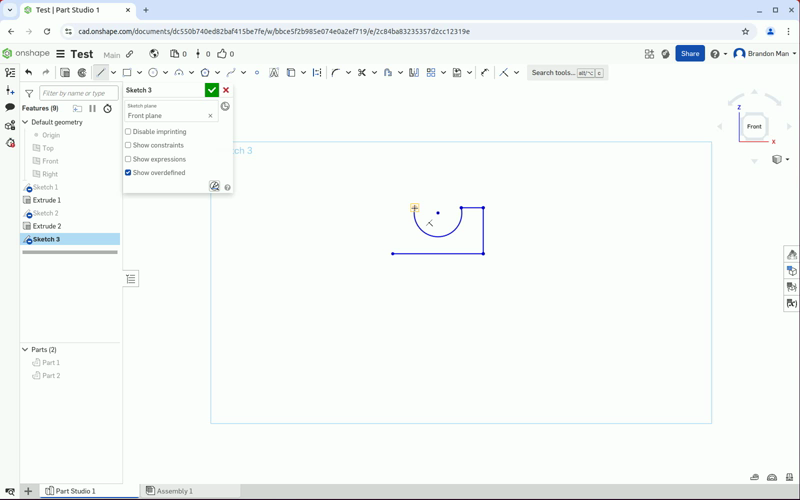
click(414, 207)
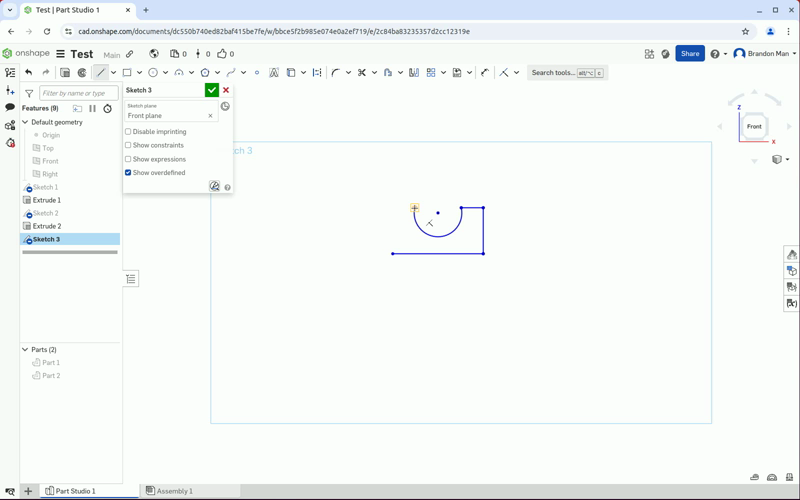
key_down(shift)
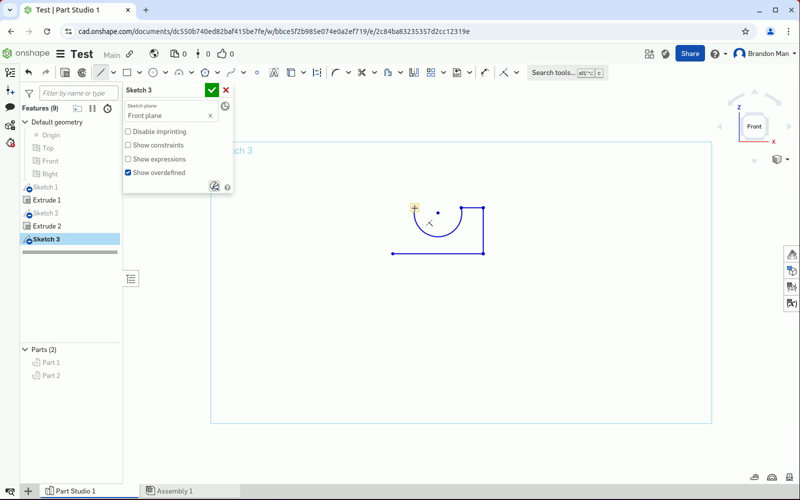
mouse_move(444, 207)
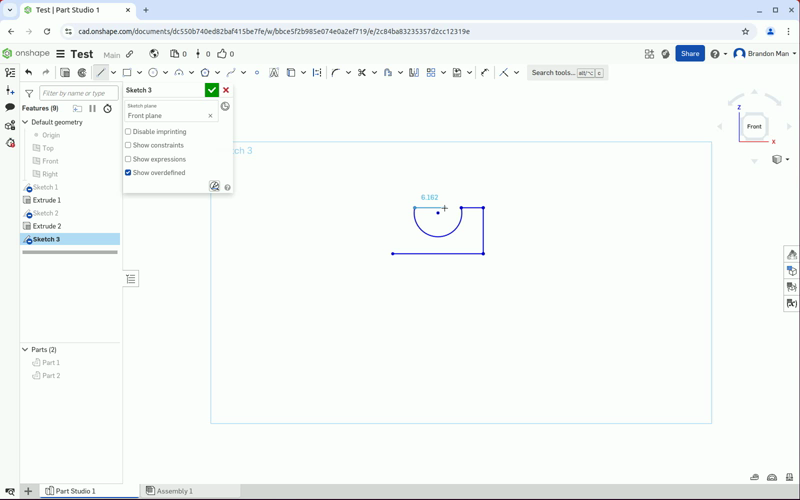
mouse_move(392, 207)
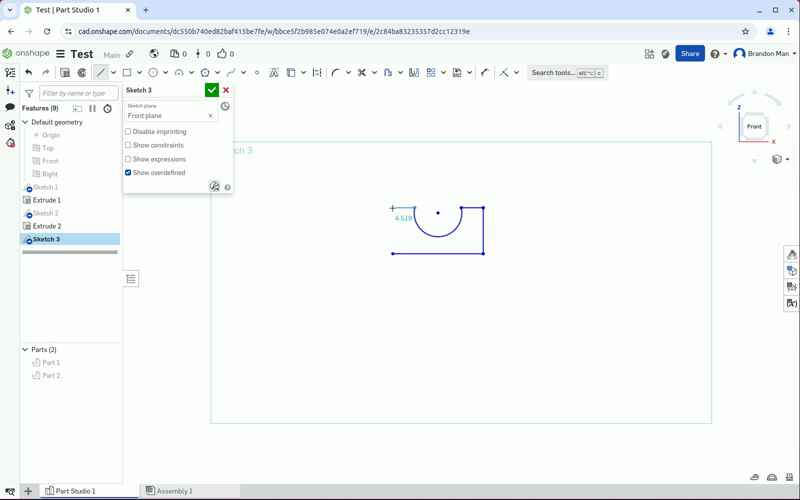
click(392, 207)
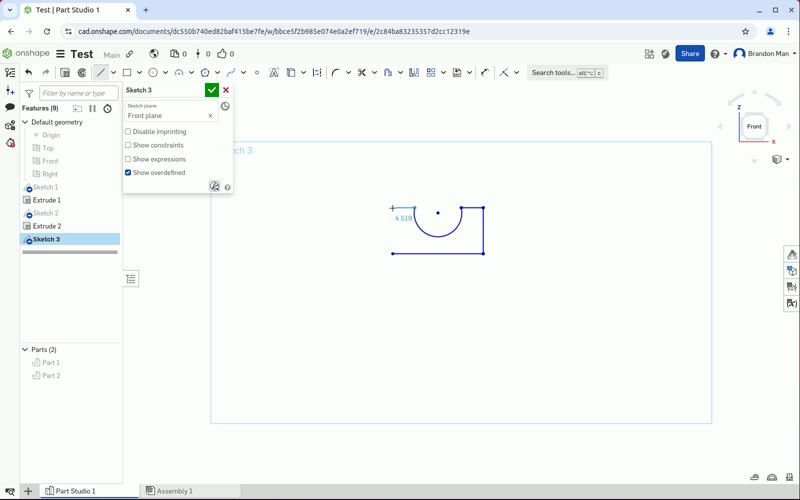
key_up(shift)
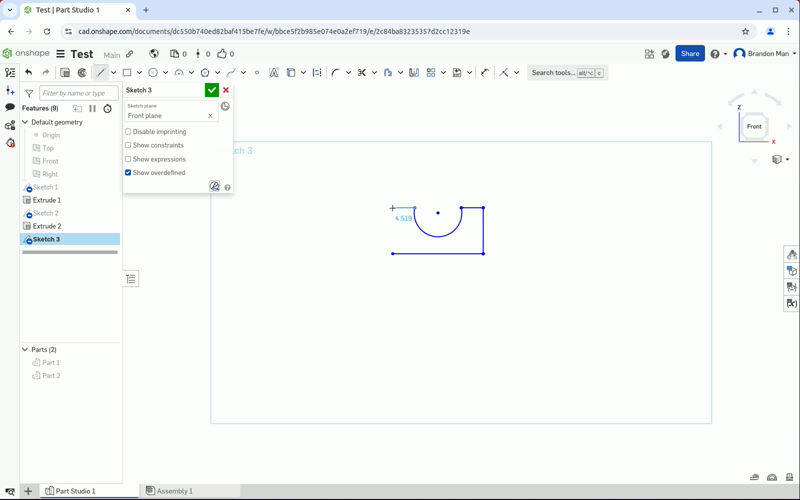
mouse_move(422, 207)
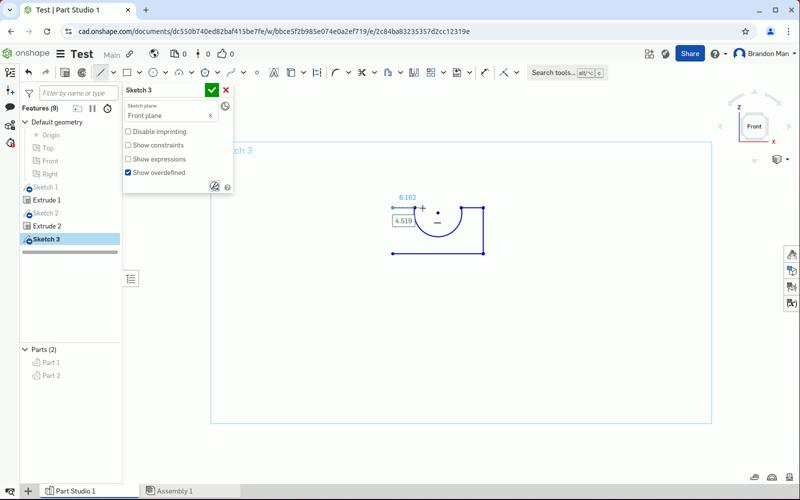
key_down(shift)
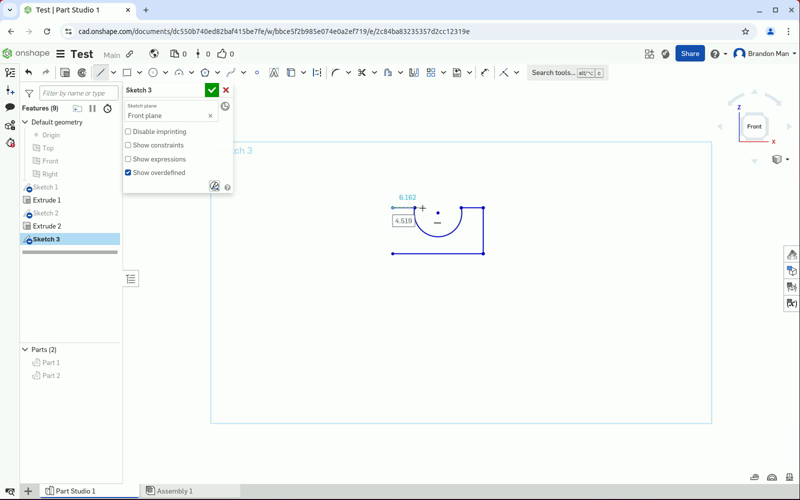
mouse_move(392, 253)
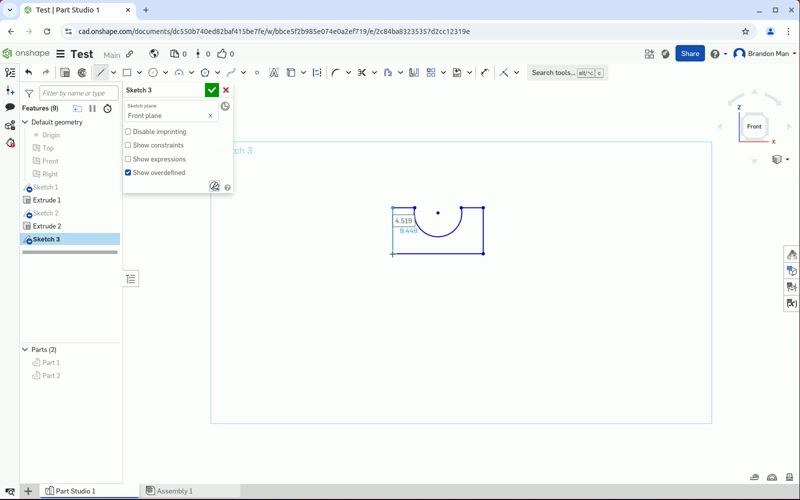
key_up(shift)
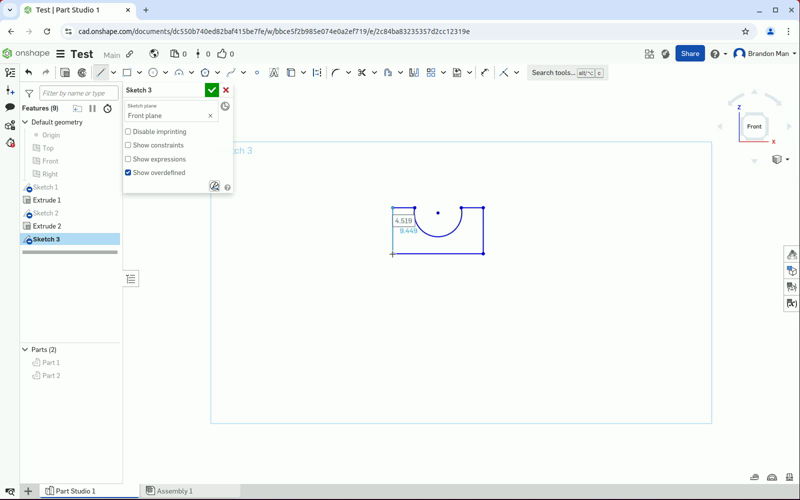
click(392, 253)
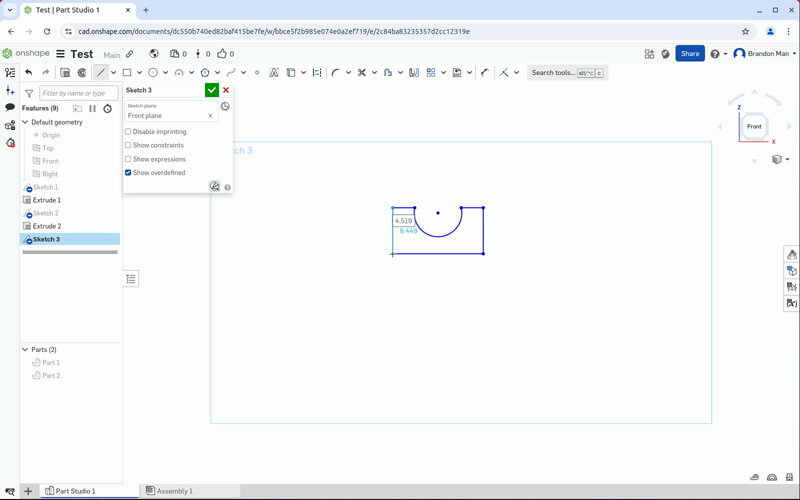
key(esc)
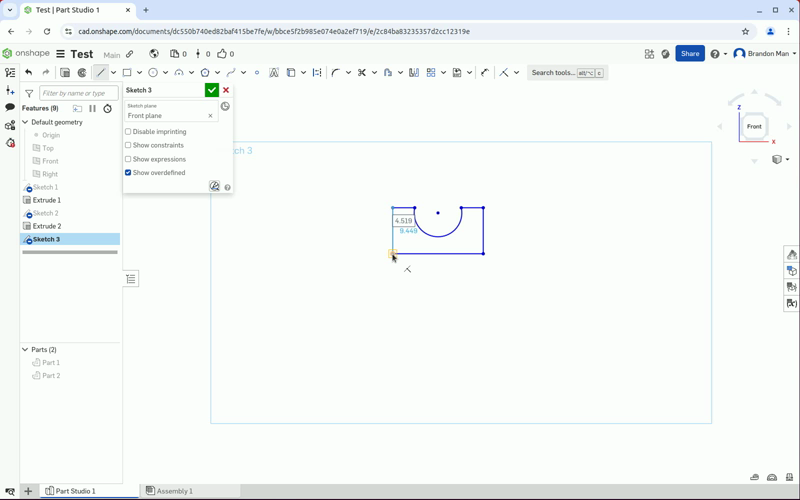
mouse_move(423, 246)
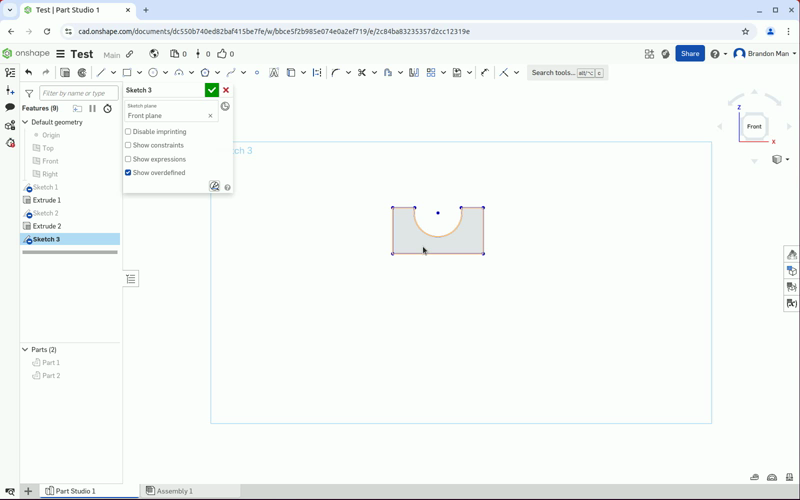
click(423, 246)
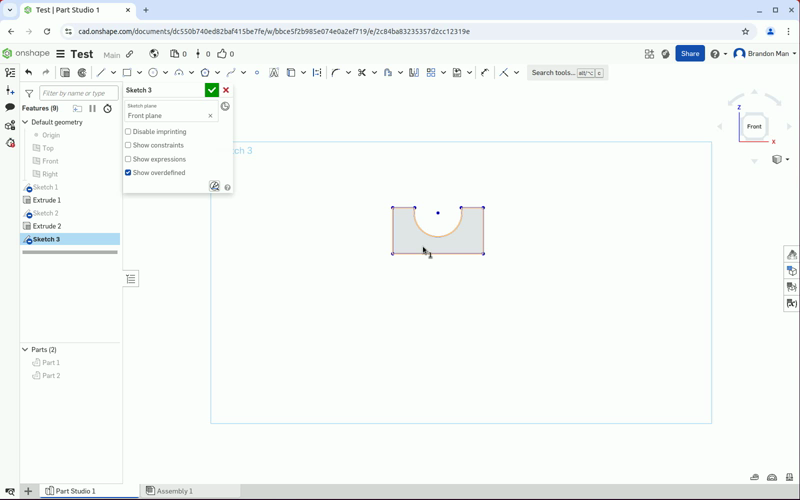
mouse_move(73, 352)
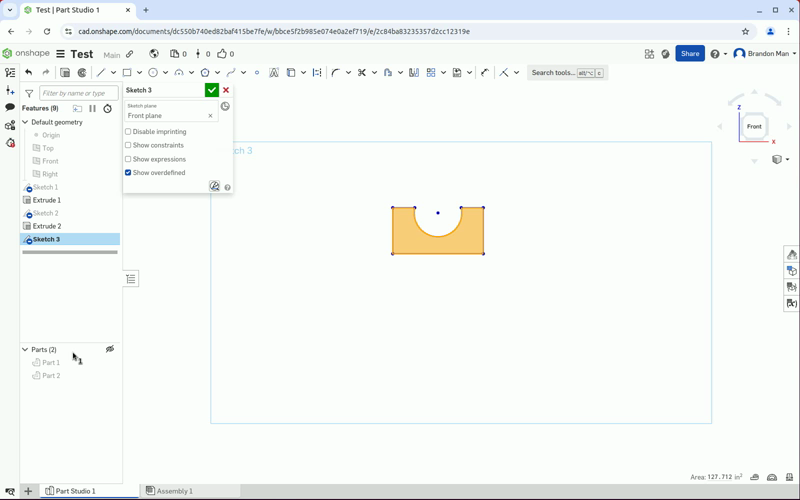
key(shift+y)
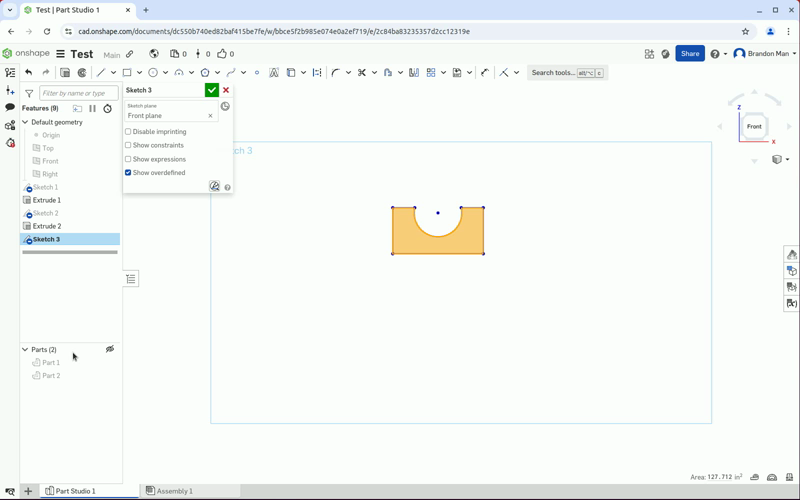
key(shift+e)
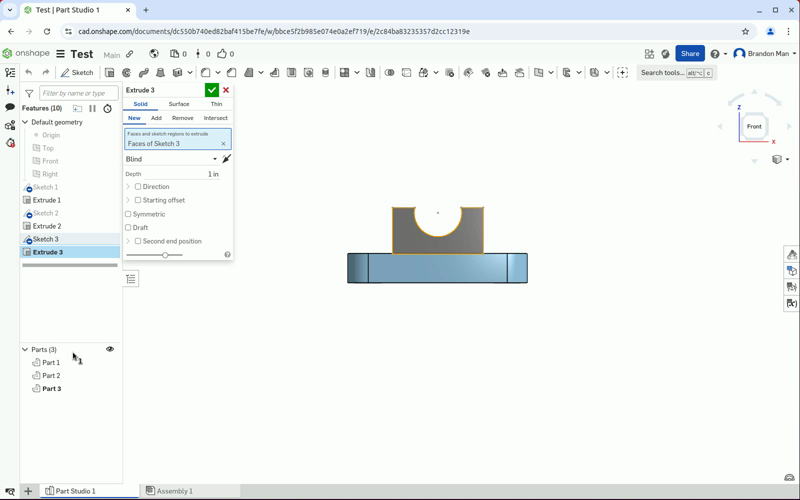
mouse_move(143, 106)
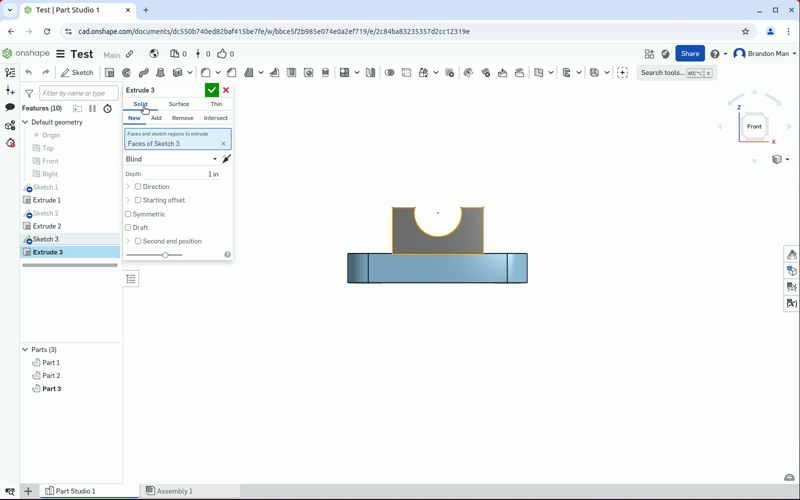
click(143, 106)
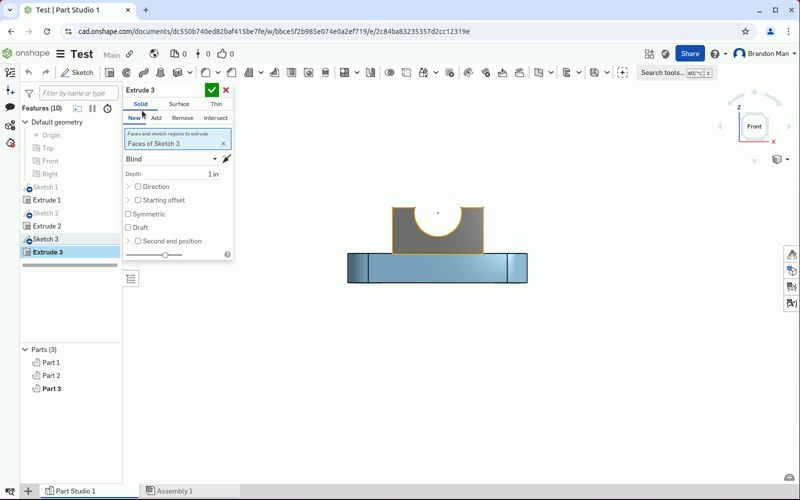
mouse_move(137, 120)
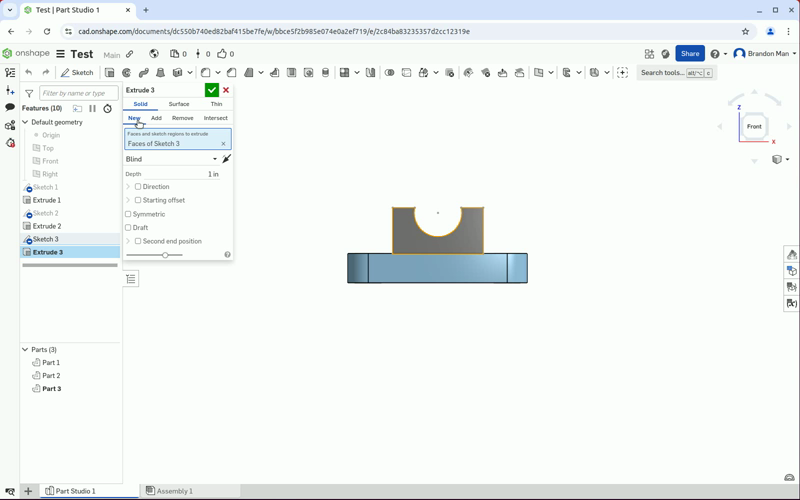
click(137, 120)
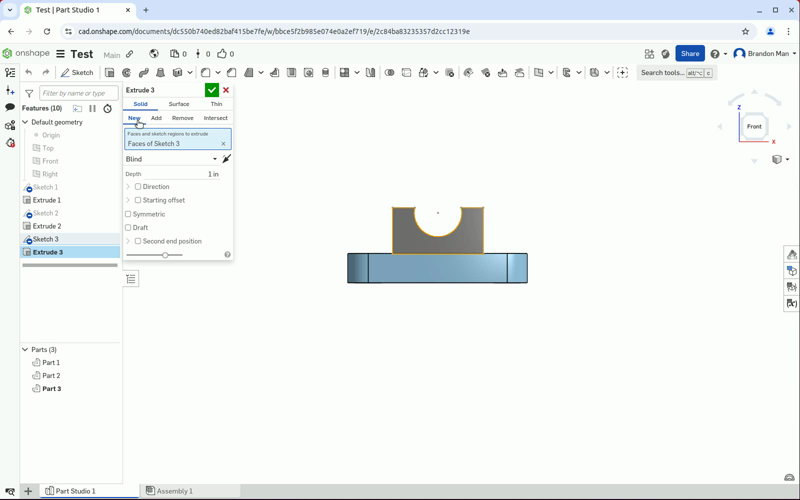
key(tab, 4)
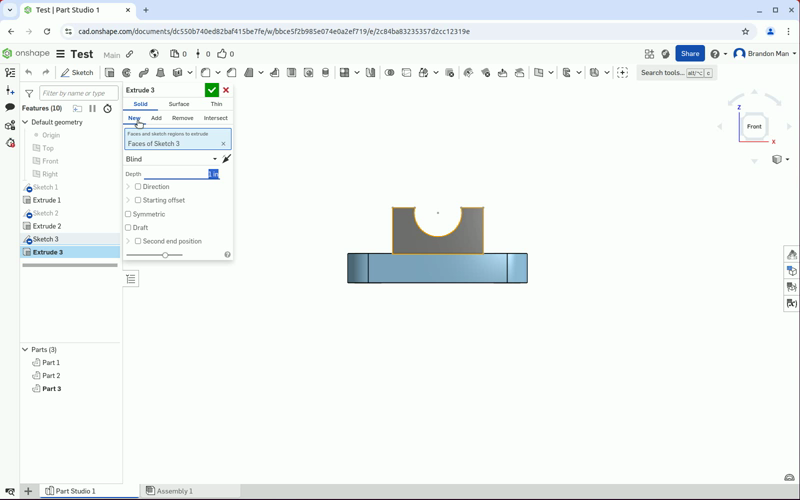
text(6.018)
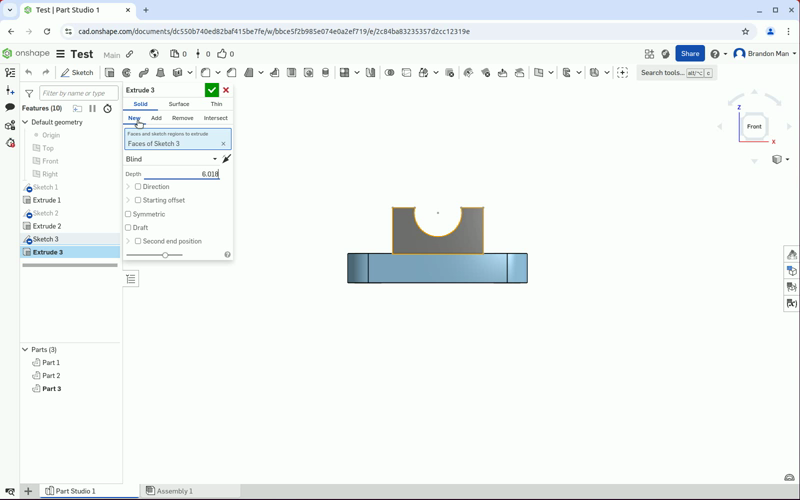
key(enter)
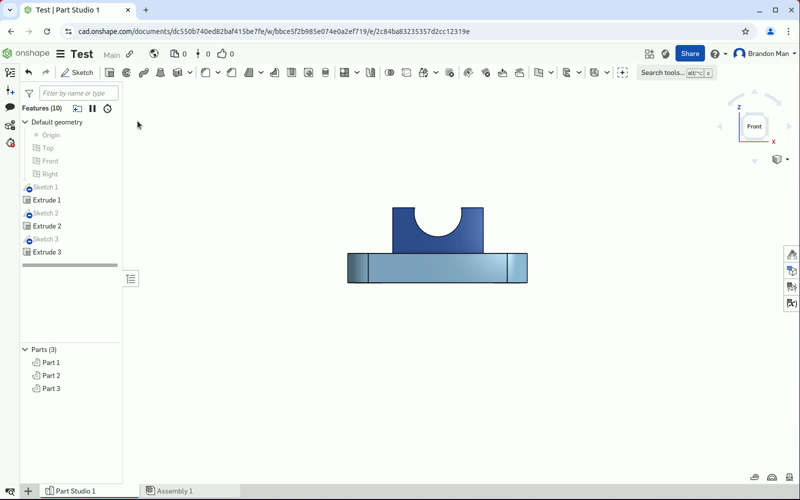
key(shift+h)
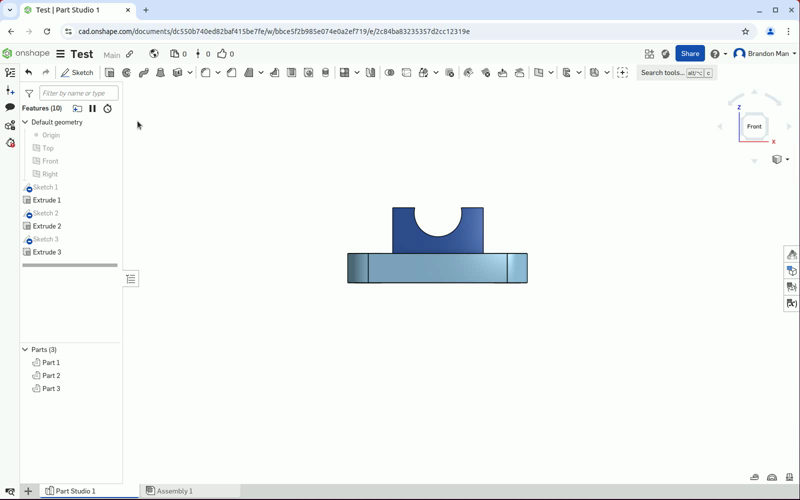
key(shift+h)
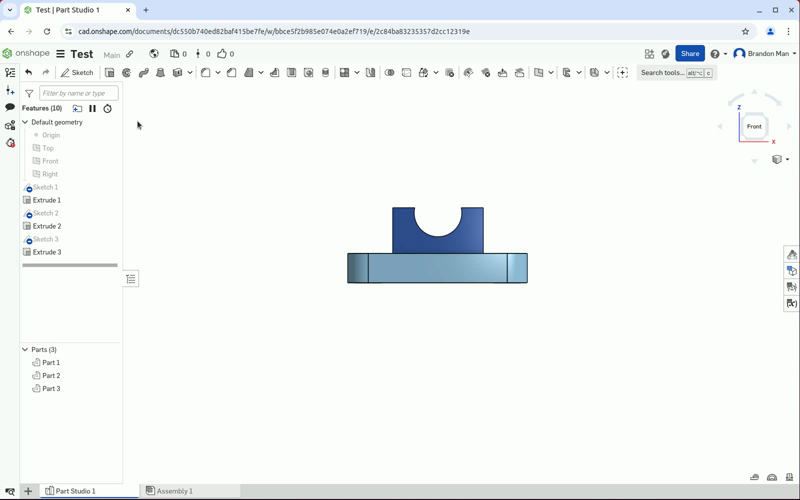
mouse_move(73, 189)
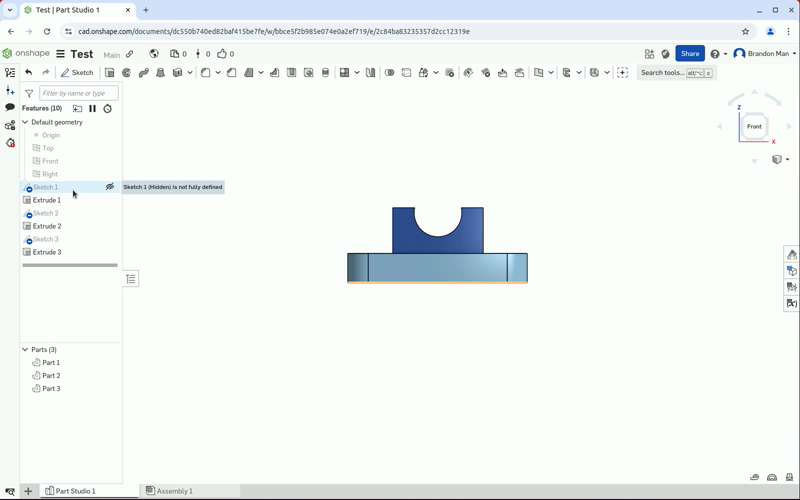
click(73, 189)
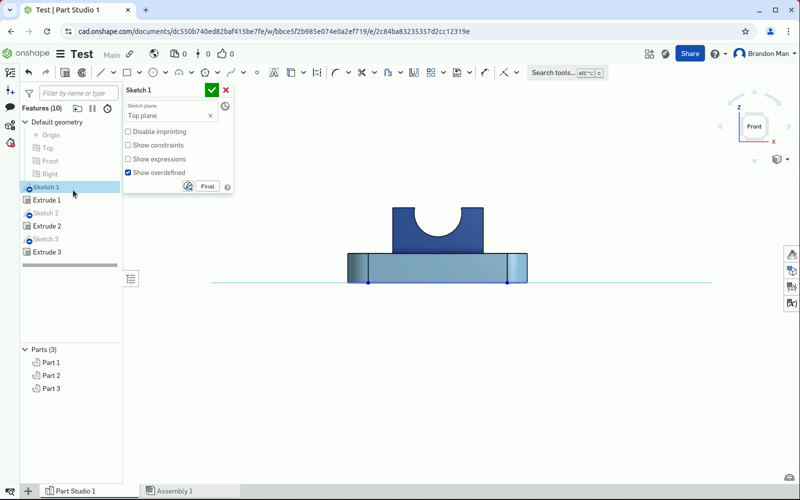
mouse_move(229, 92)
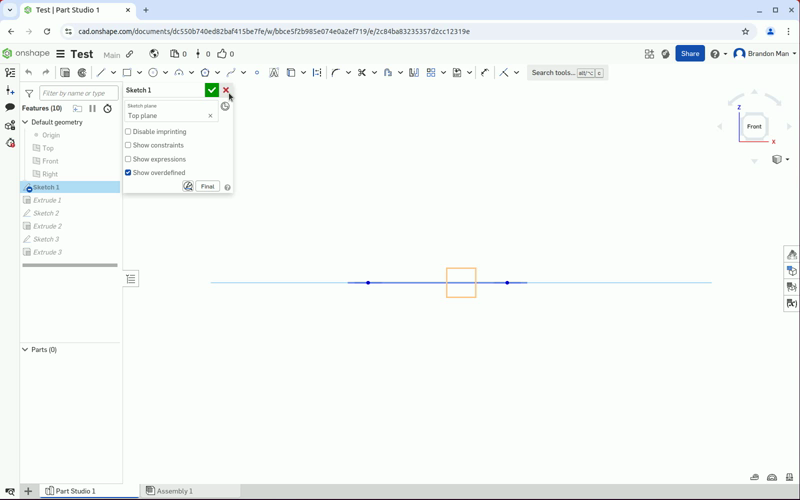
click(229, 92)
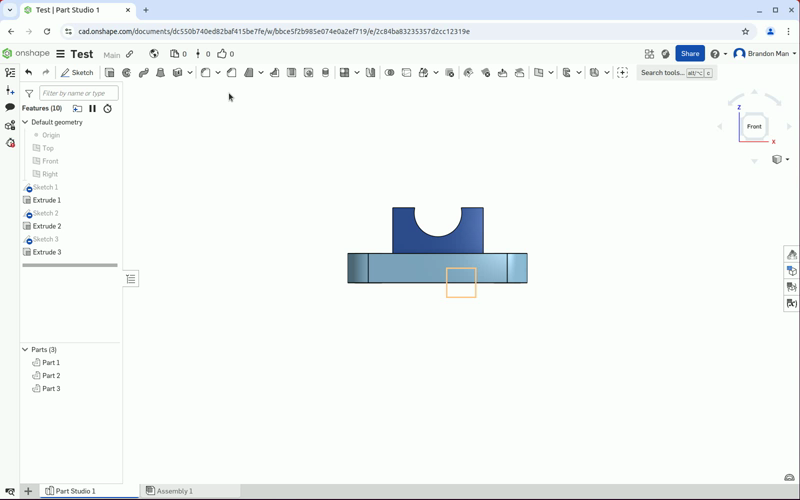
mouse_move(73, 352)
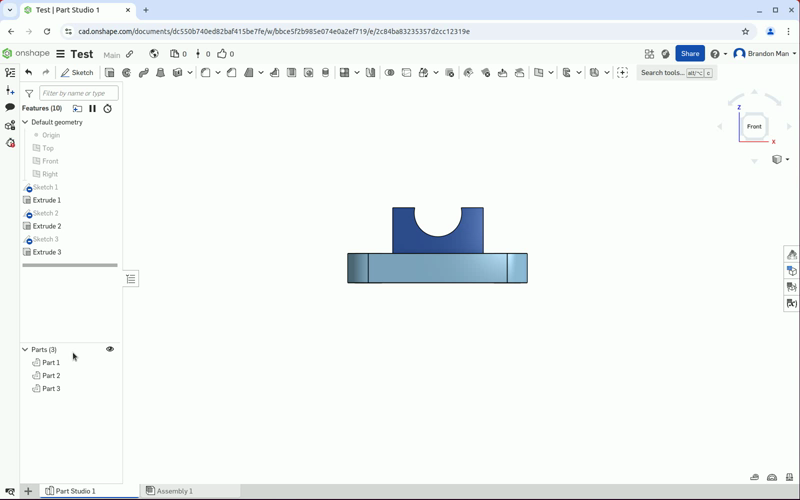
key(y)
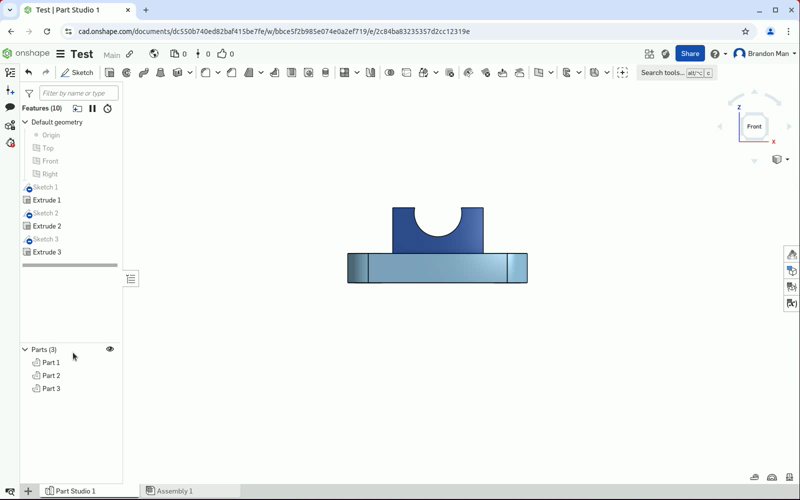
key(shift+p)
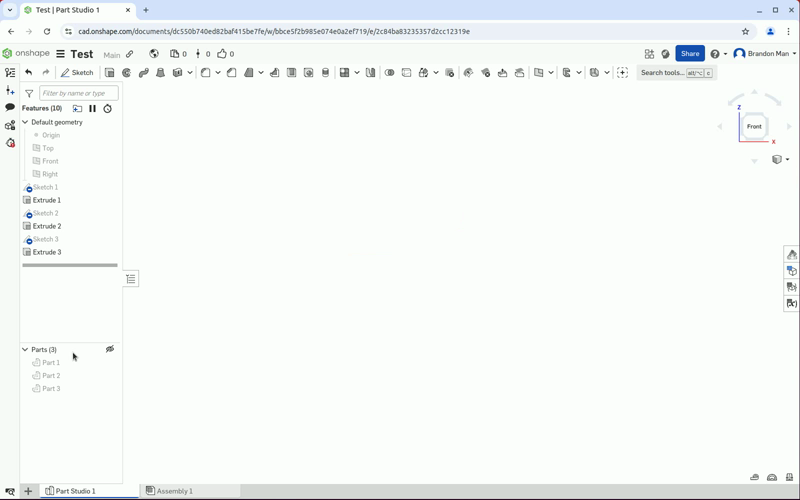
key(space)
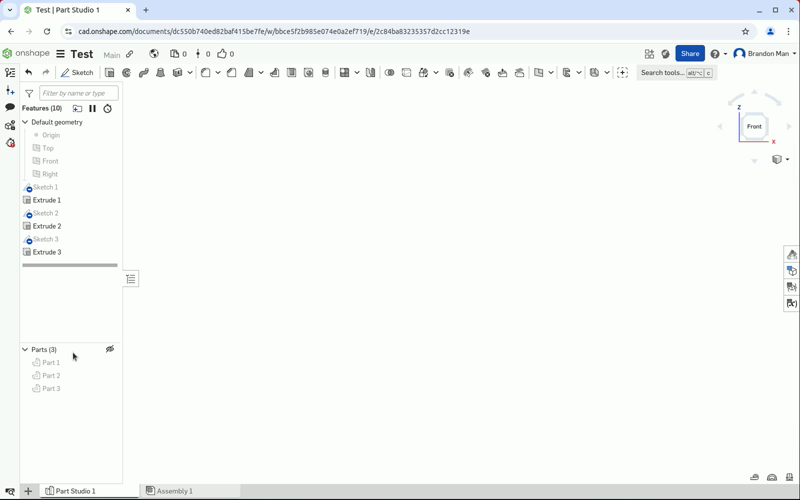
key_down(shift)
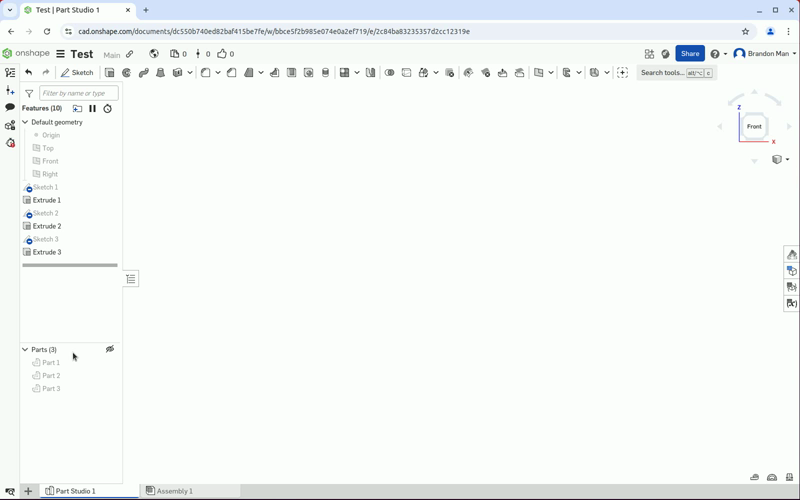
key(left)
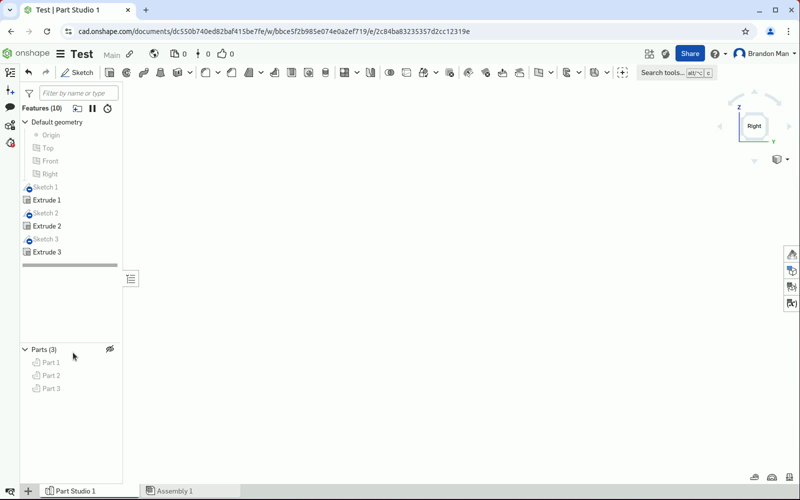
key_up(shift)
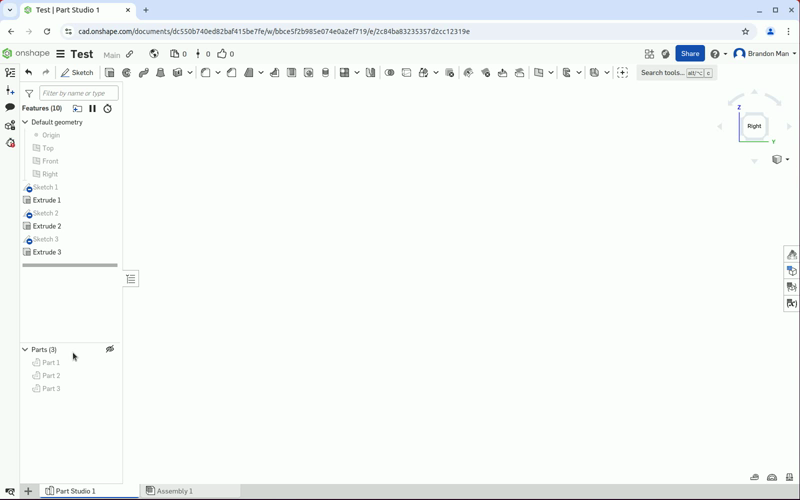
mouse_move(73, 352)
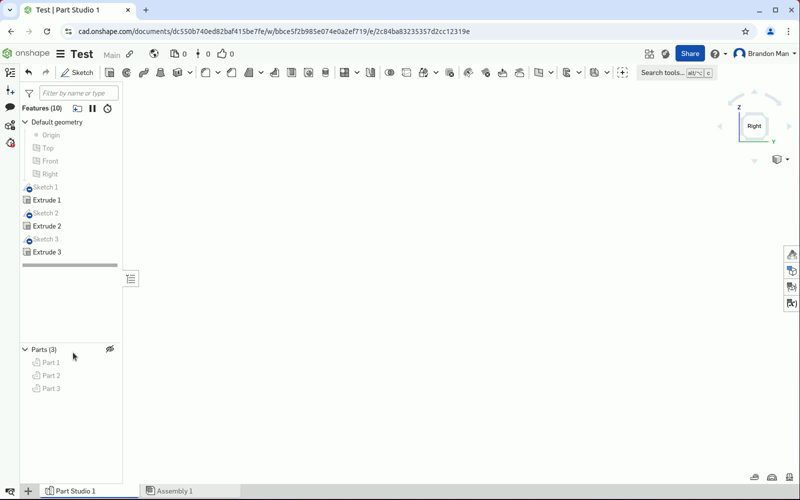
key(shift+y)
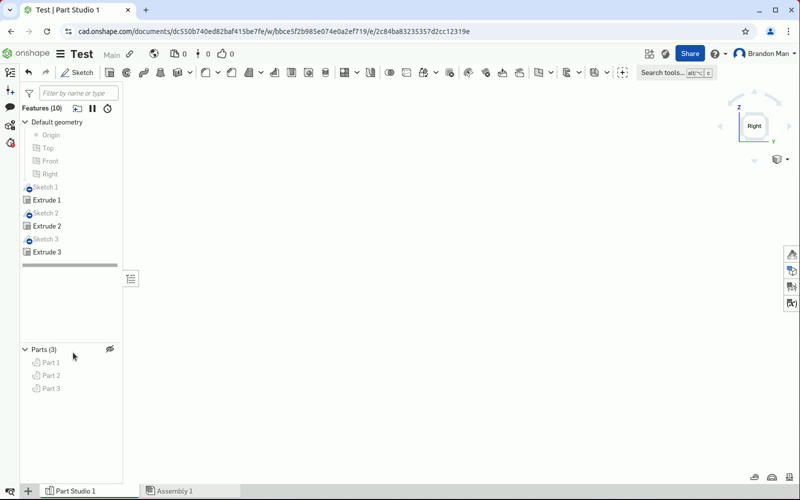
key(shift+s)
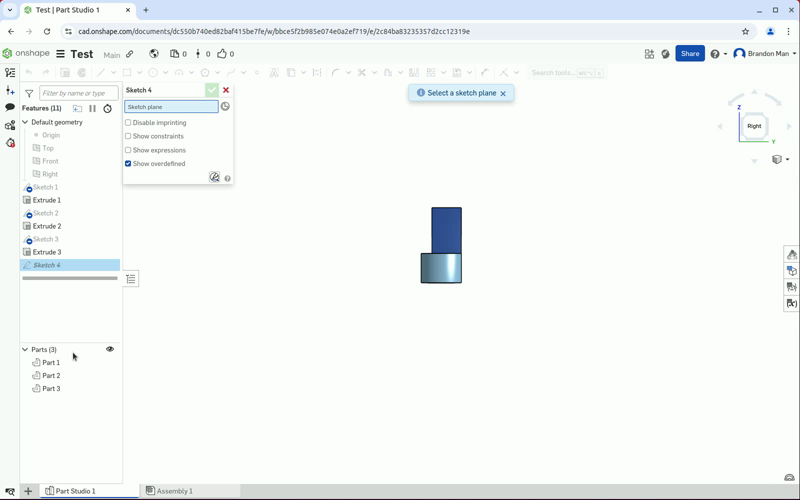
mouse_move(73, 176)
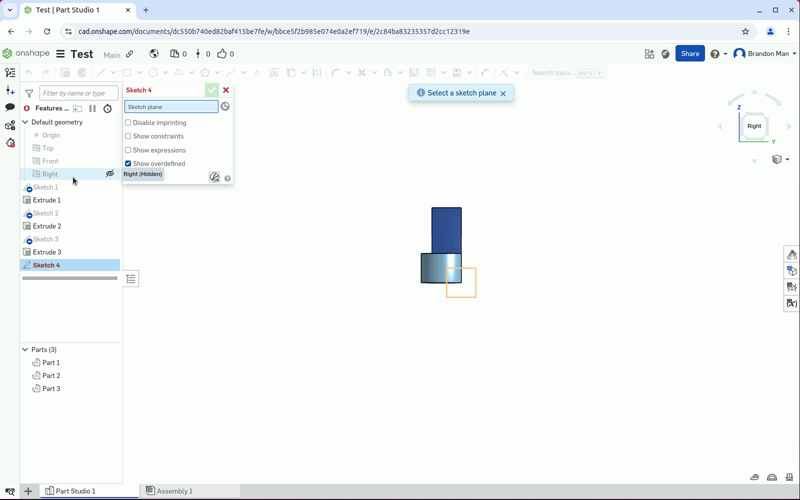
click(73, 176)
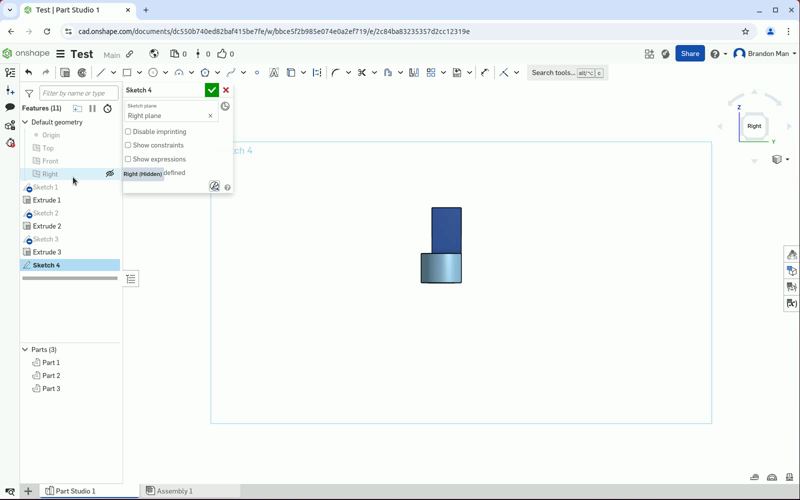
mouse_move(73, 352)
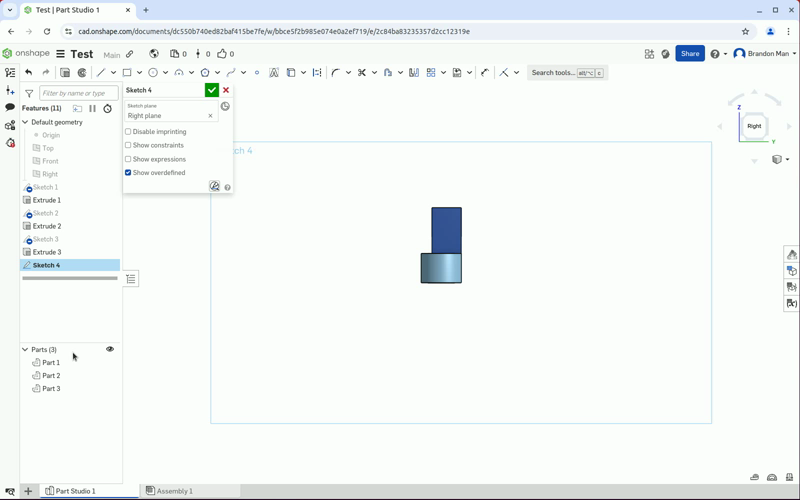
key(y)
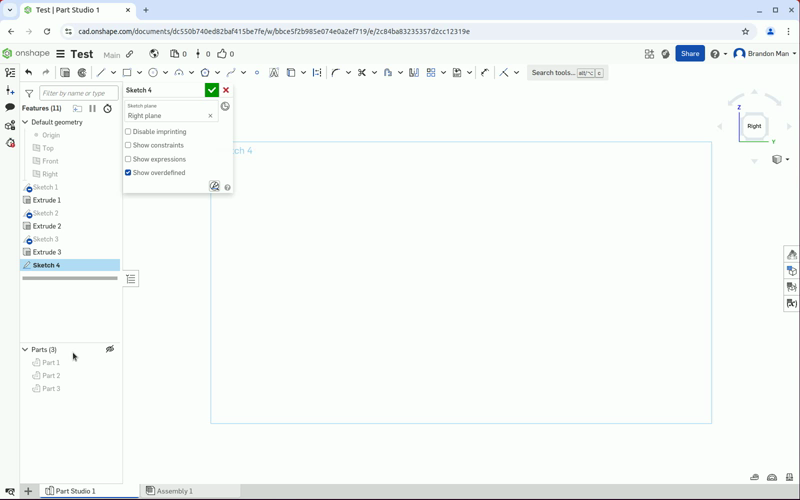
key(l)
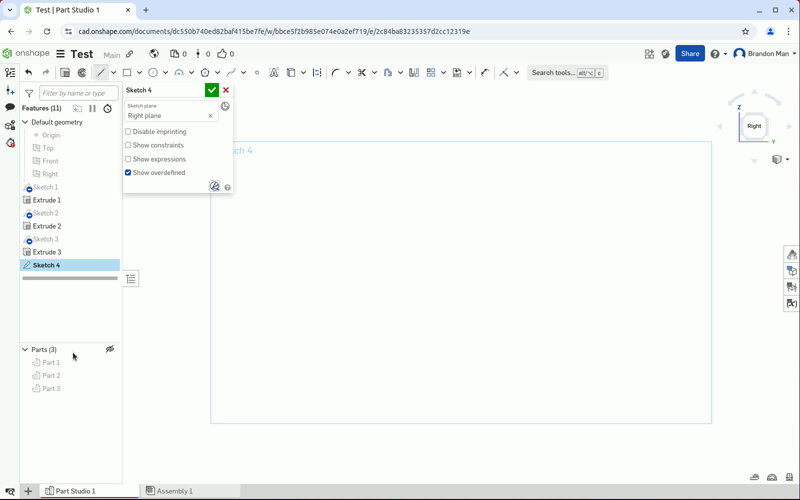
key_down(shift)
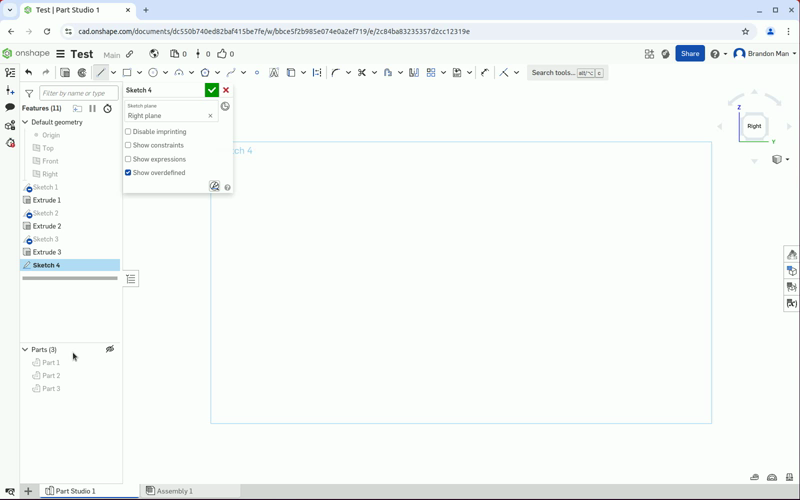
mouse_move(431, 209)
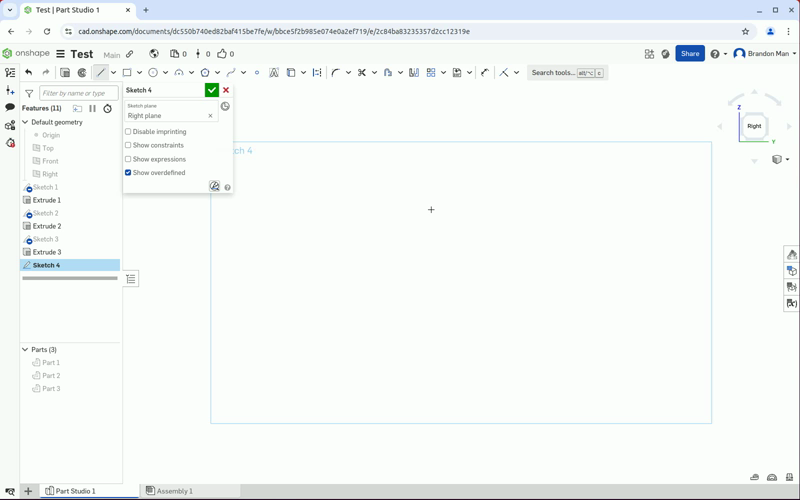
click(431, 209)
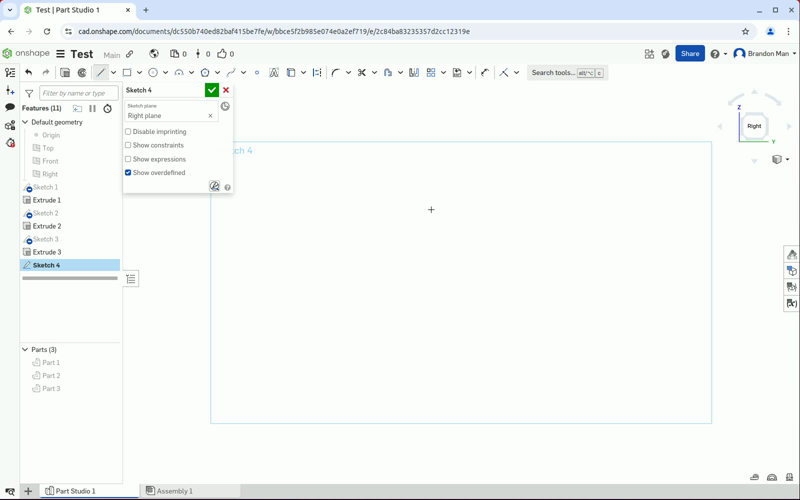
key_up(shift)
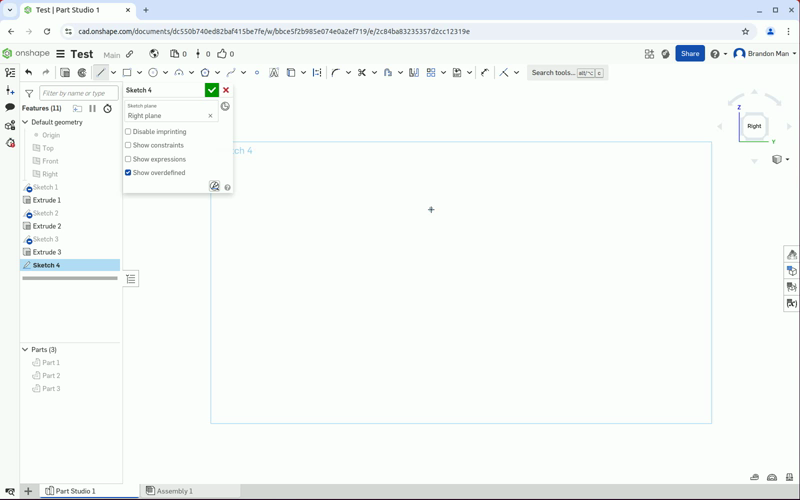
key_down(shift)
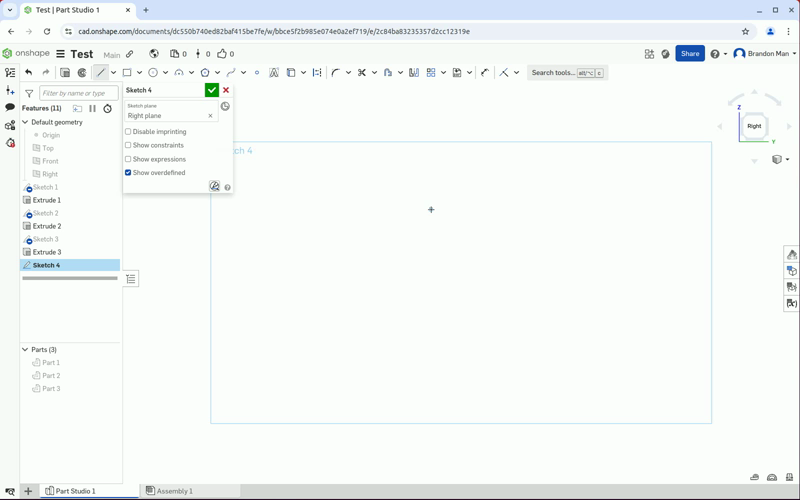
mouse_move(461, 209)
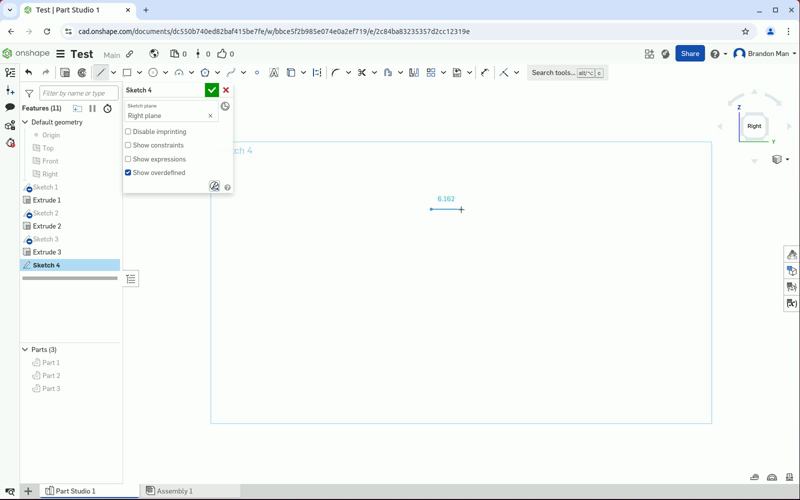
mouse_move(461, 209)
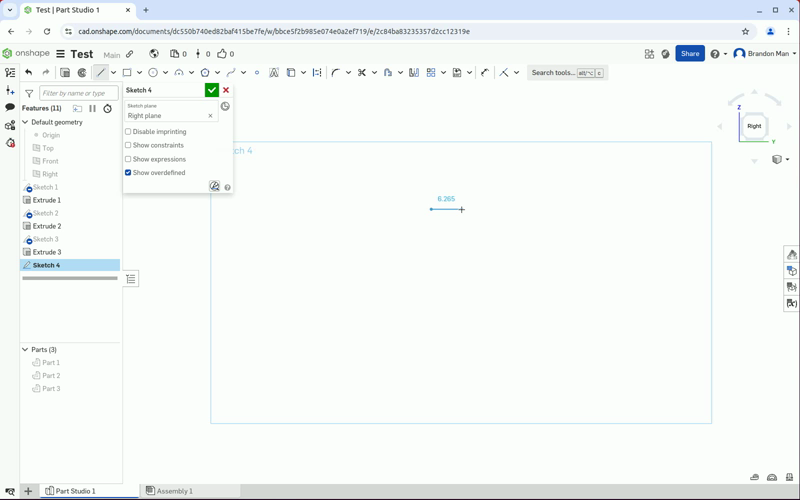
click(461, 209)
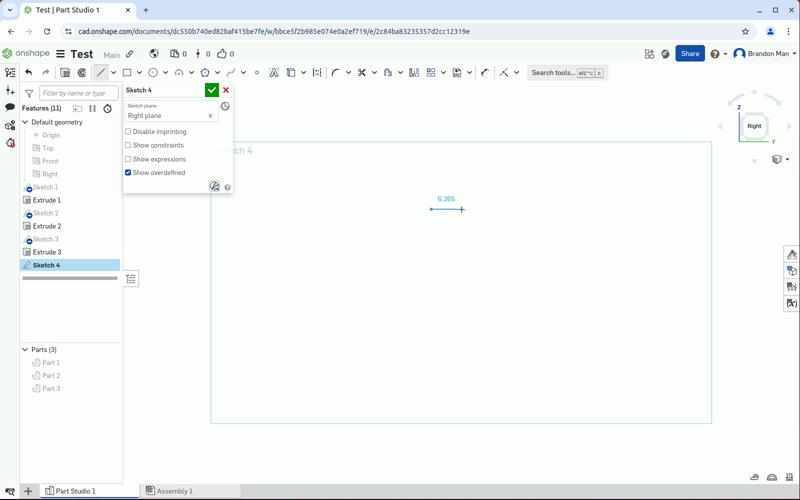
key_up(shift)
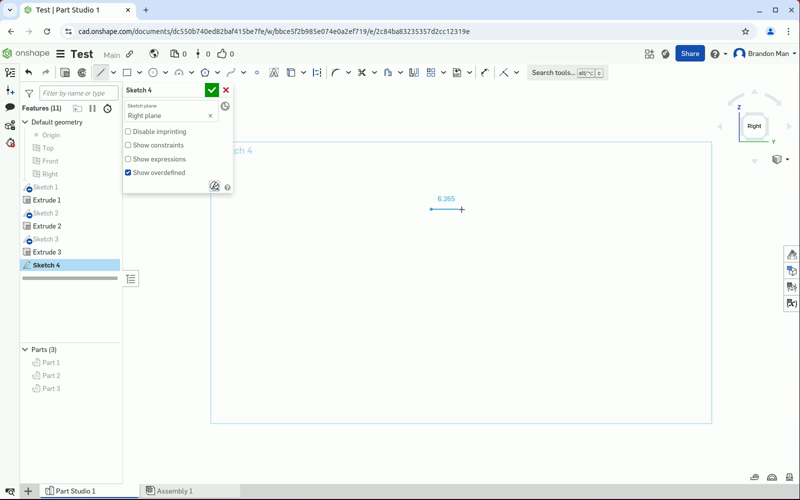
key_down(shift)
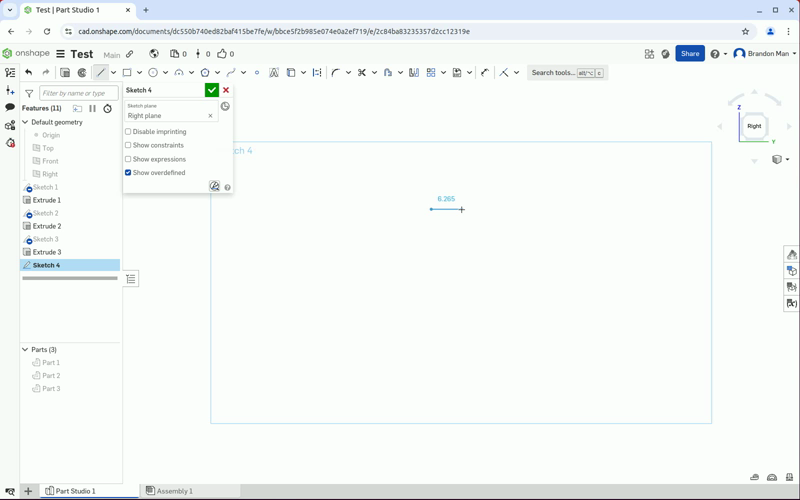
mouse_move(491, 209)
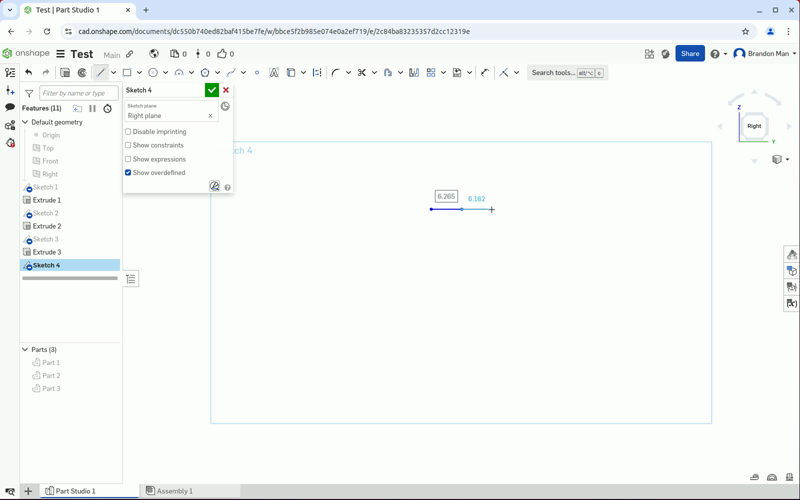
mouse_move(461, 197)
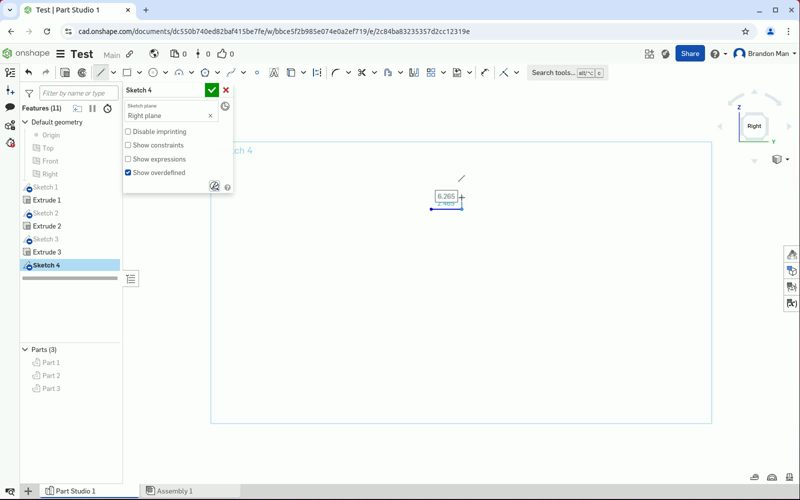
click(461, 197)
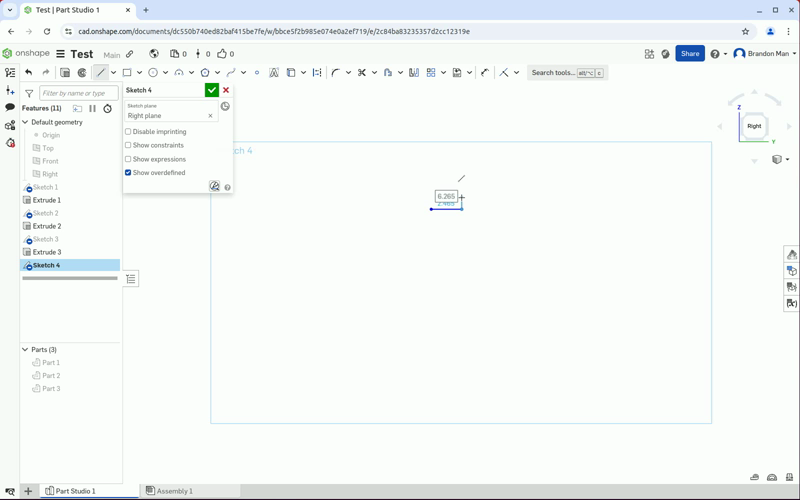
key_up(shift)
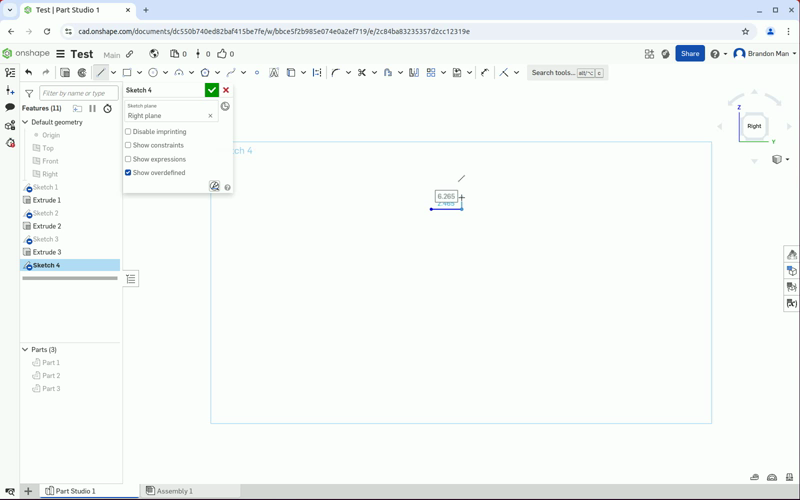
key(esc)
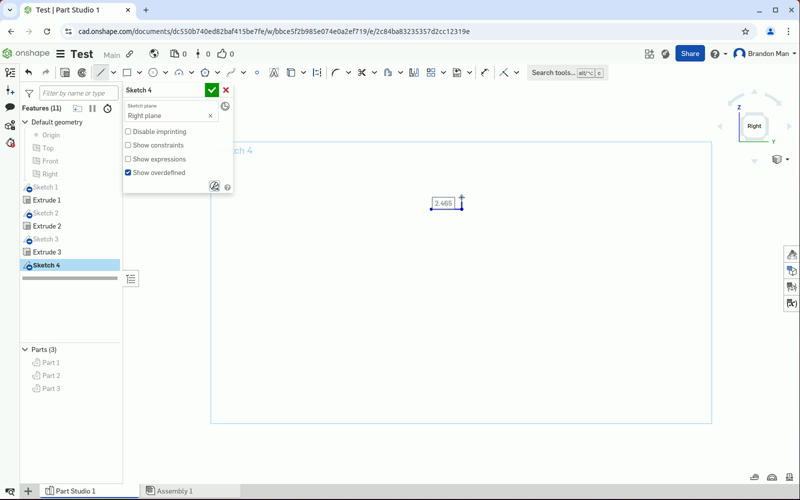
key(a)
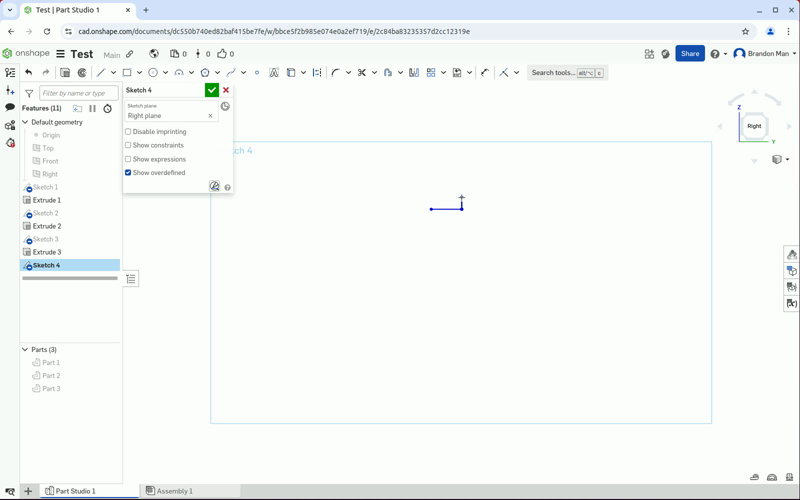
mouse_move(461, 197)
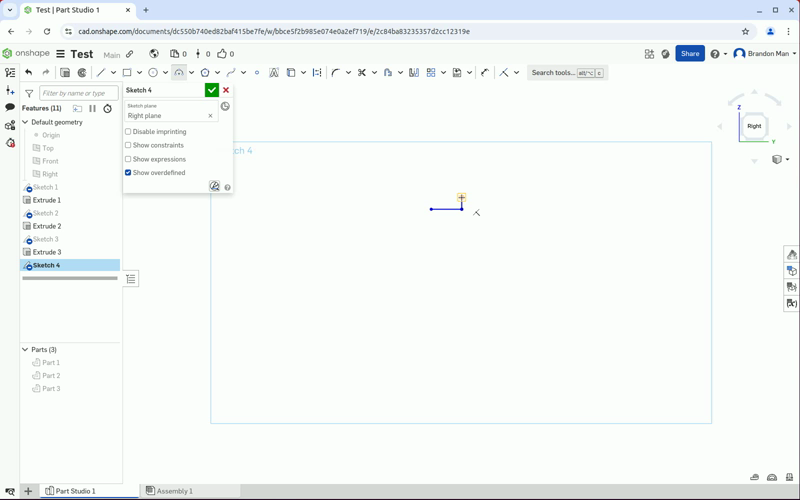
click(461, 197)
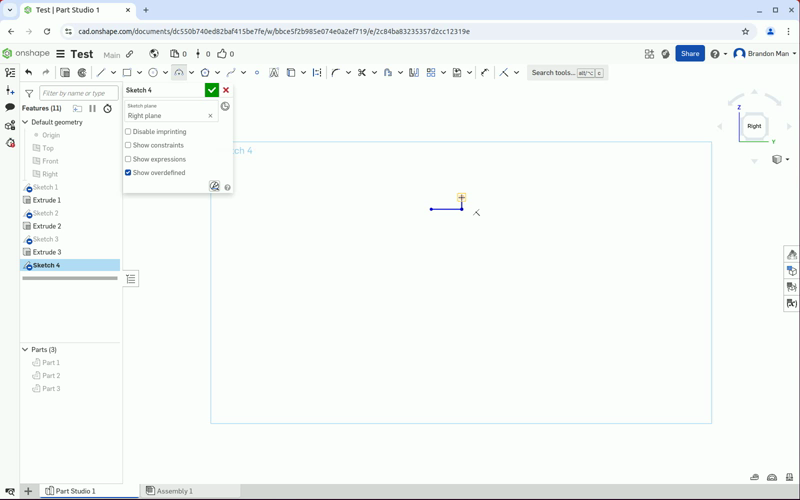
key_down(shift)
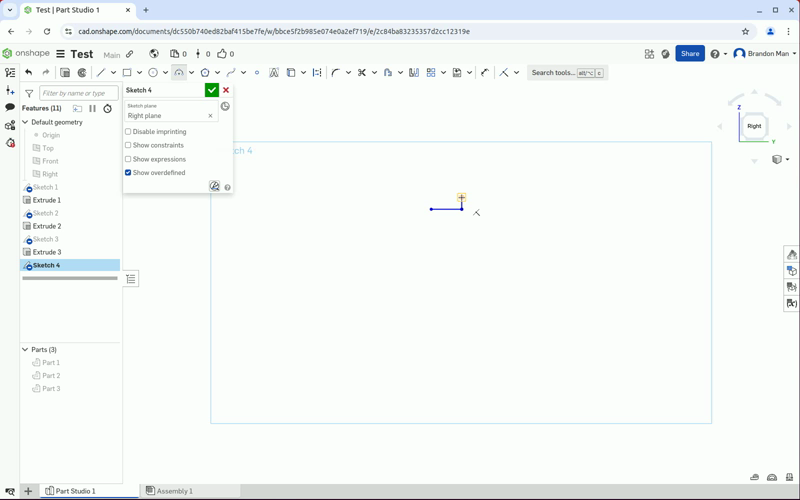
mouse_move(431, 197)
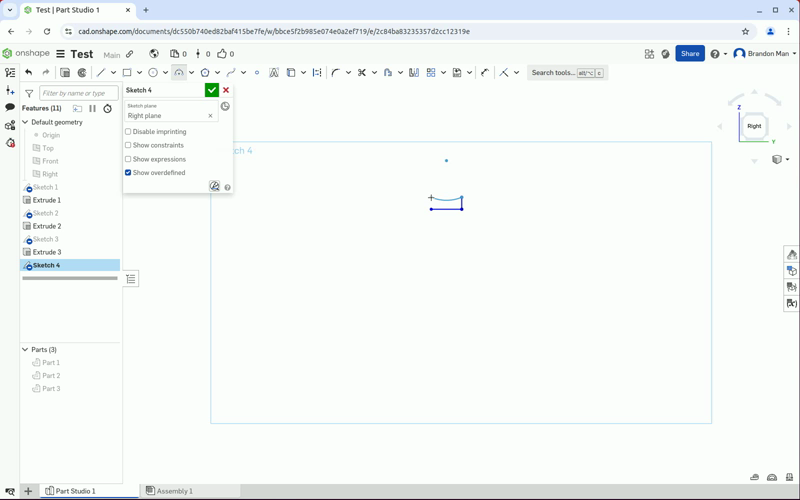
click(431, 197)
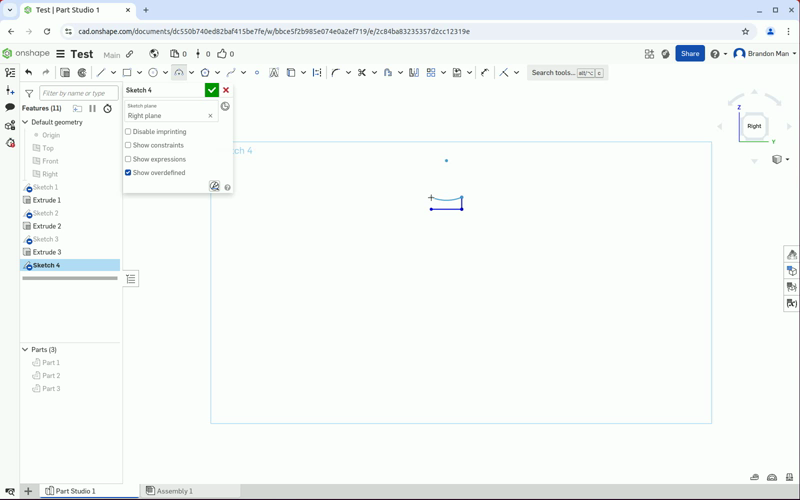
mouse_move(446, 212)
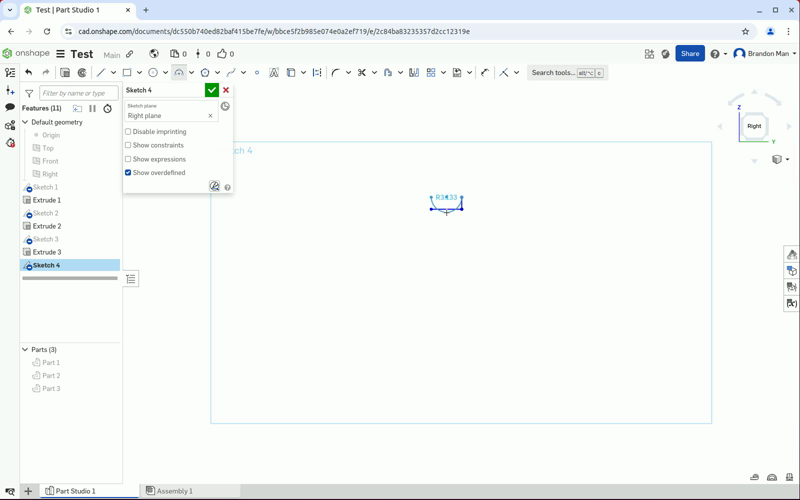
click(446, 212)
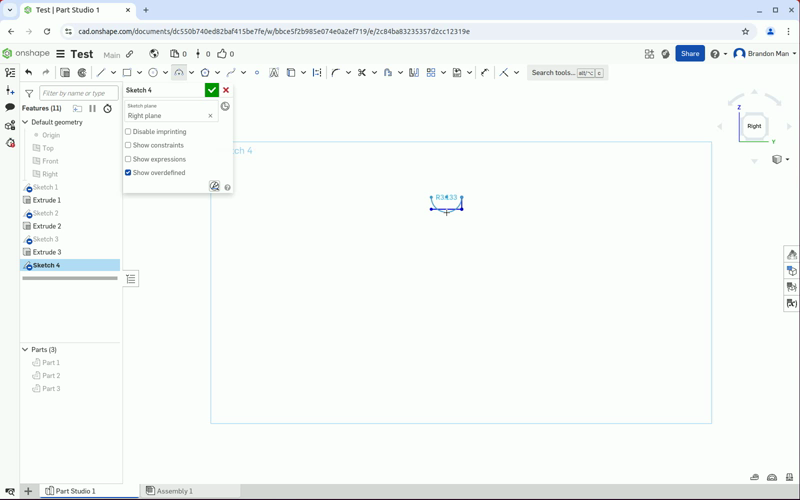
key_up(shift)
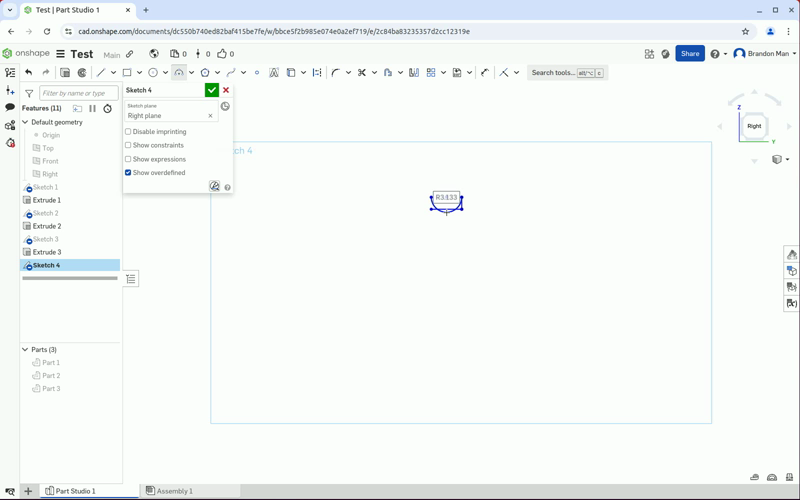
key(esc)
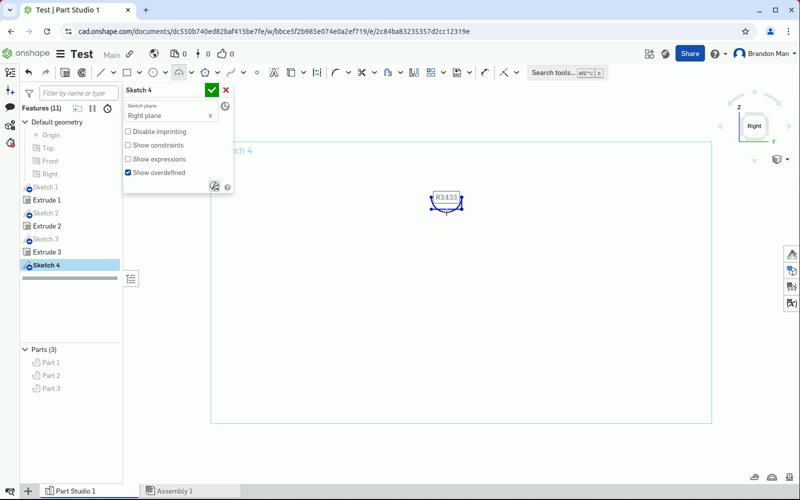
key(l)
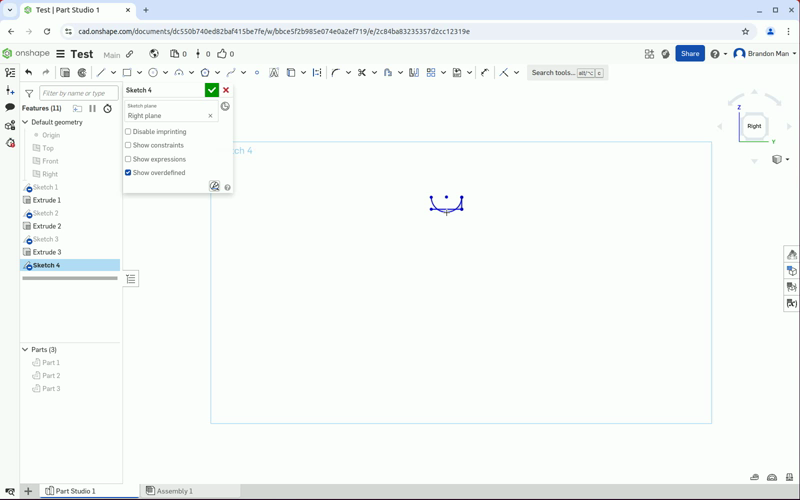
mouse_move(431, 197)
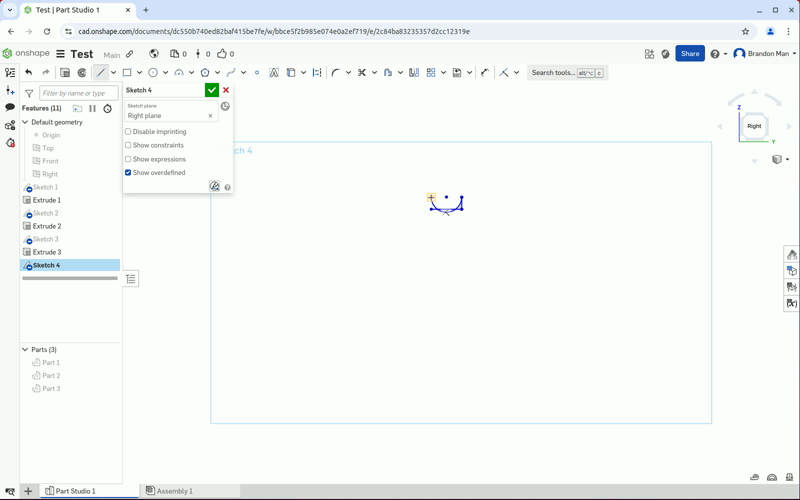
click(431, 197)
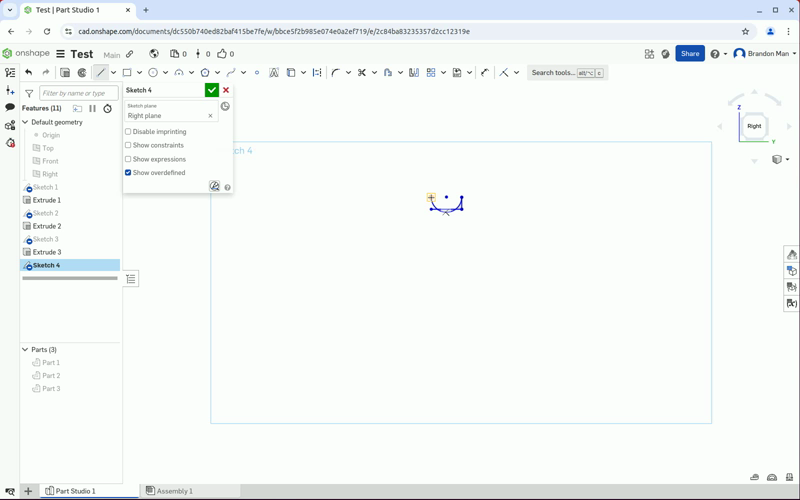
mouse_move(461, 197)
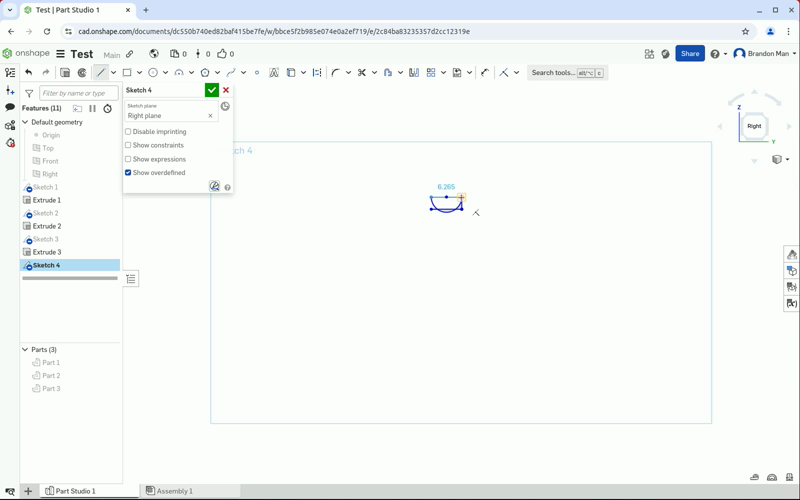
key_down(shift)
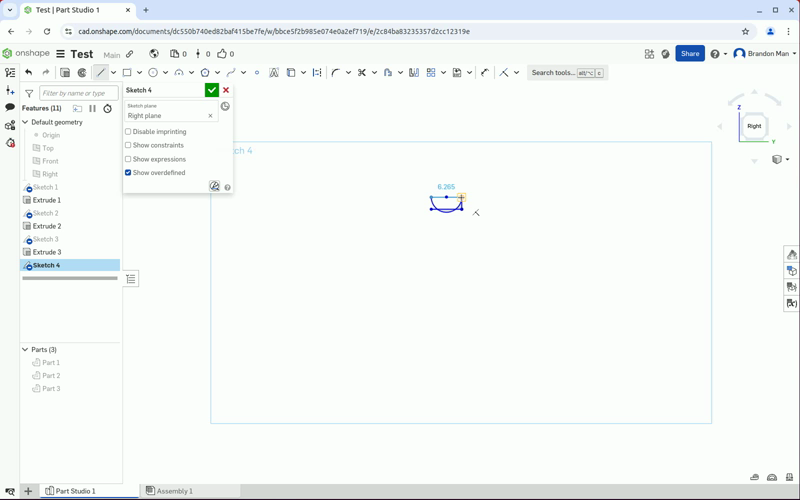
mouse_move(431, 209)
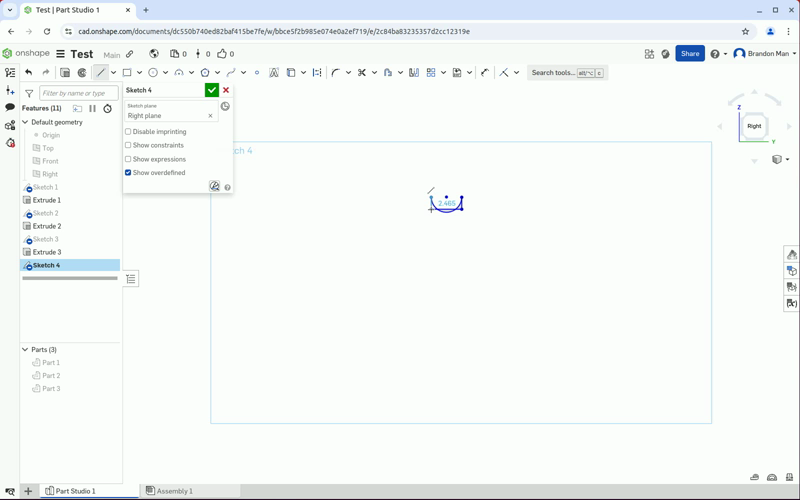
key_up(shift)
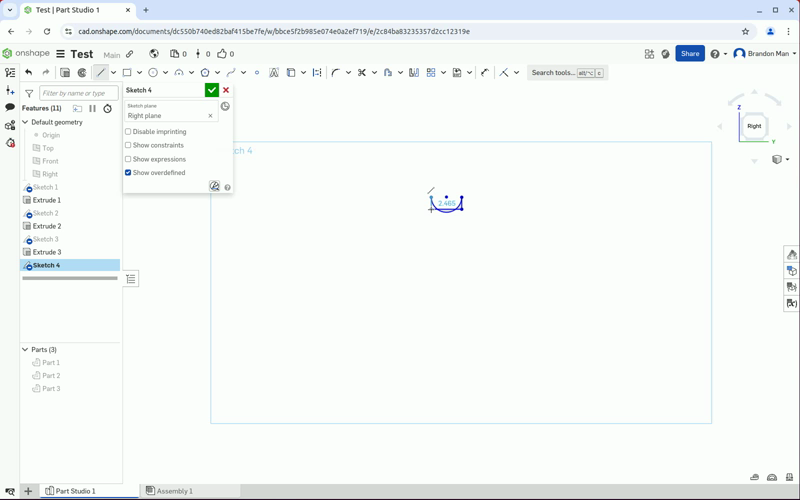
click(431, 209)
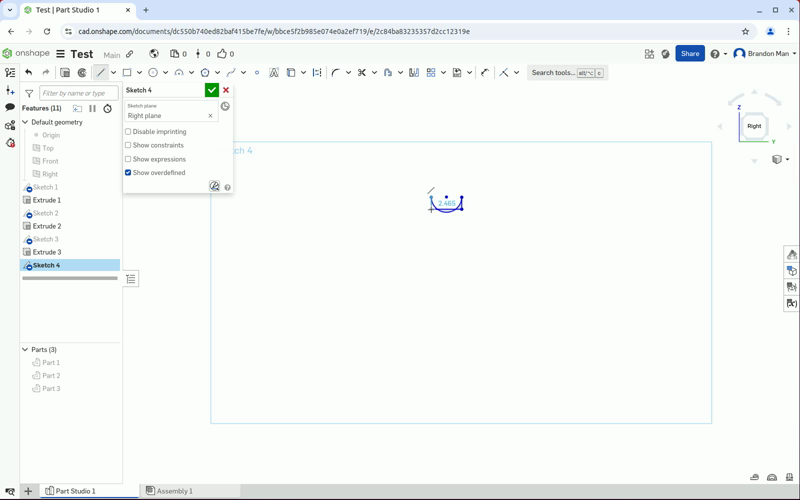
key(esc)
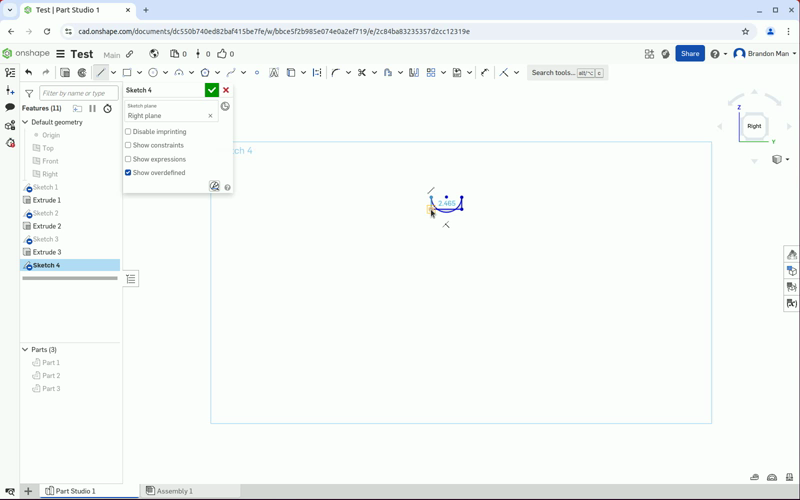
key(c)
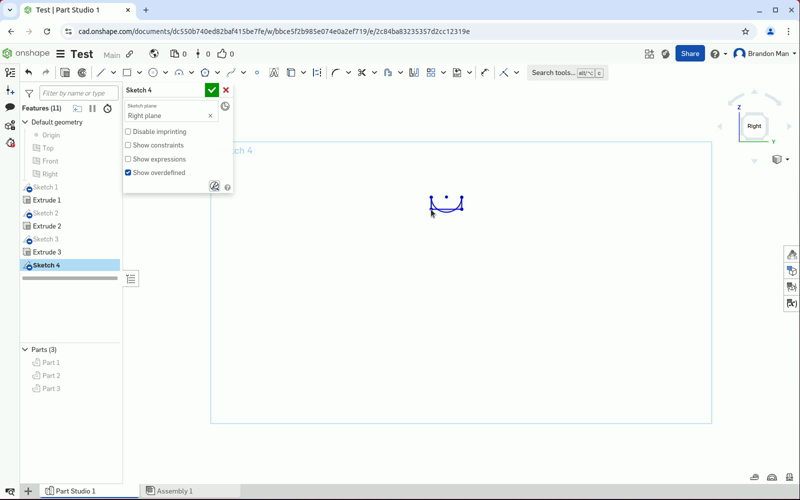
key_down(shift)
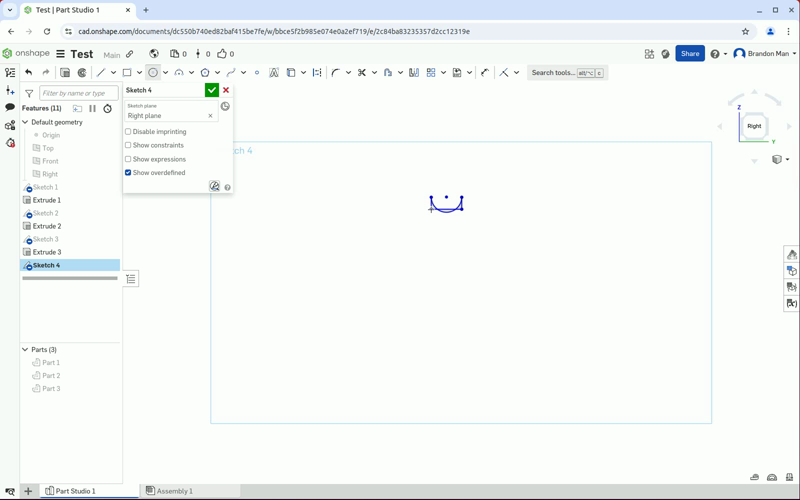
mouse_move(446, 197)
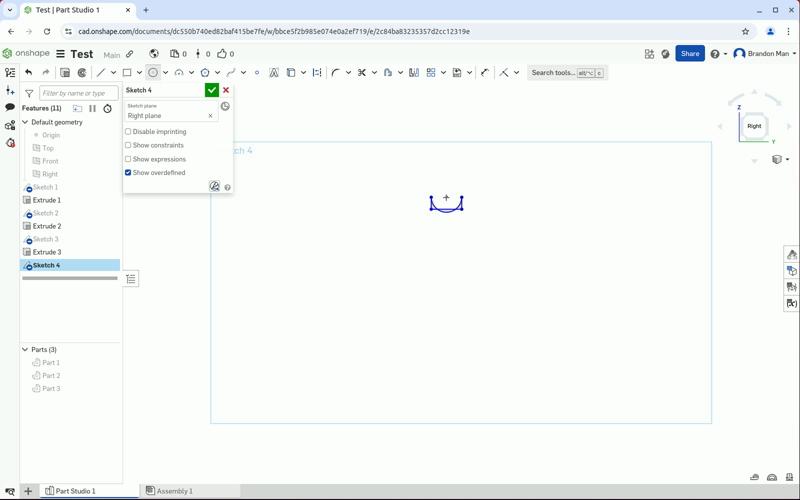
click(446, 197)
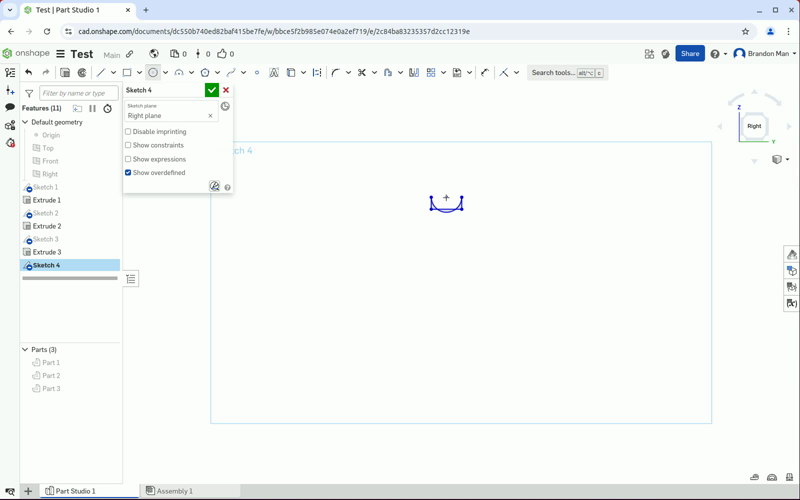
key_up(shift)
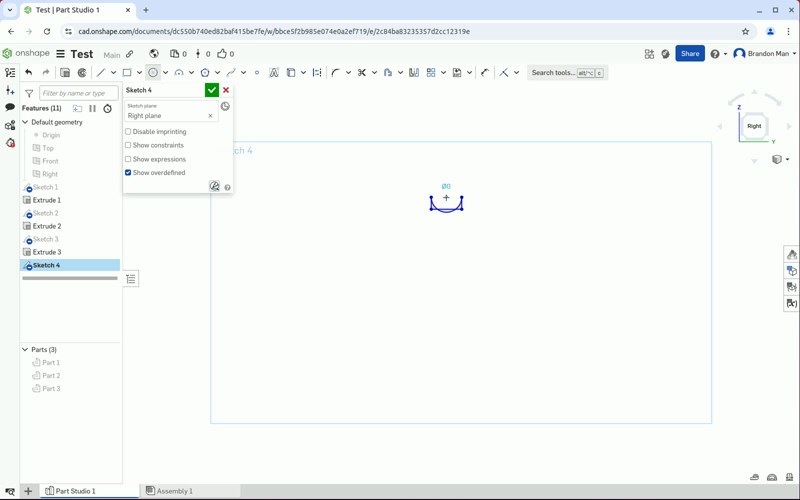
mouse_move(454, 197)
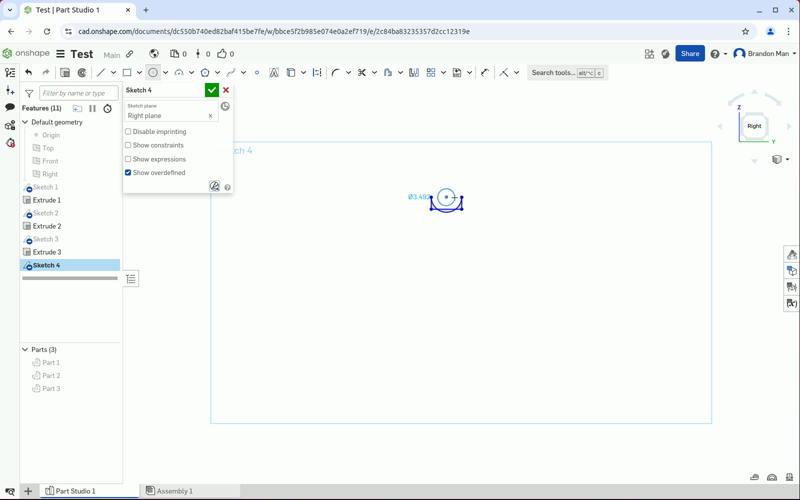
click(454, 197)
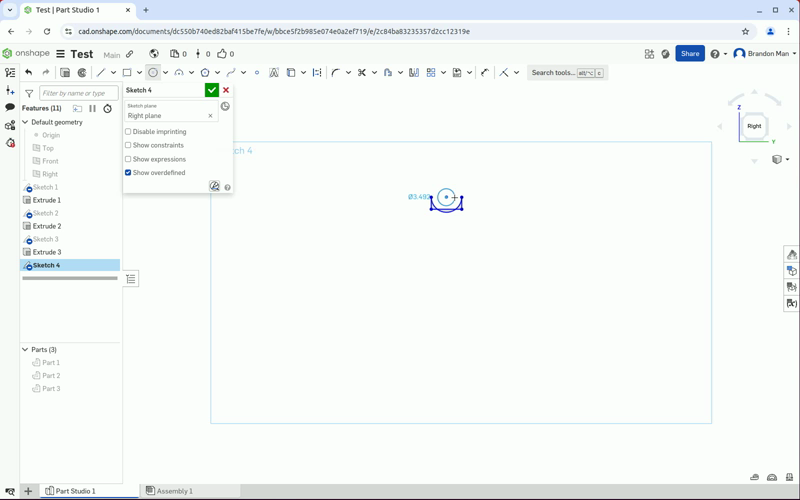
key(esc)
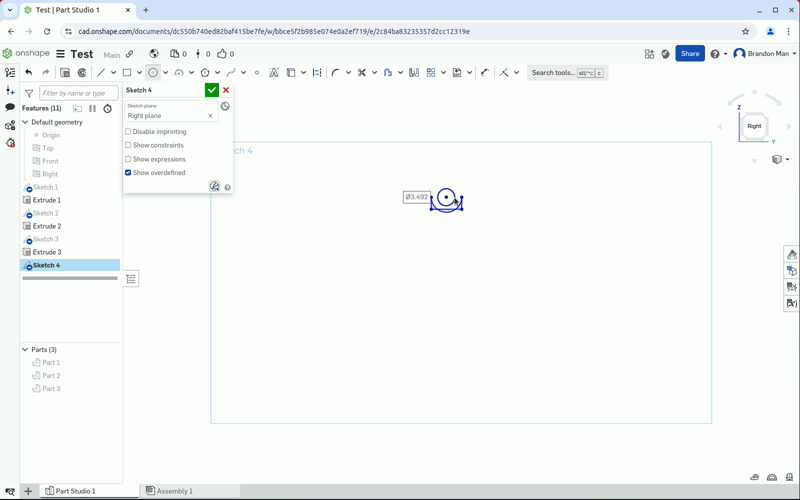
mouse_move(445, 210)
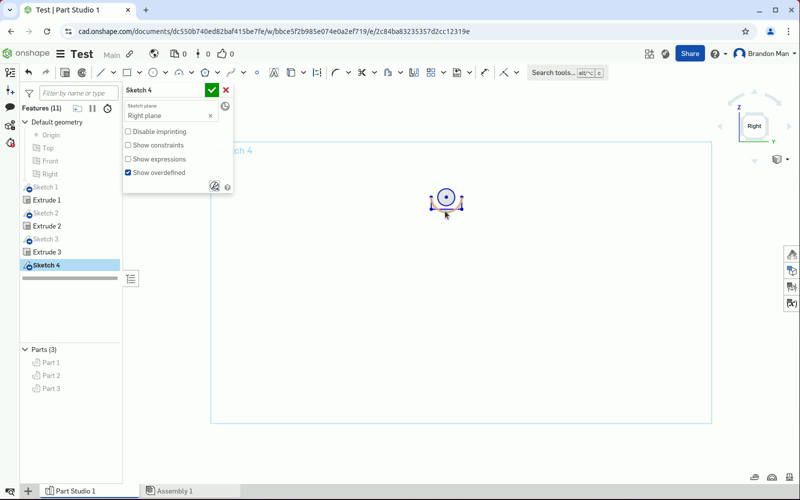
scroll(6)
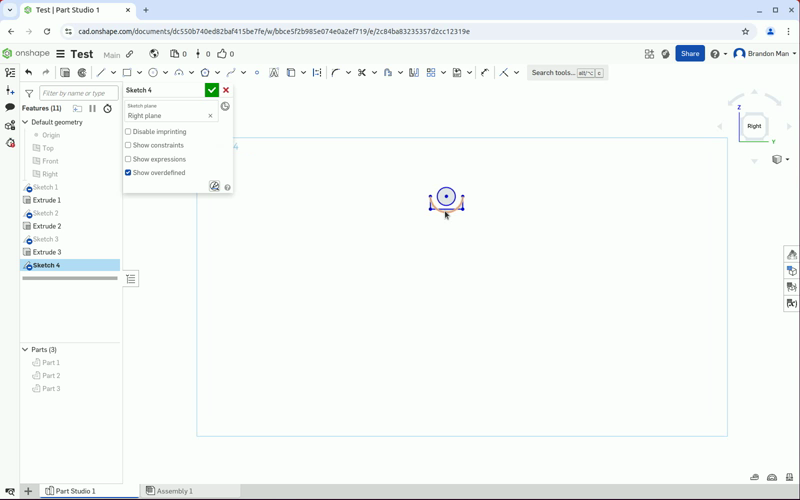
scroll(6)
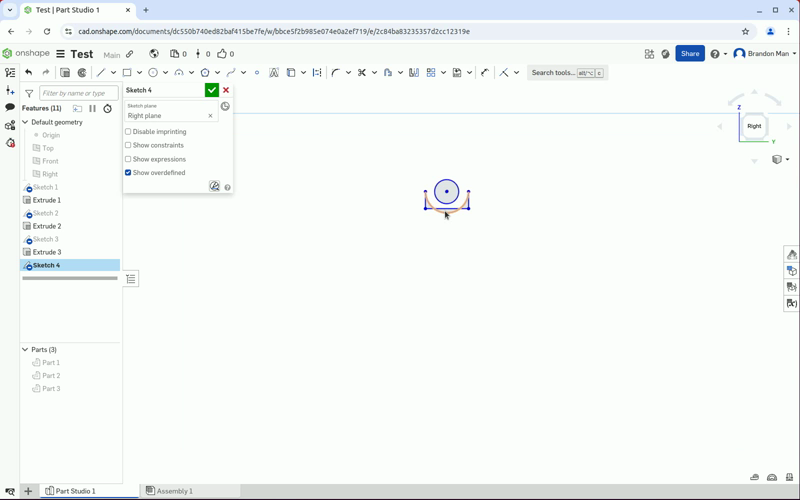
scroll(6)
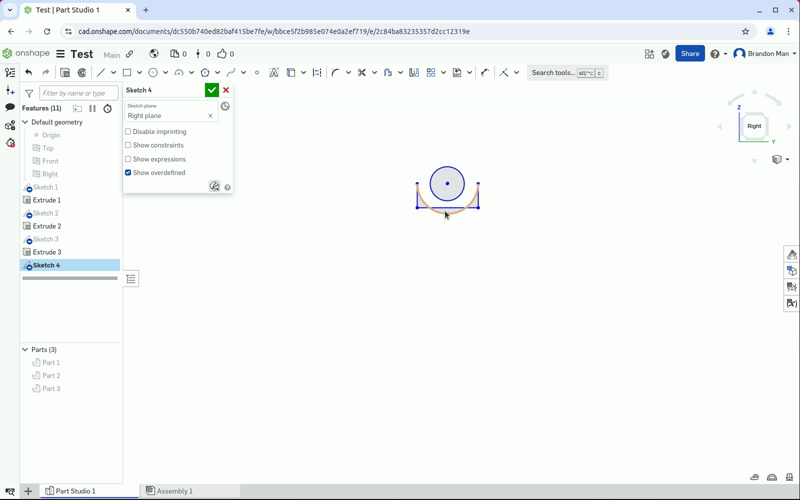
scroll(6)
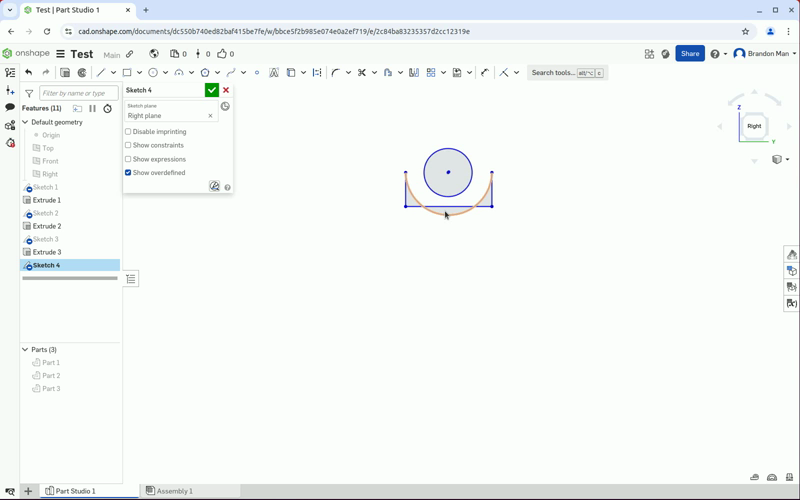
scroll(6)
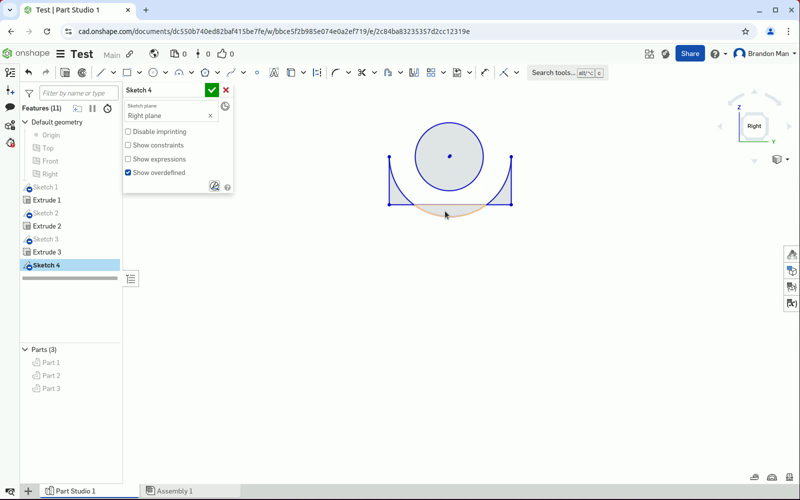
scroll(6)
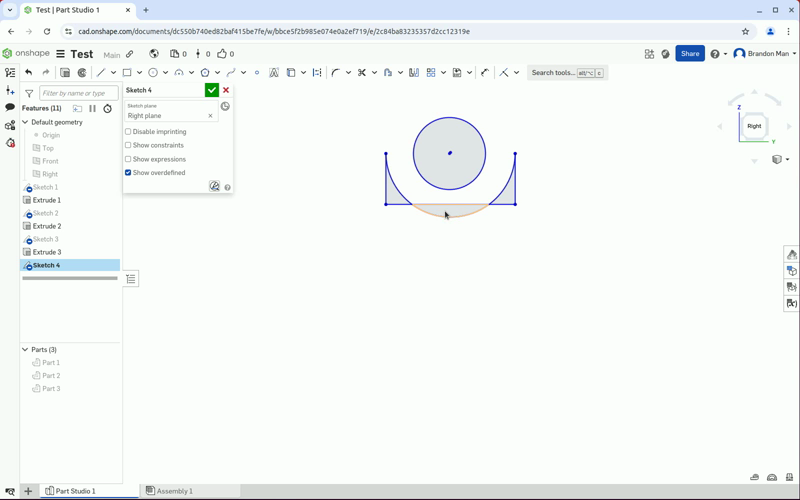
scroll(6)
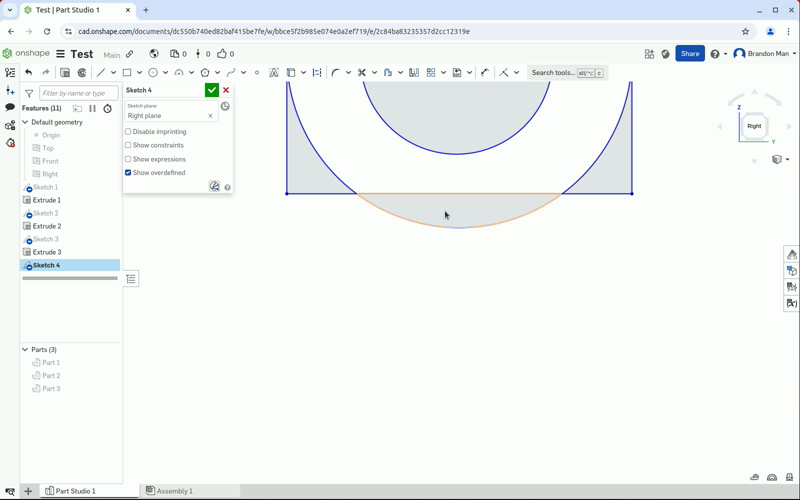
click(445, 210)
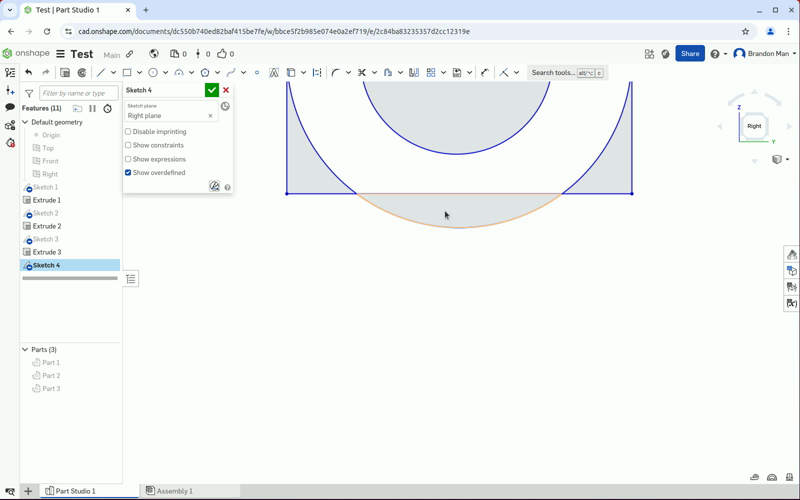
scroll(-6)
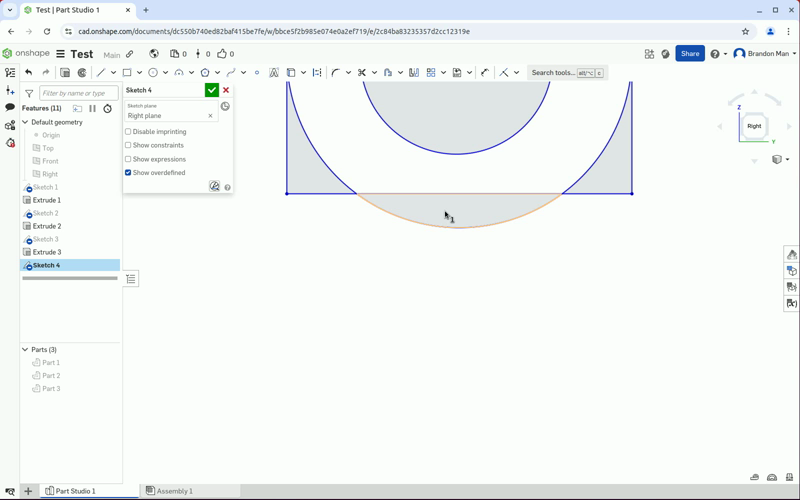
scroll(-6)
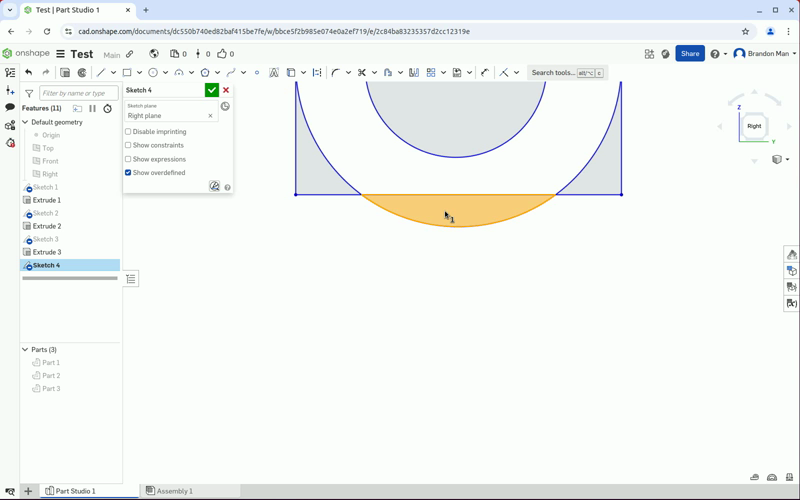
scroll(-6)
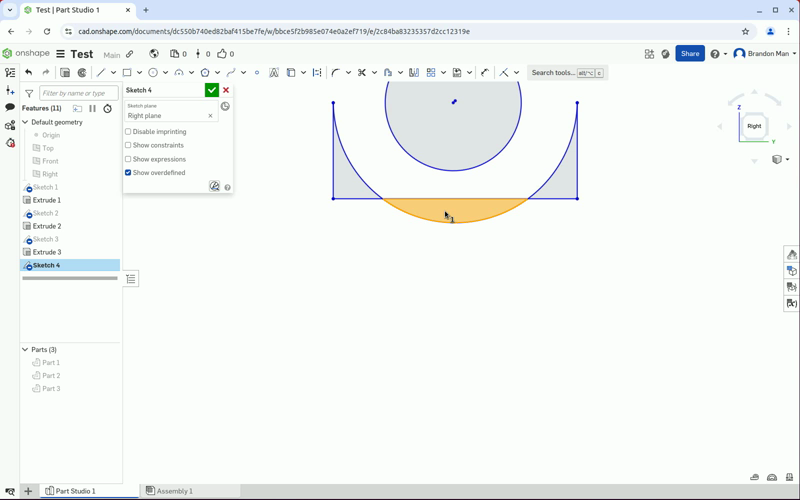
scroll(-6)
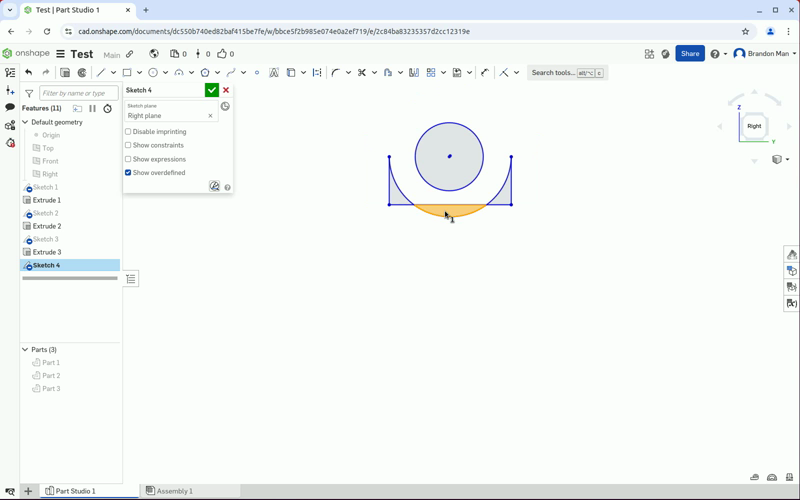
scroll(-6)
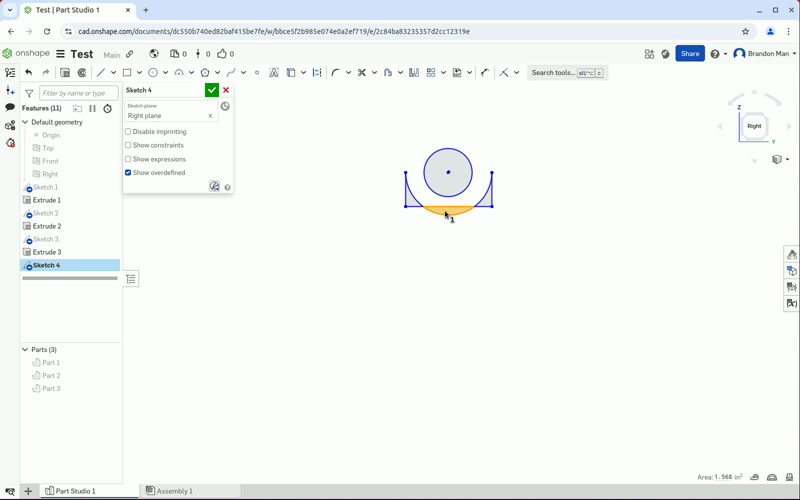
scroll(-6)
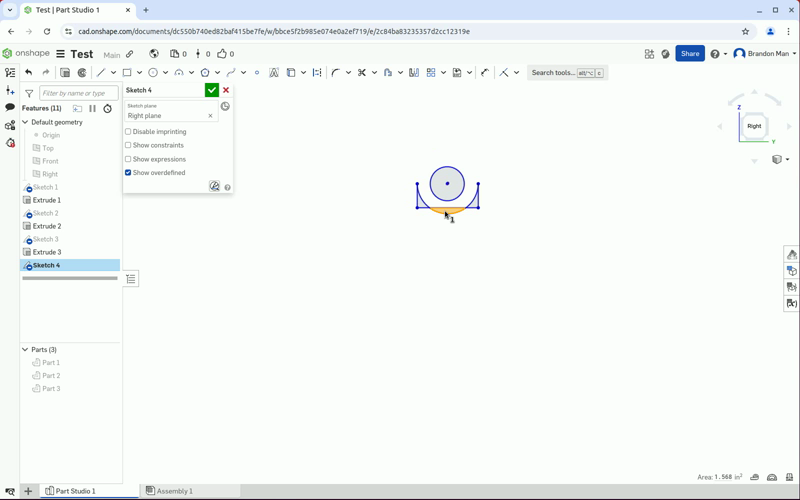
scroll(-6)
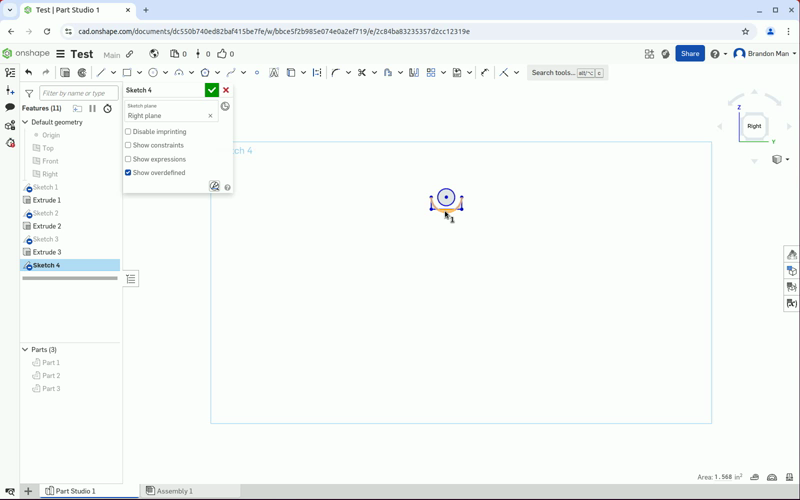
mouse_move(73, 352)
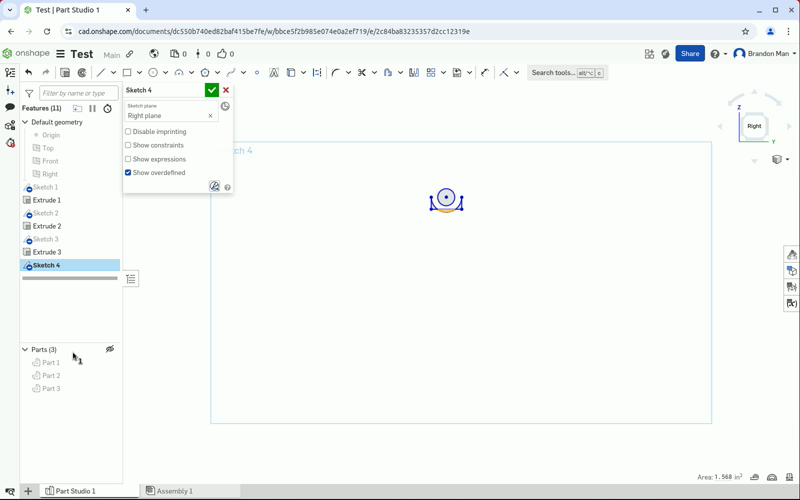
key(shift+y)
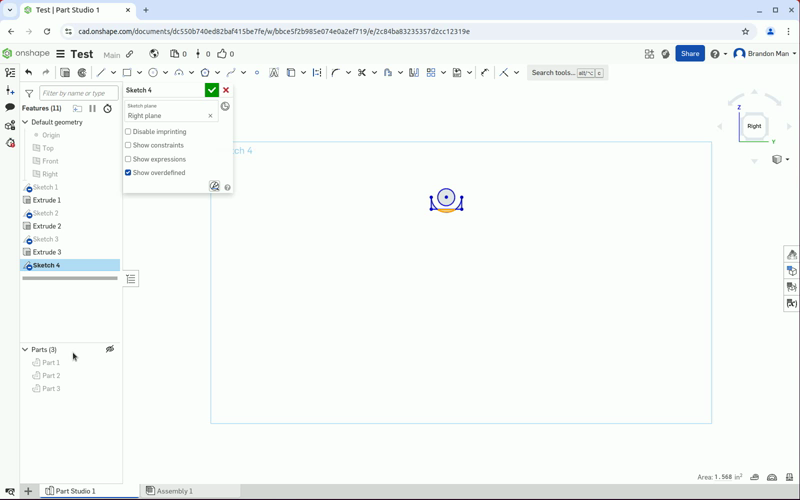
key(shift+e)
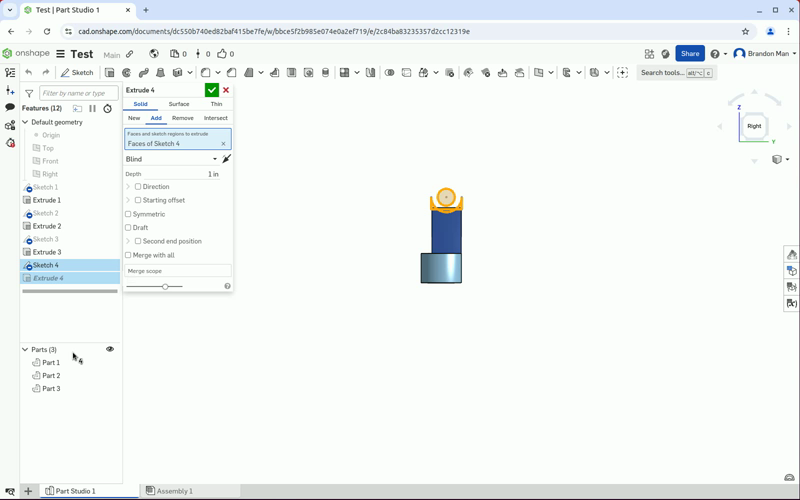
mouse_move(143, 106)
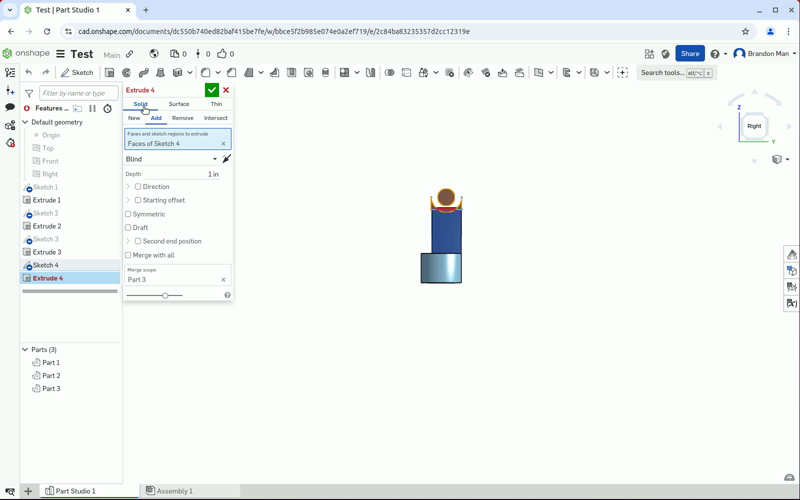
click(143, 106)
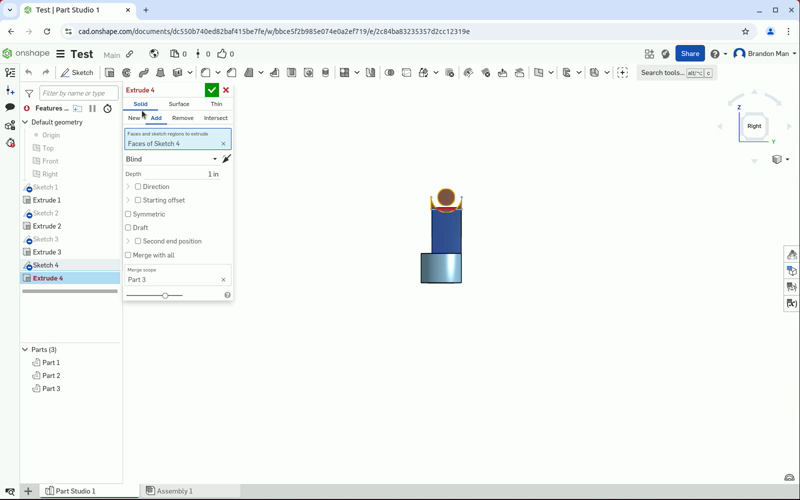
mouse_move(137, 120)
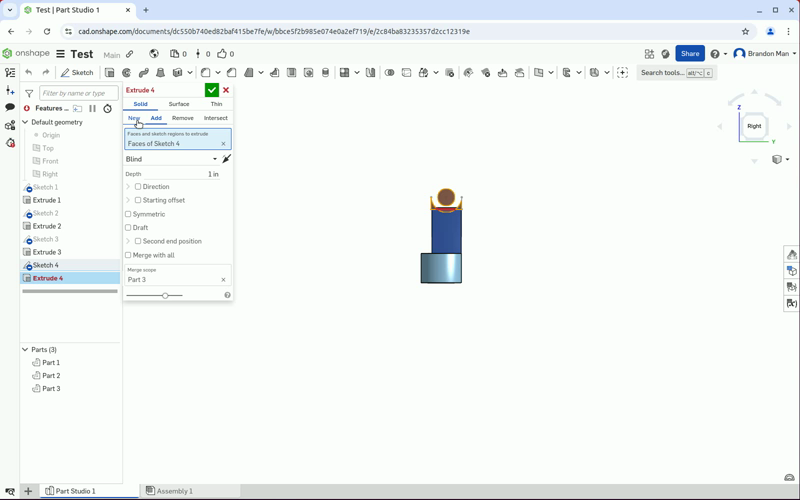
click(137, 120)
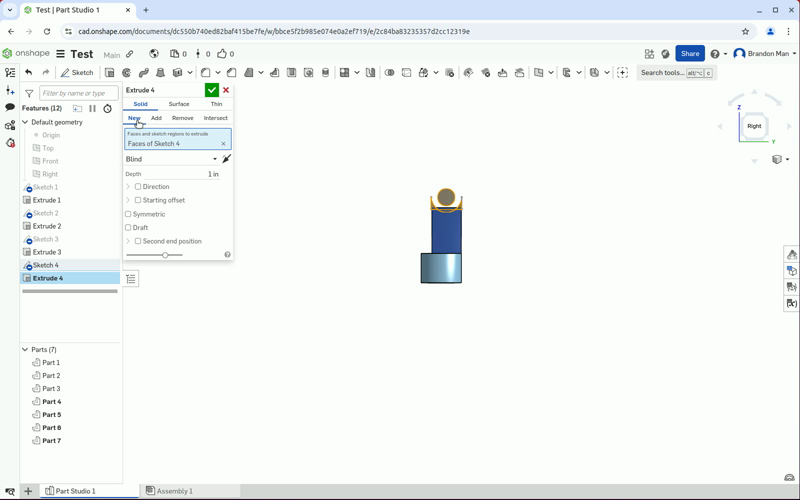
key(tab, 4)
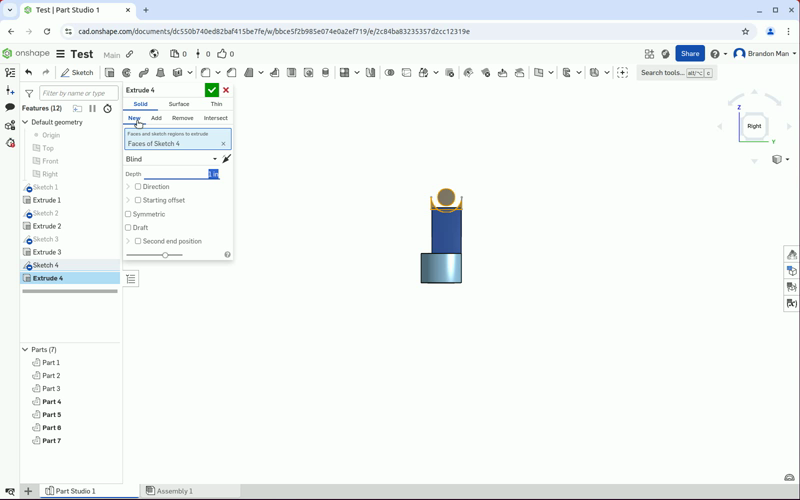
text(4.814)
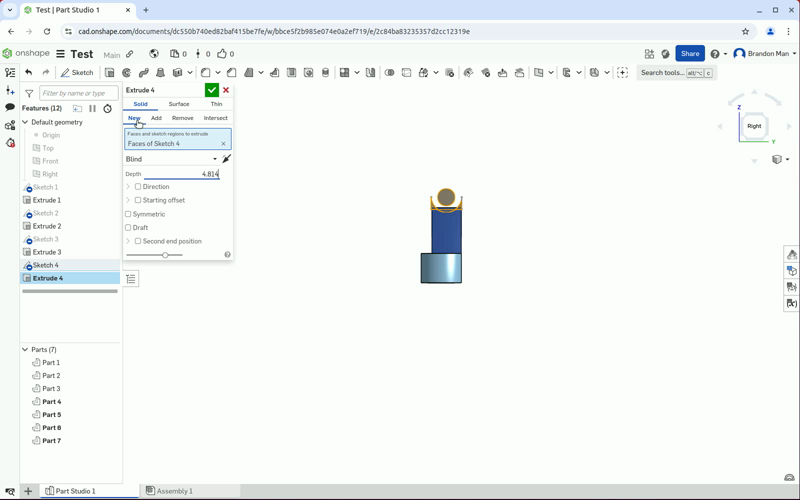
key(enter)
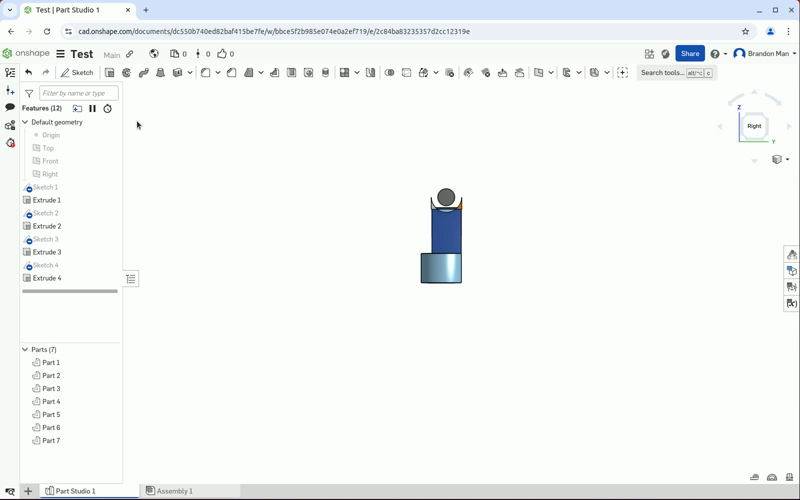
key(shift+h)
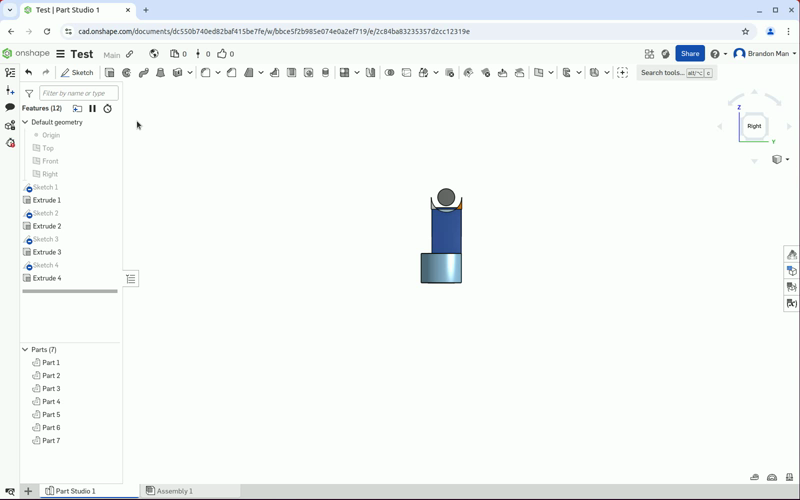
key(shift+h)
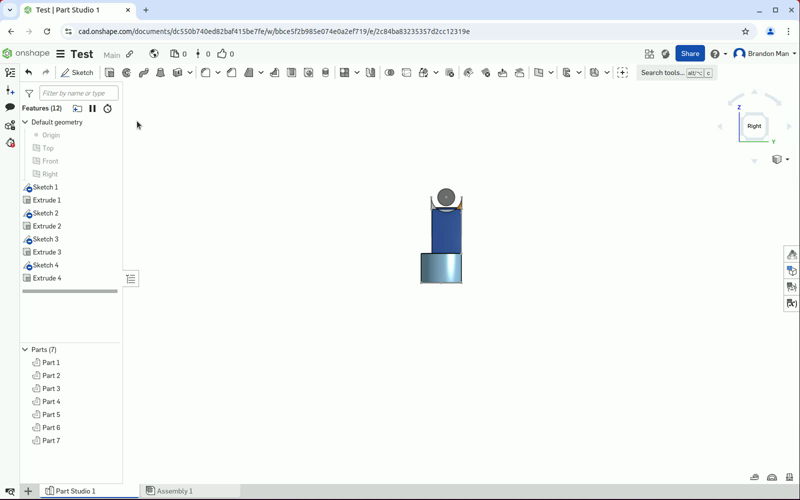
key(shift+7)
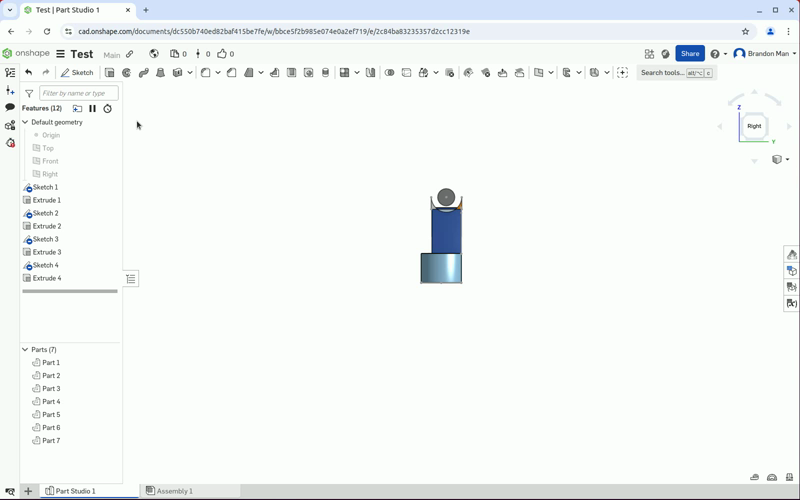
key(right, 2)
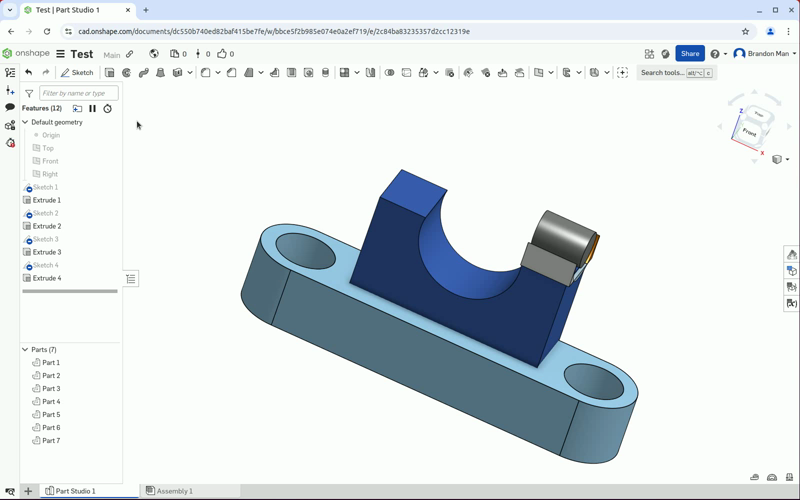
key(down, 2)
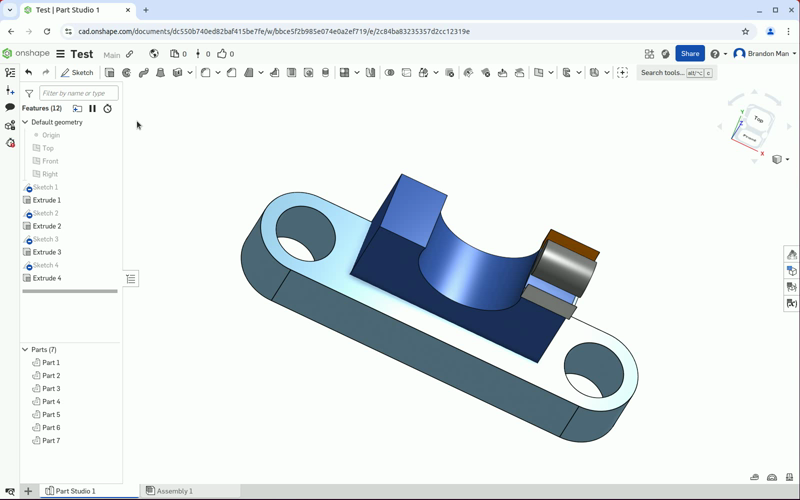
key(up, 2)
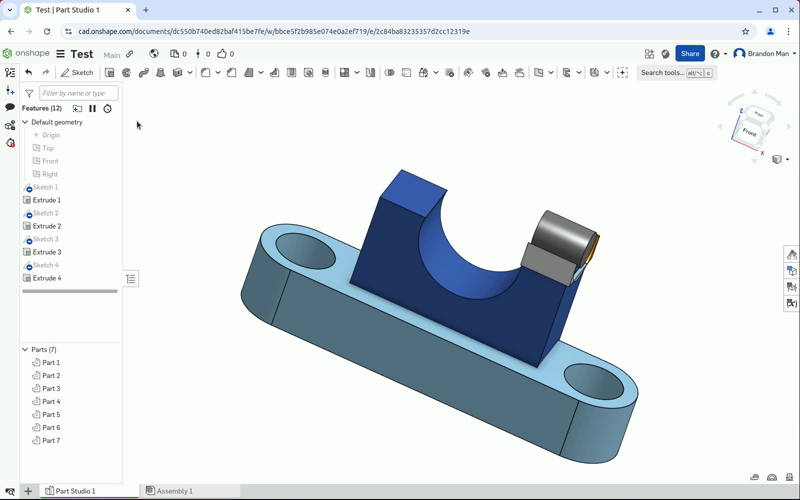
key(left, 2)
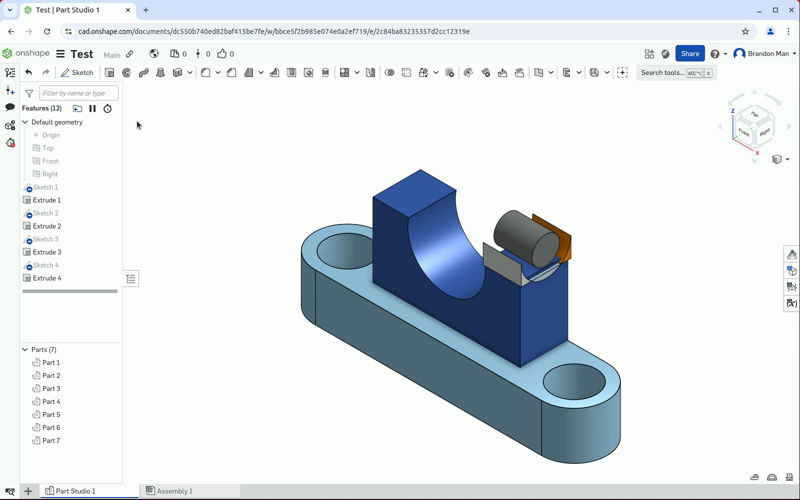
mouse_move(73, 189)
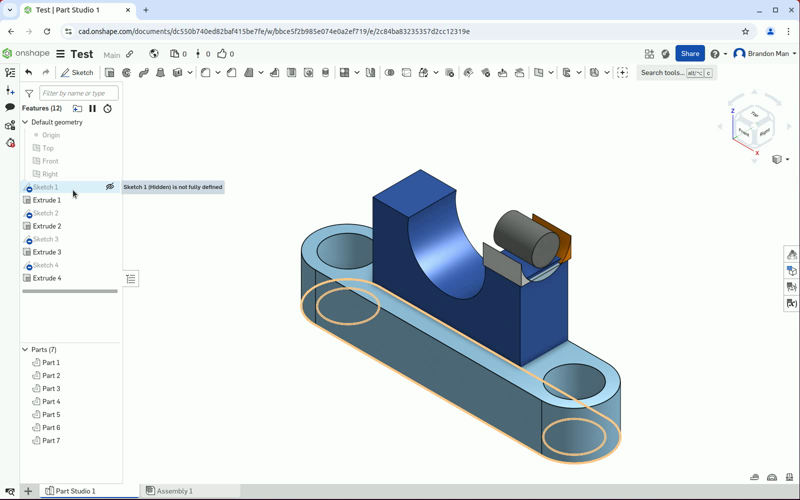
click(73, 189)